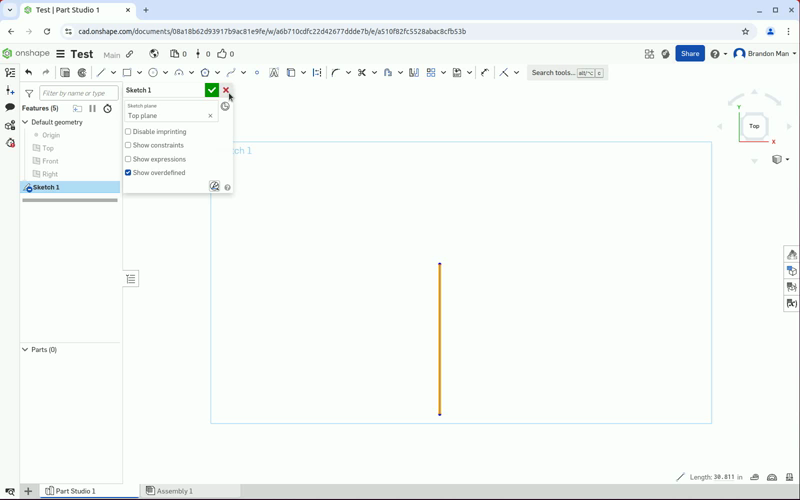
key(shift+h)
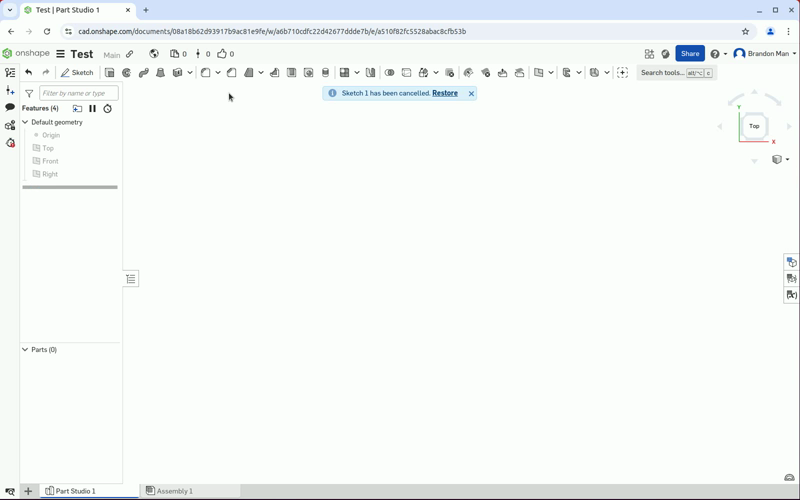
mouse_move(73, 352)
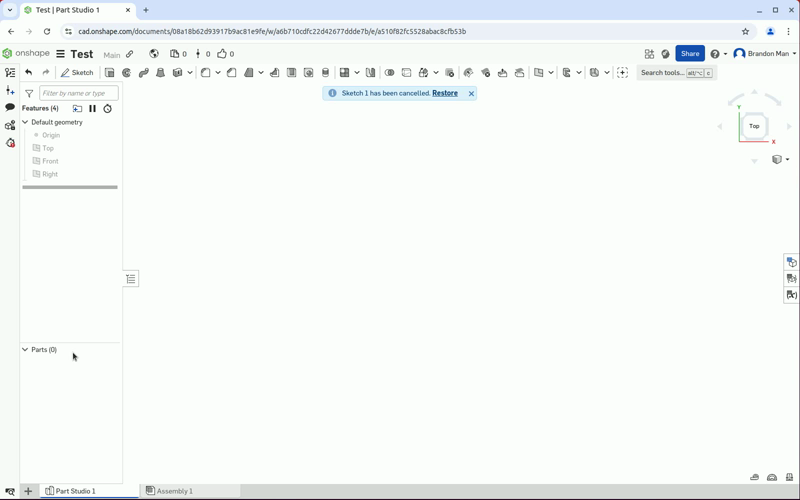
key(y)
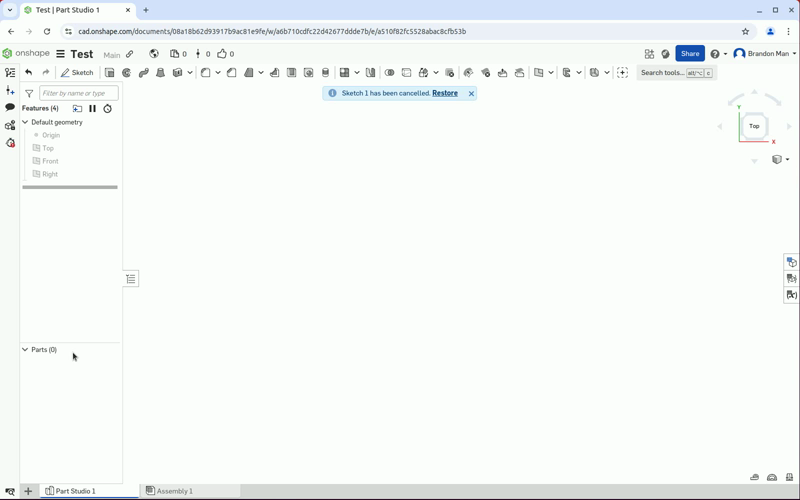
key(shift+p)
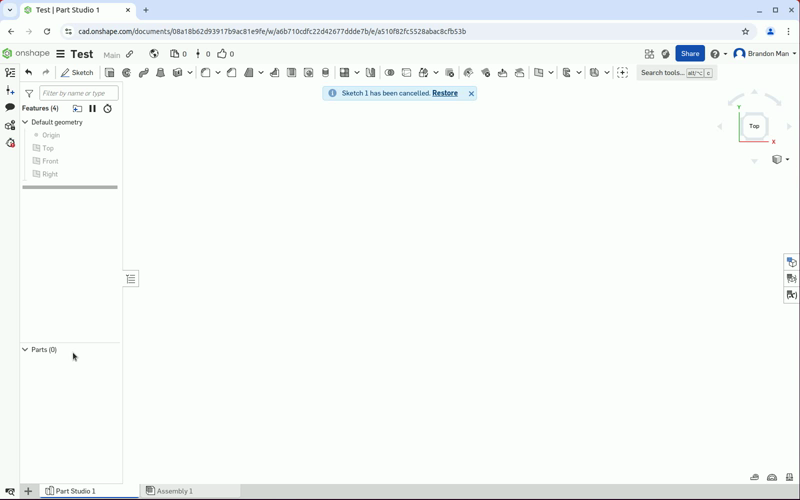
key(space)
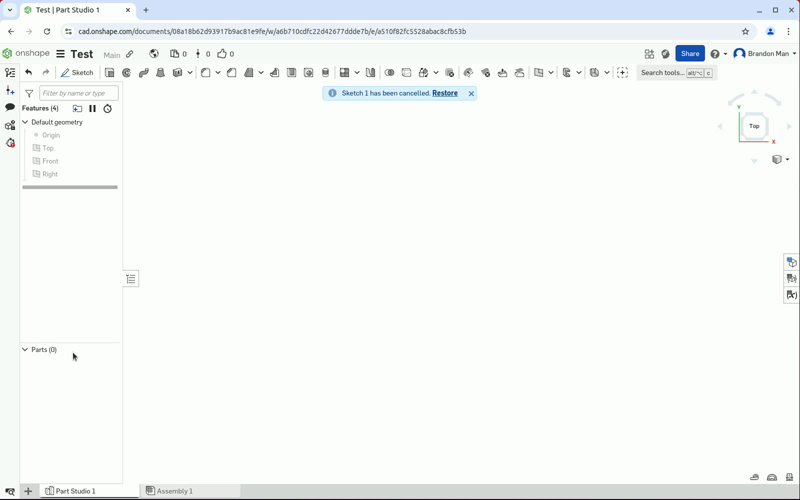
key_down(shift)
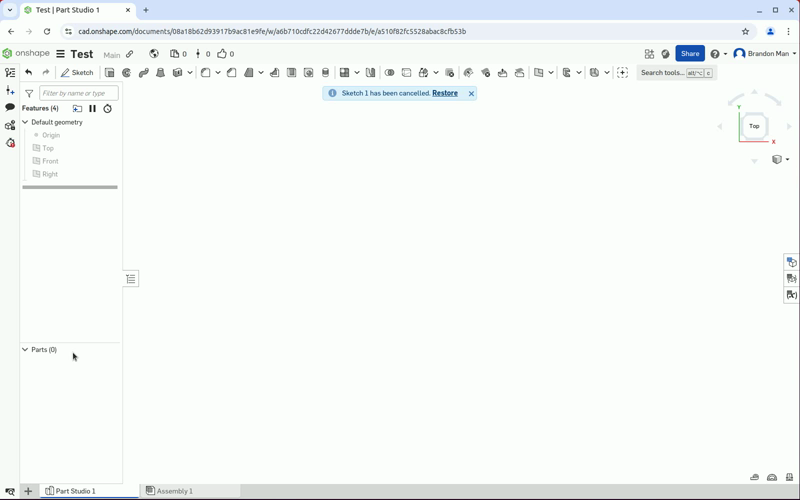
key(up)
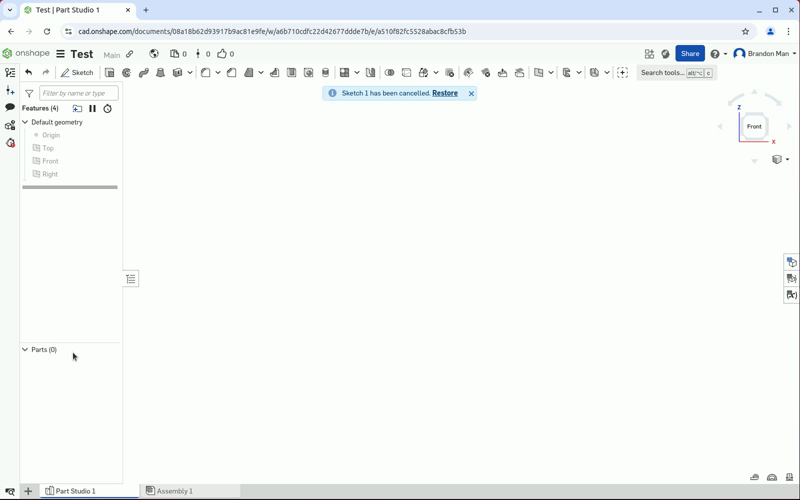
key_up(shift)
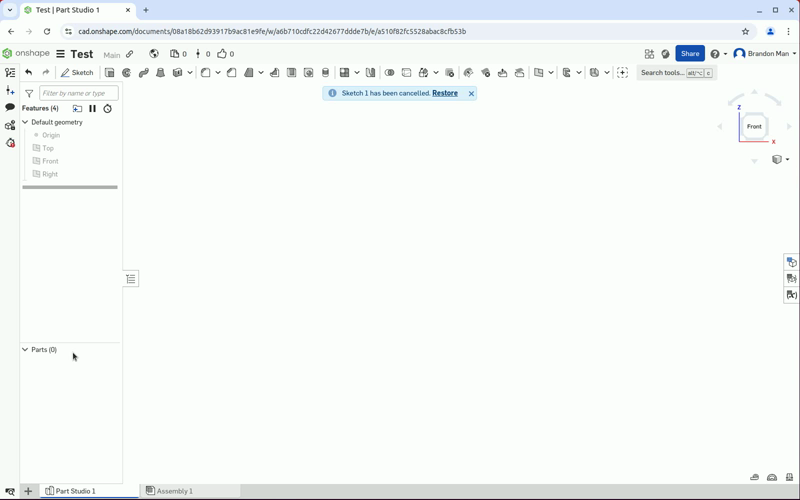
mouse_move(73, 352)
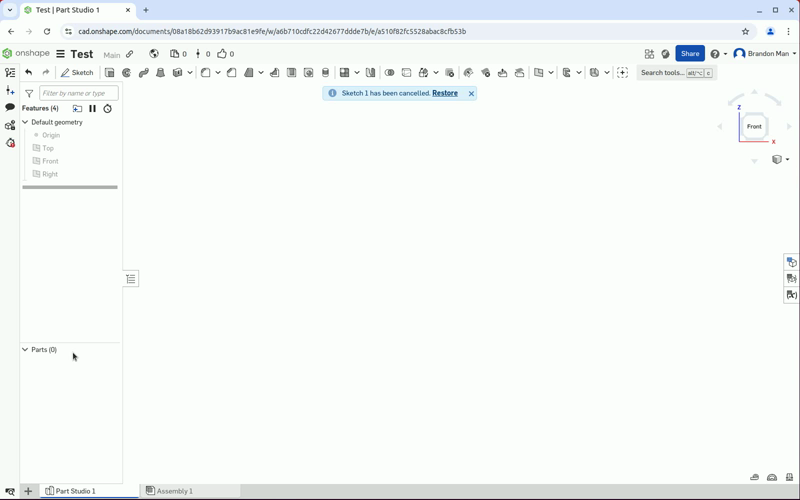
key(shift+y)
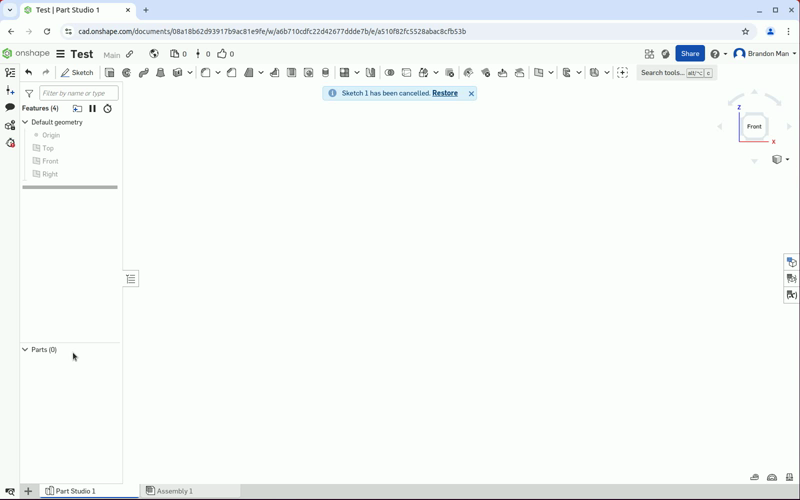
key(shift+s)
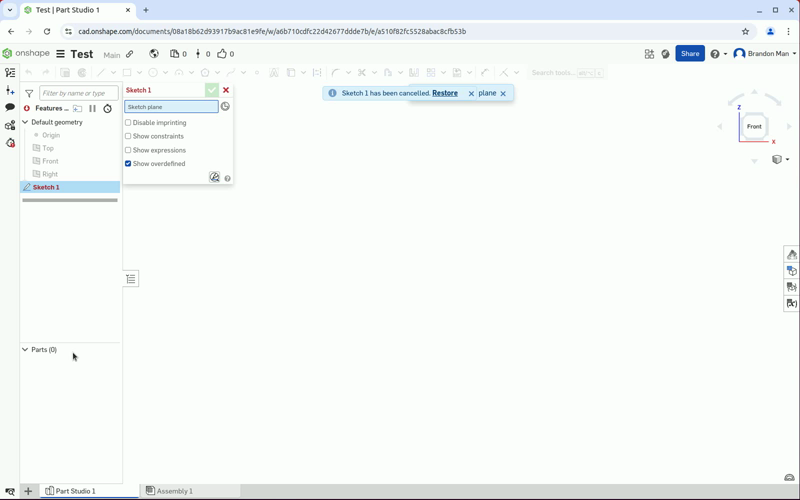
mouse_move(73, 163)
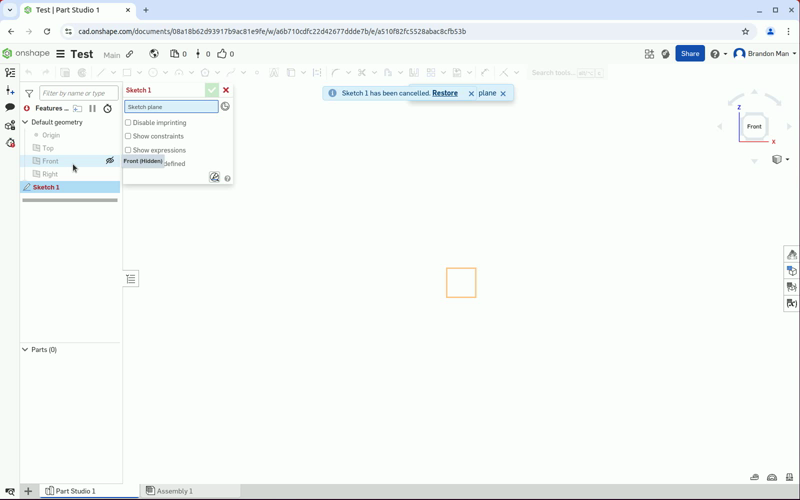
click(73, 163)
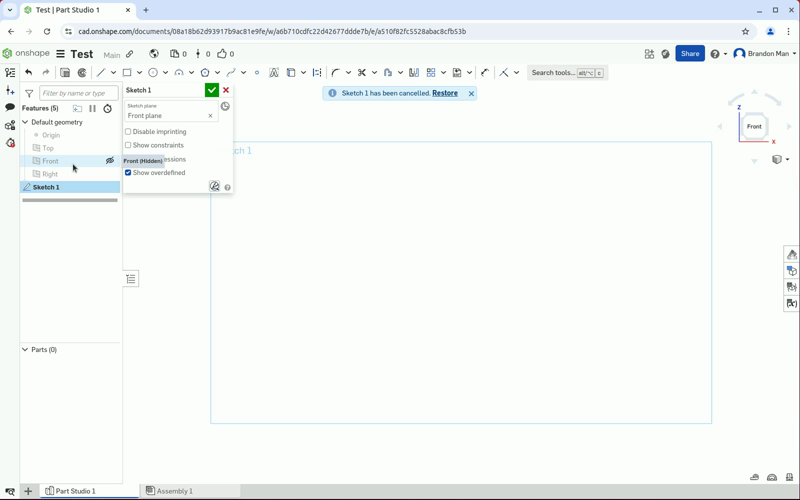
mouse_move(73, 352)
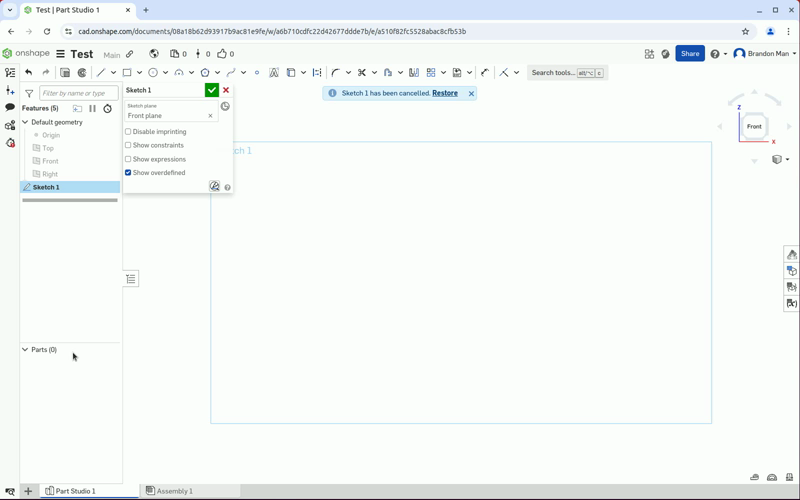
key(y)
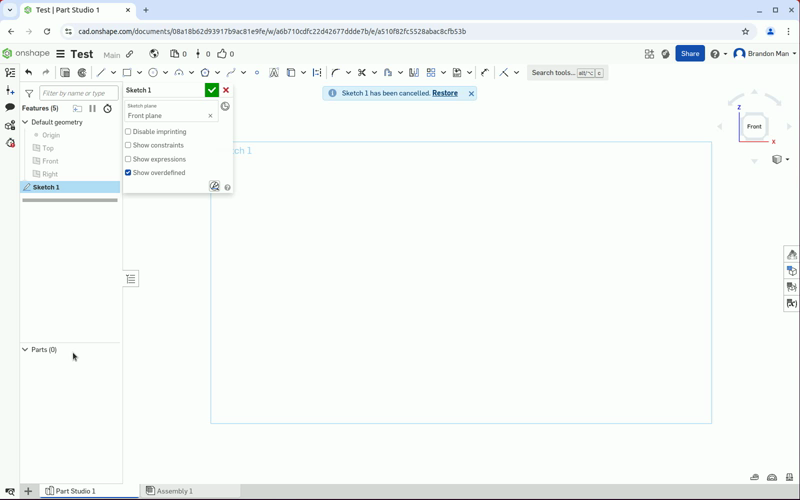
key(l)
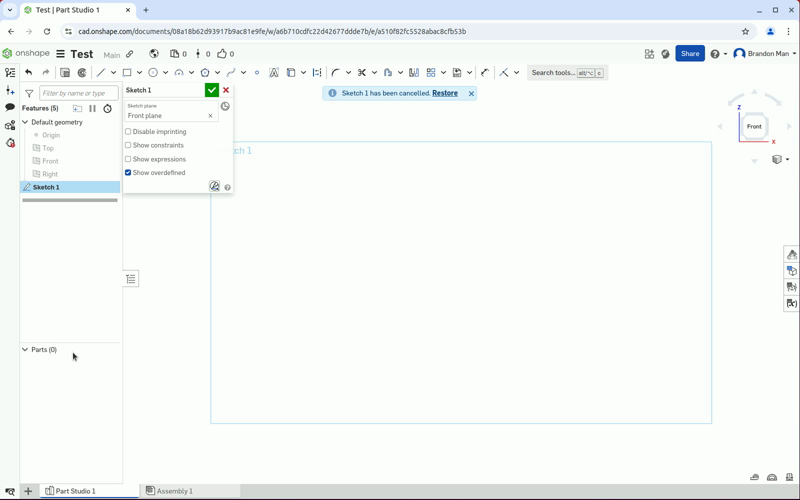
key_down(shift)
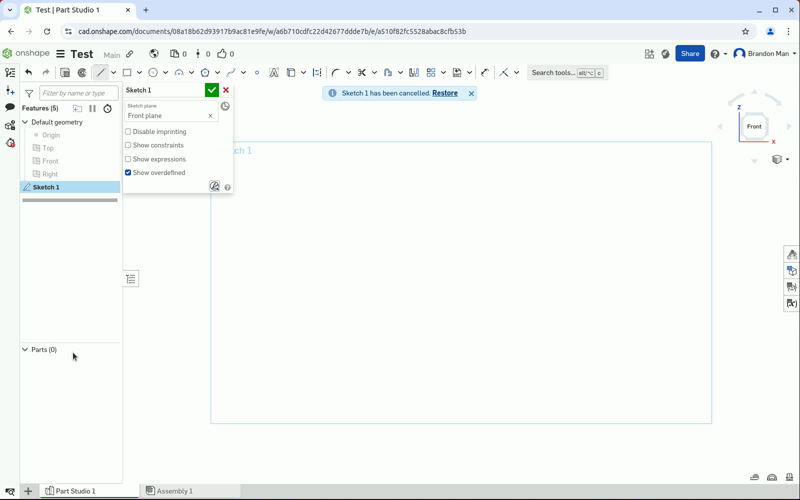
mouse_move(460, 282)
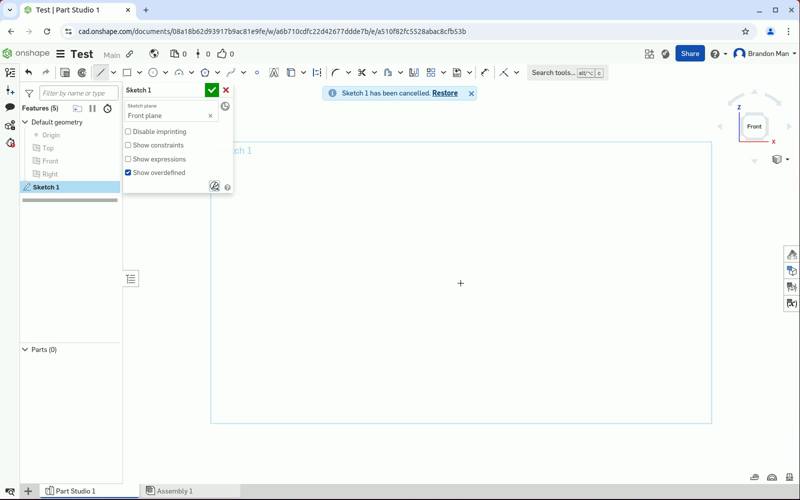
click(460, 282)
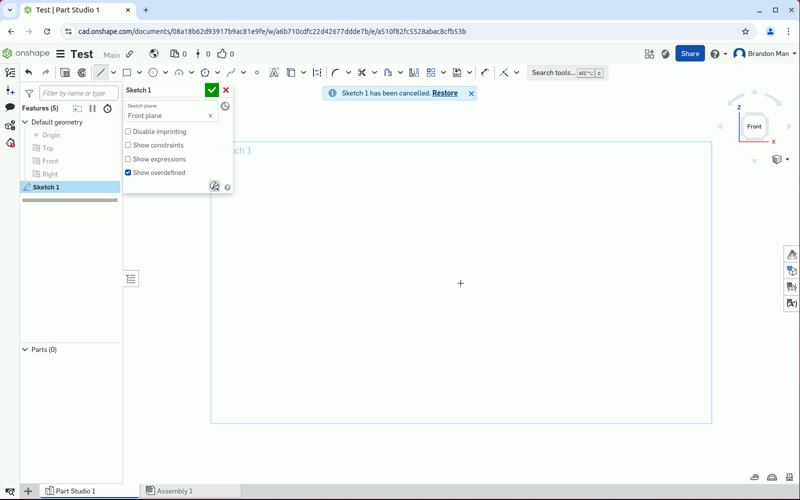
key_up(shift)
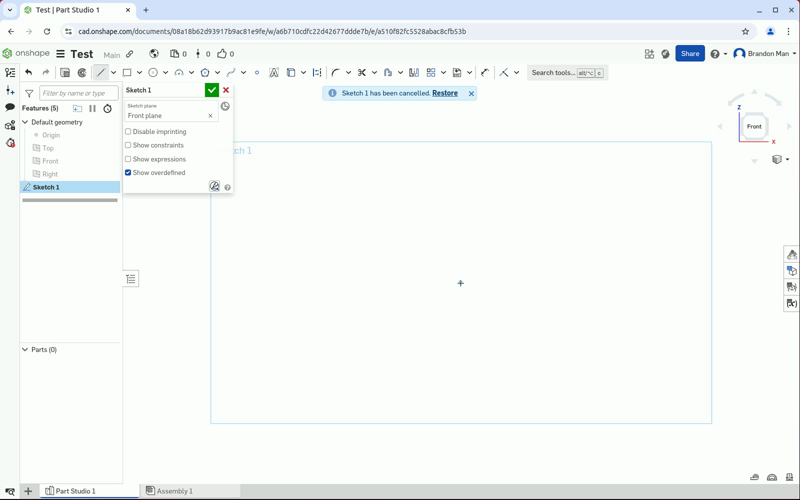
key_down(shift)
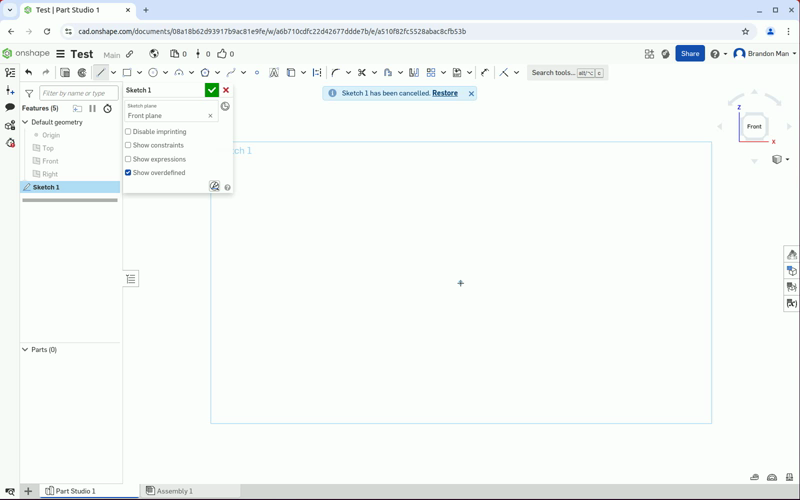
mouse_move(573, 282)
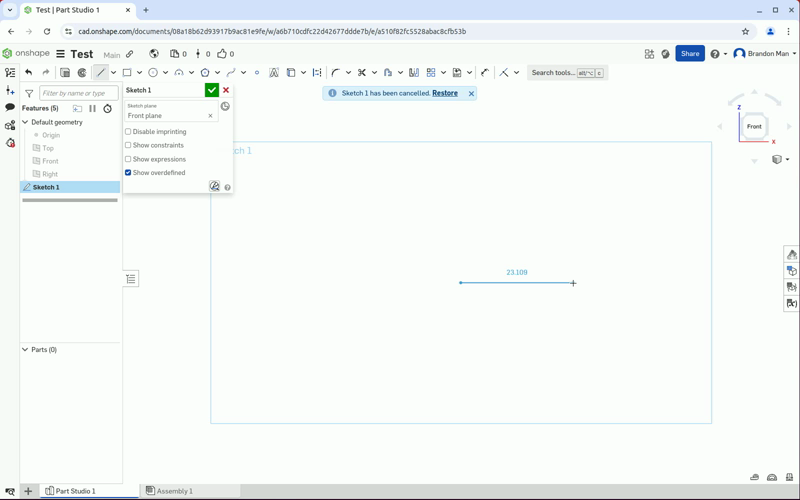
click(573, 282)
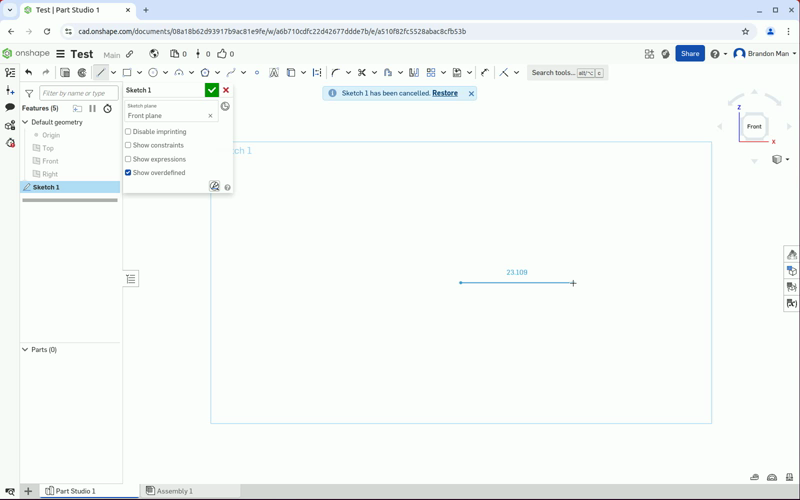
key_up(shift)
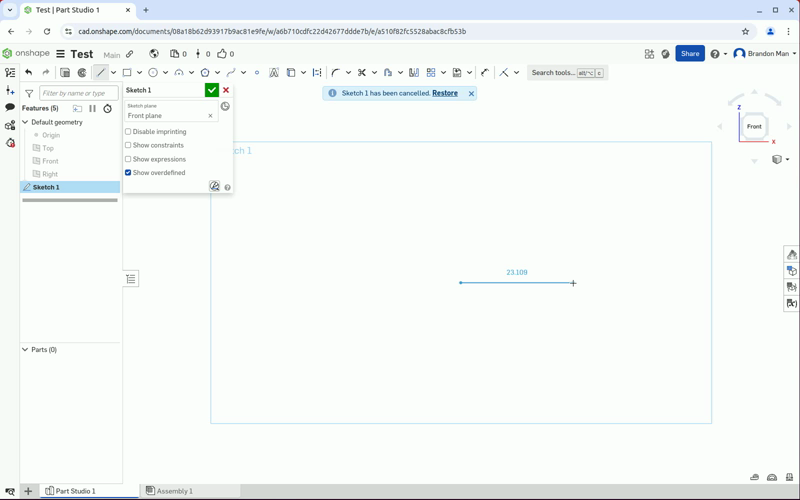
key_down(shift)
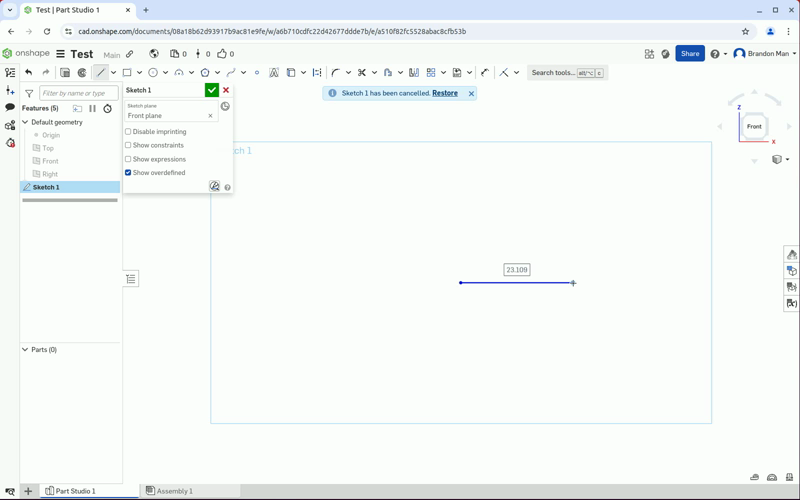
mouse_move(589, 282)
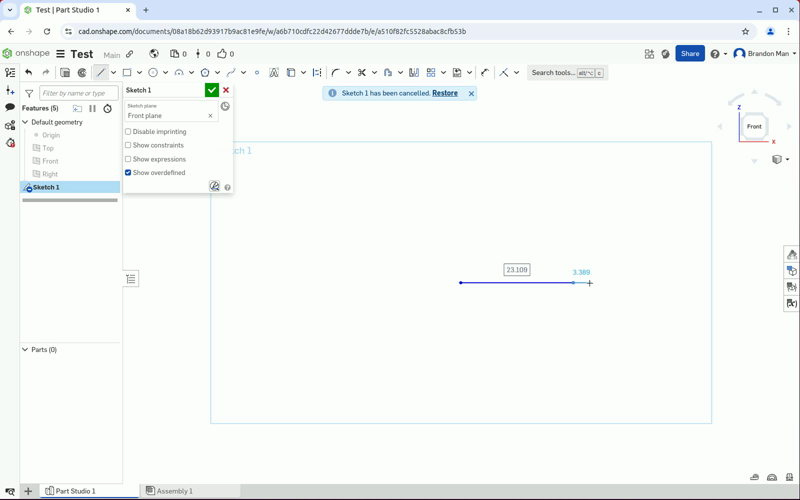
mouse_move(573, 254)
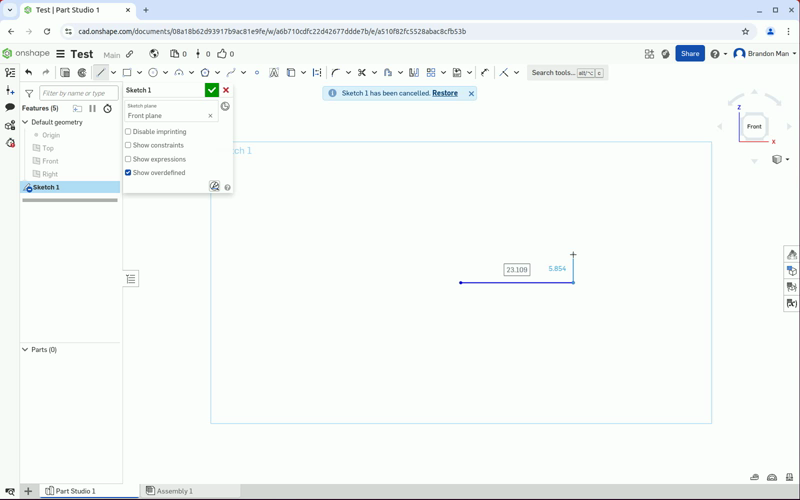
click(573, 254)
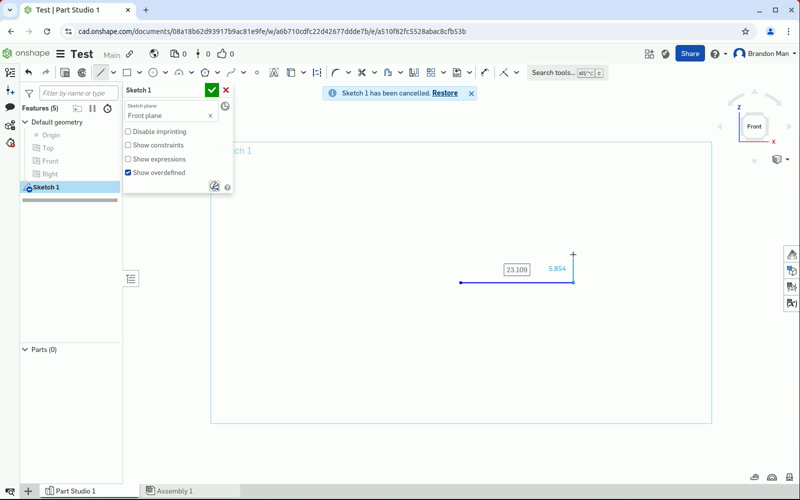
key_up(shift)
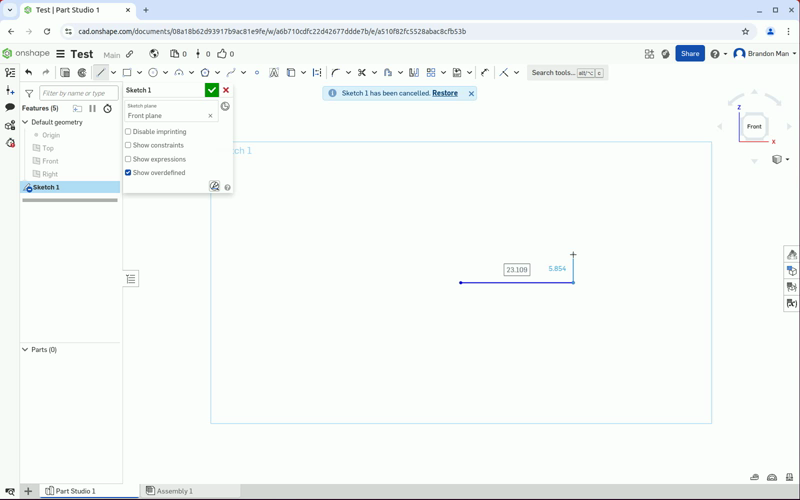
key_down(shift)
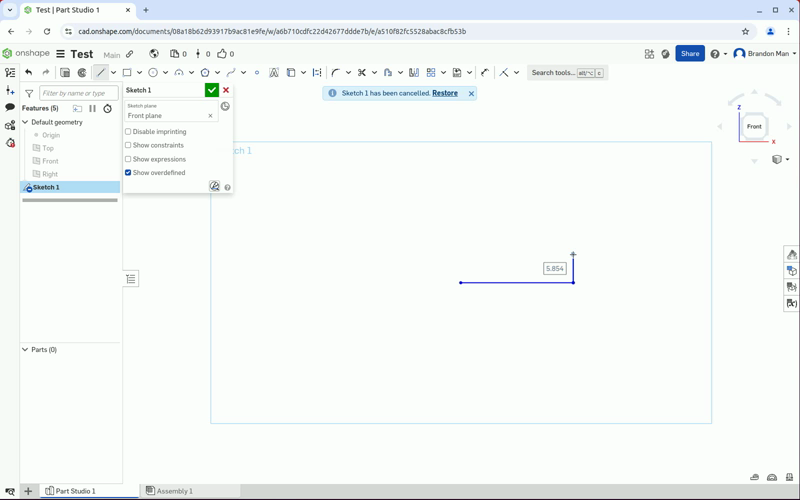
mouse_move(589, 254)
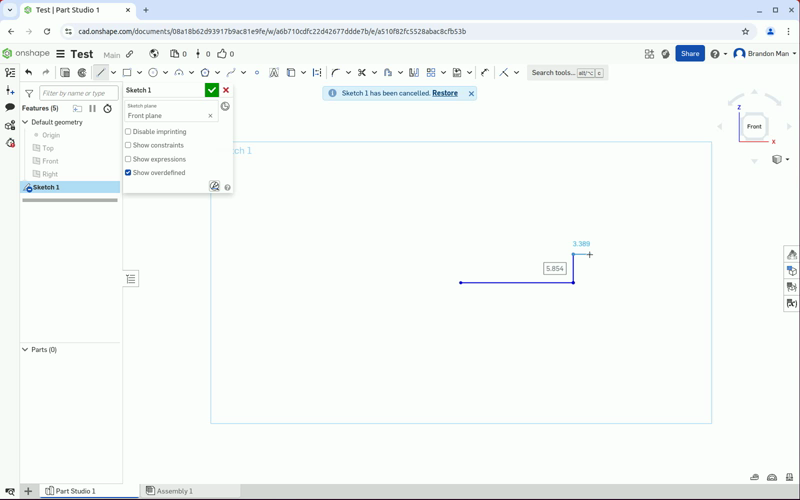
mouse_move(517, 254)
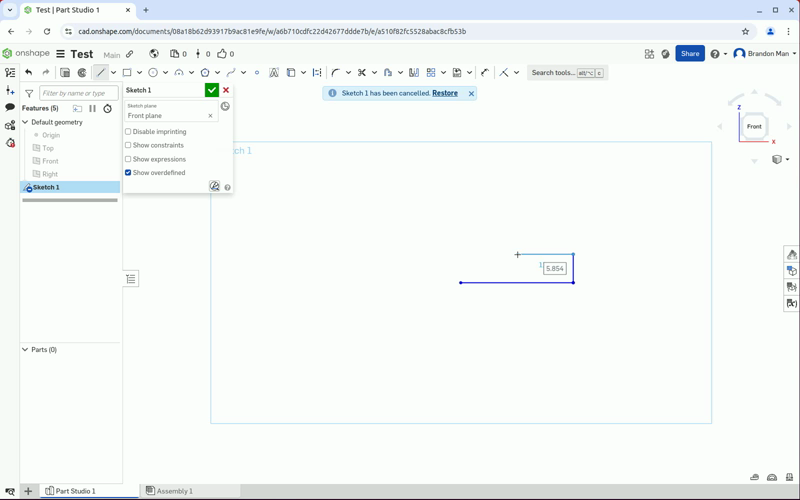
click(517, 254)
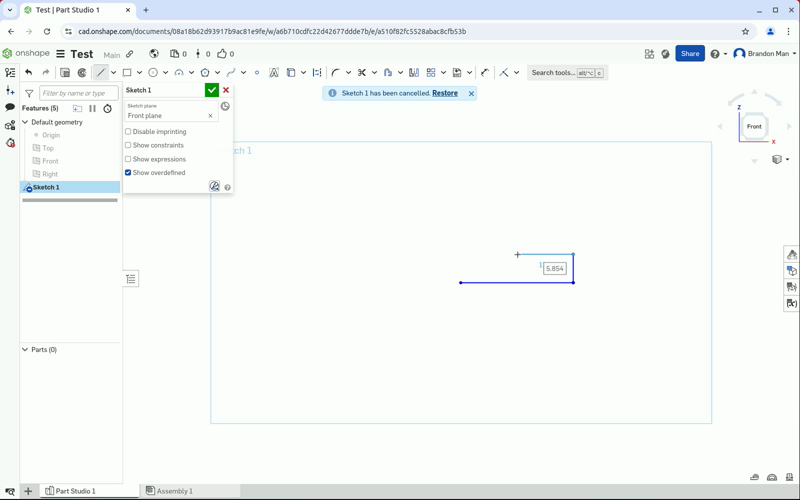
key_up(shift)
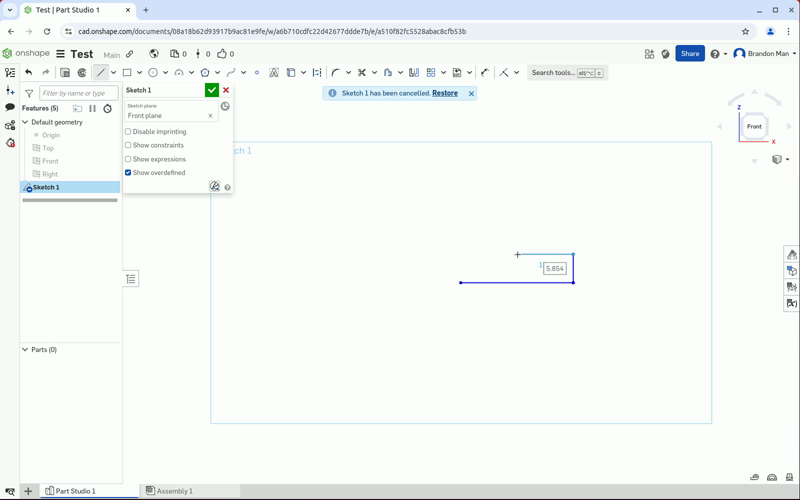
key_down(shift)
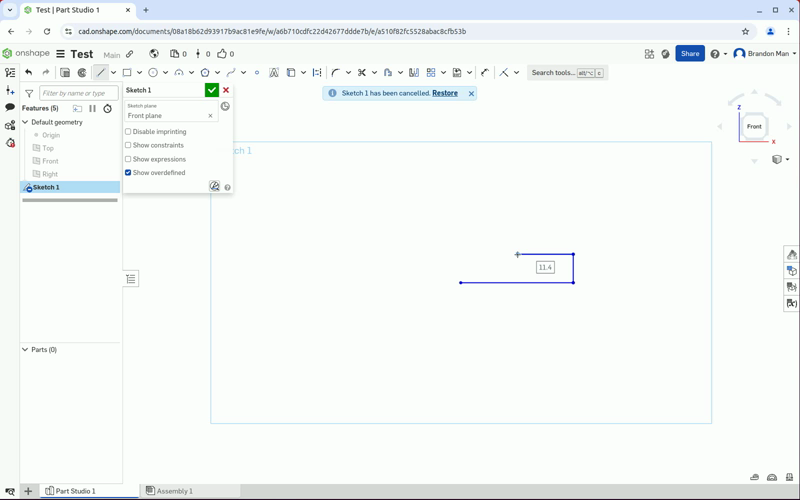
mouse_move(547, 254)
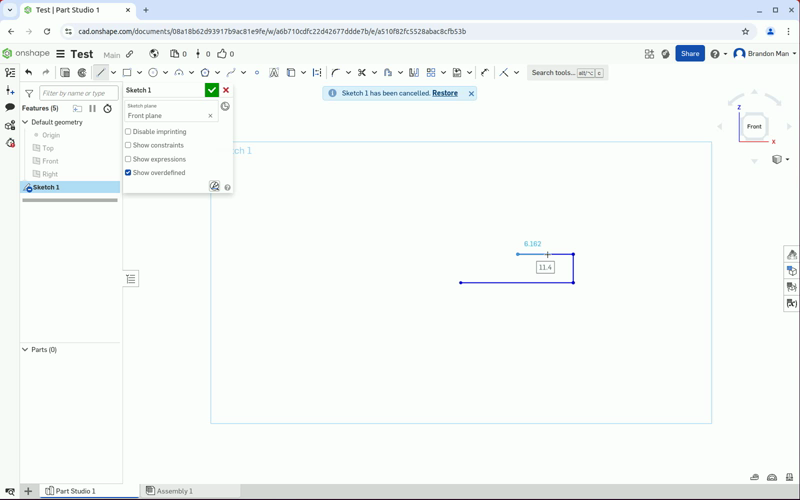
mouse_move(517, 198)
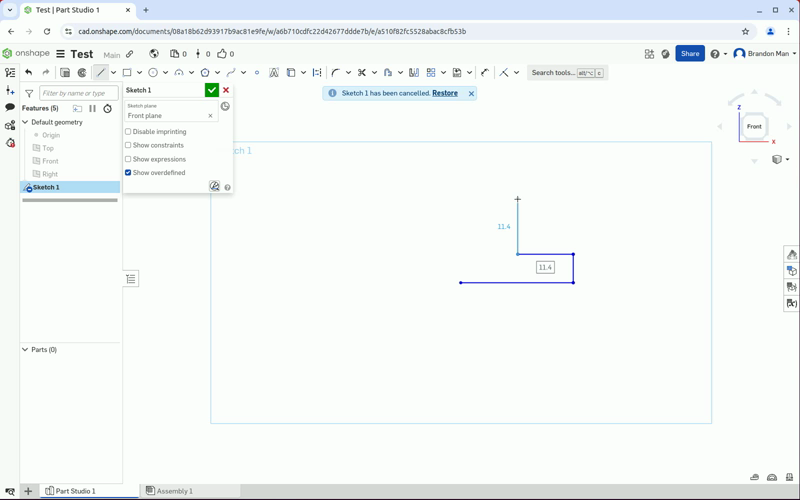
click(517, 198)
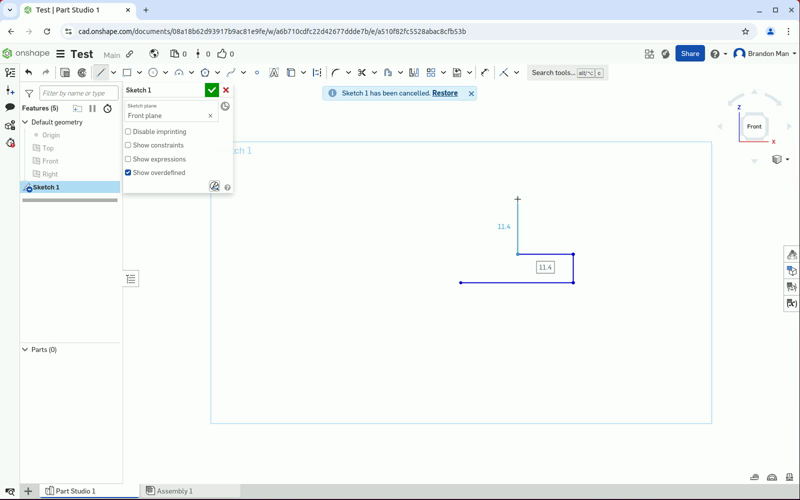
key_up(shift)
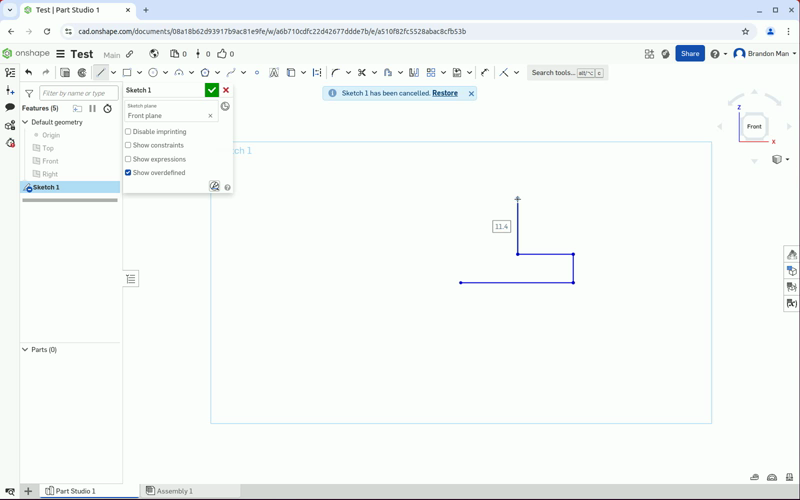
key_down(shift)
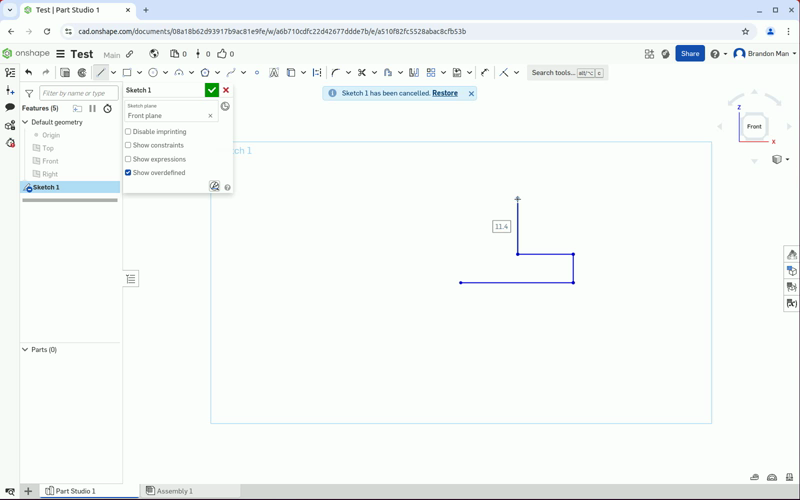
mouse_move(547, 198)
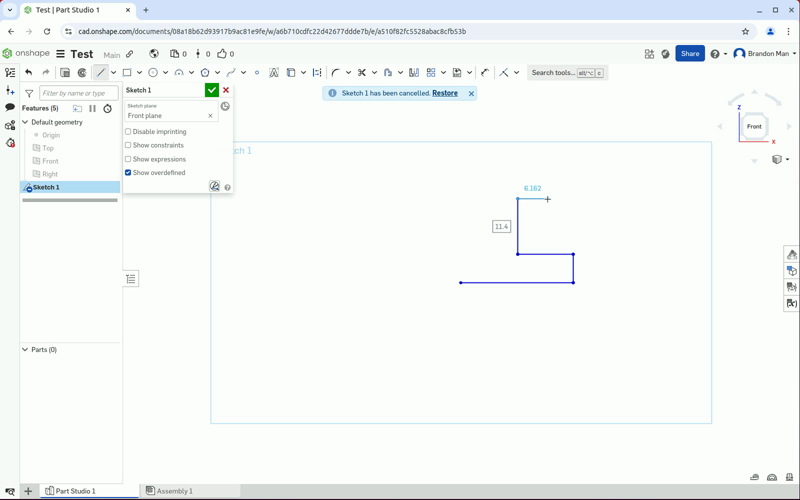
mouse_move(460, 198)
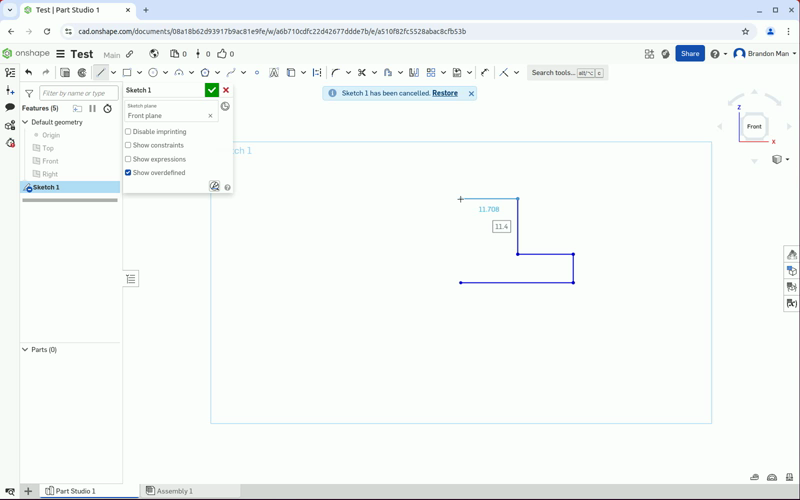
click(460, 198)
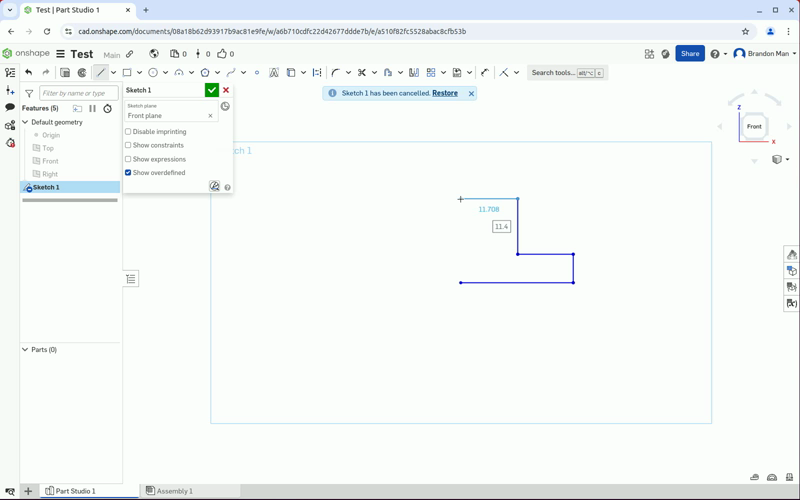
key_up(shift)
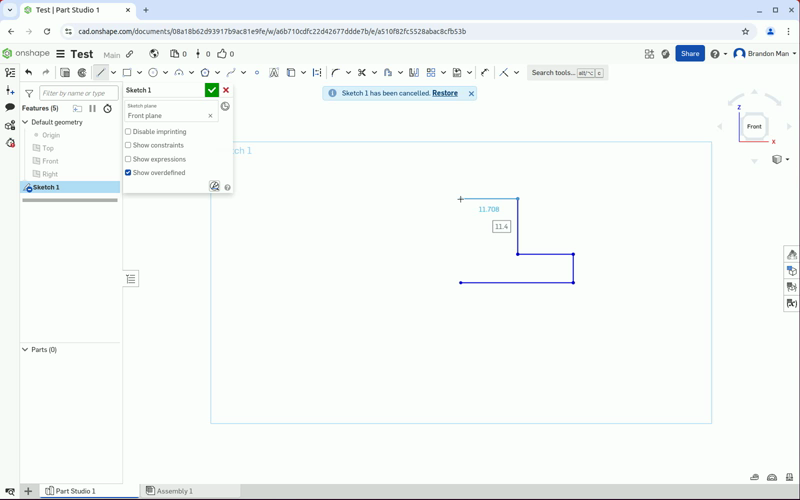
key_down(shift)
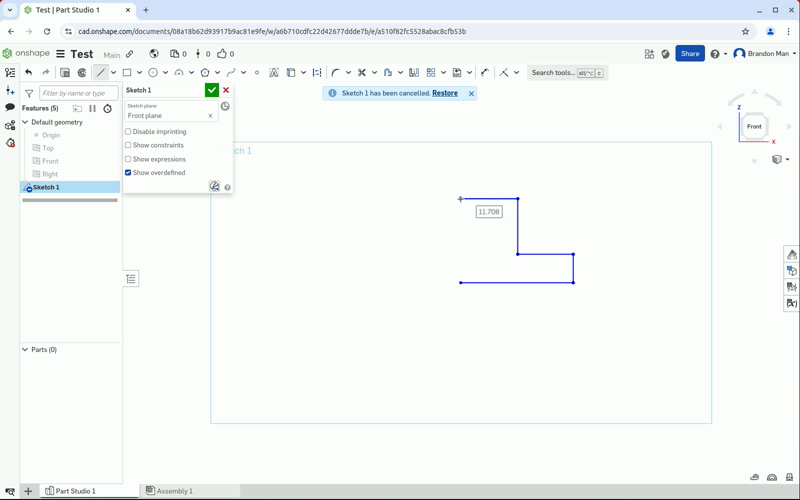
mouse_move(460, 282)
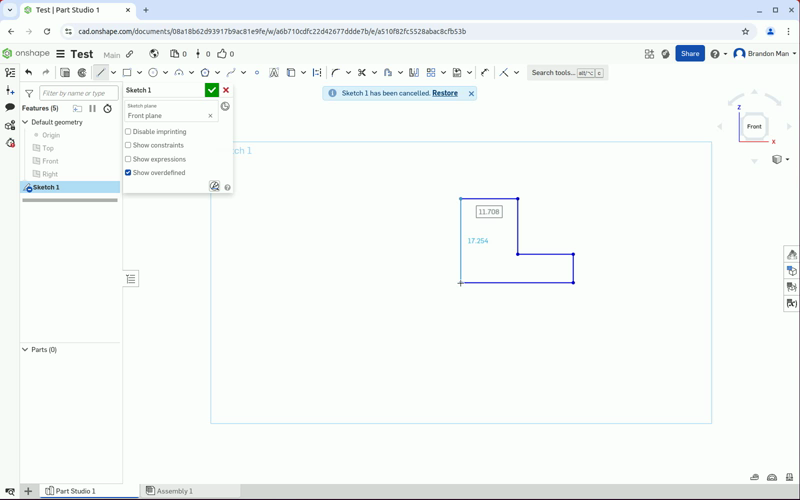
key_up(shift)
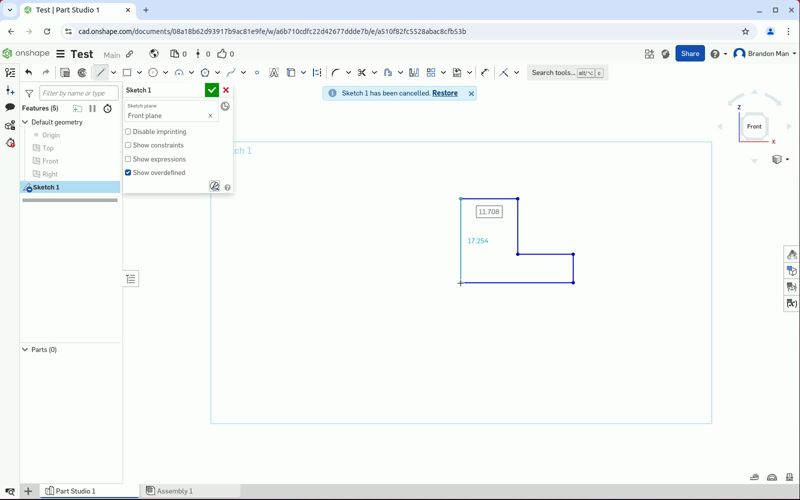
click(460, 282)
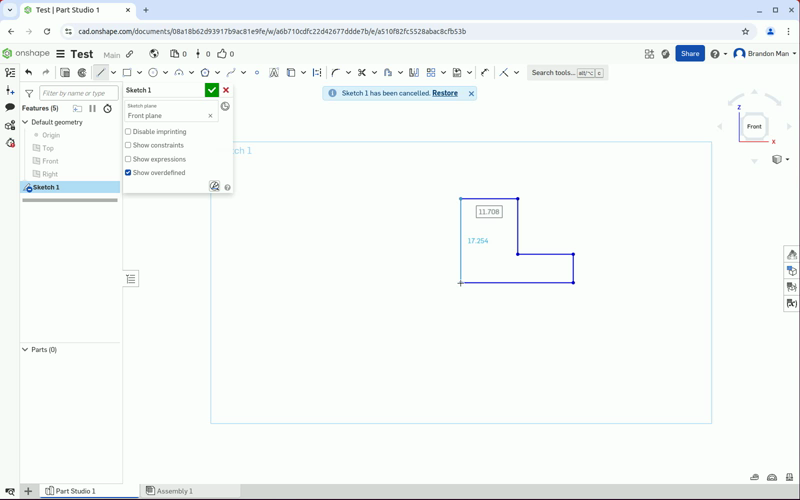
key(esc)
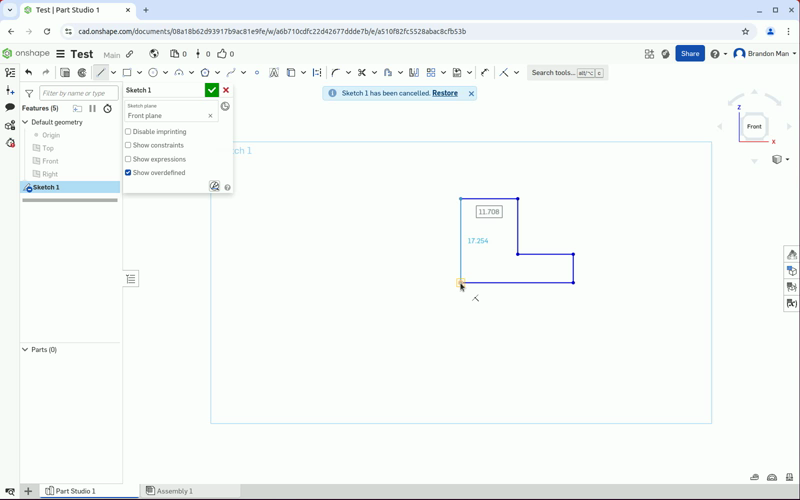
mouse_move(483, 217)
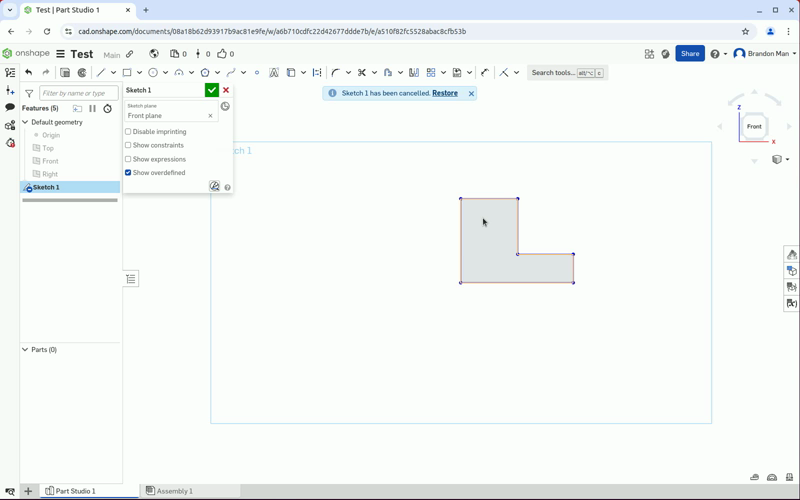
click(483, 217)
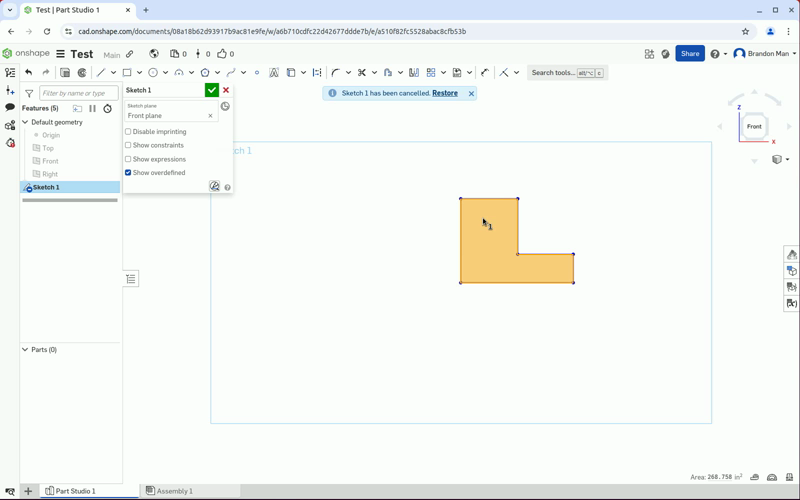
mouse_move(73, 352)
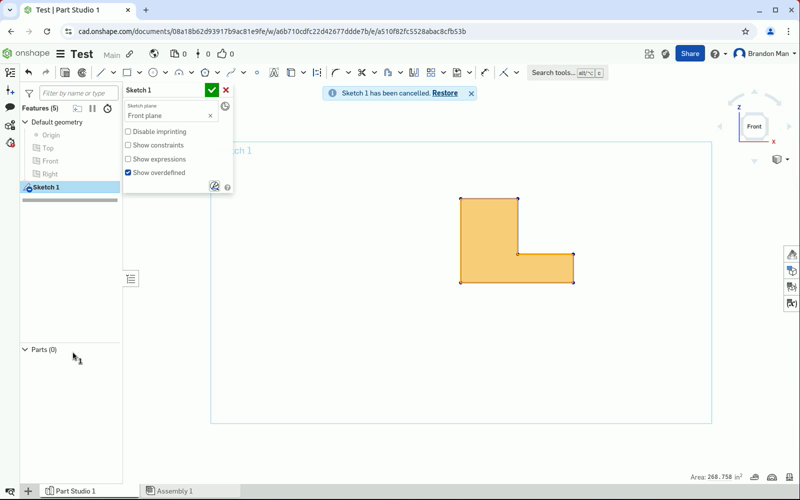
key(shift+y)
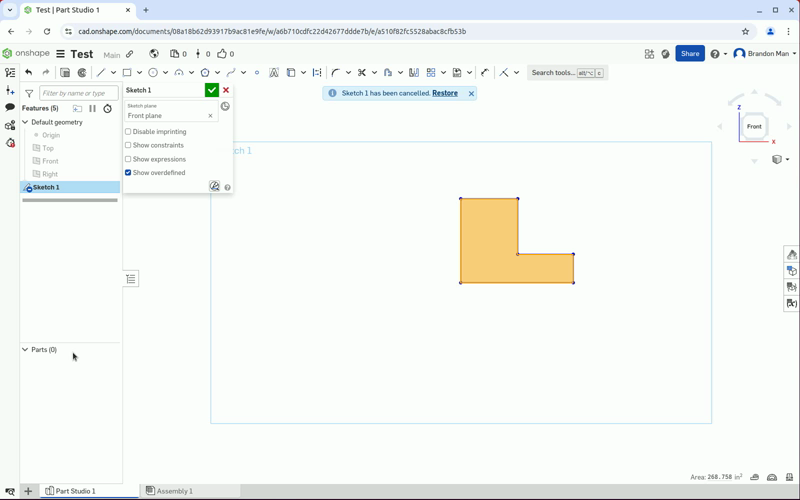
key(shift+e)
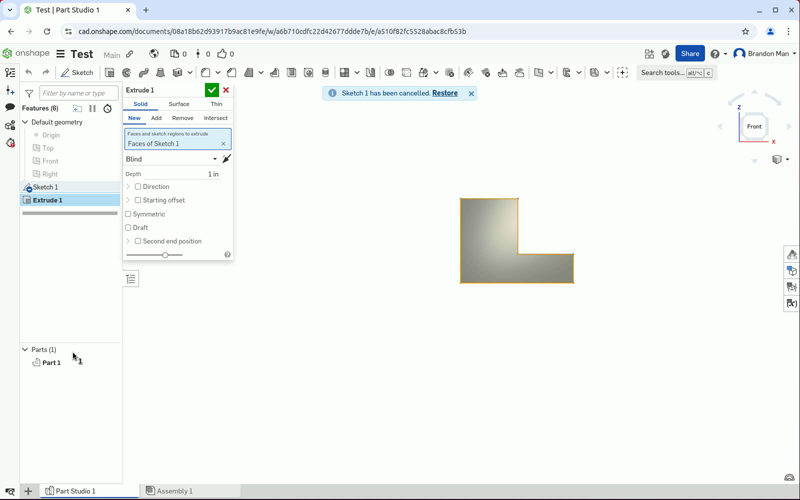
mouse_move(143, 106)
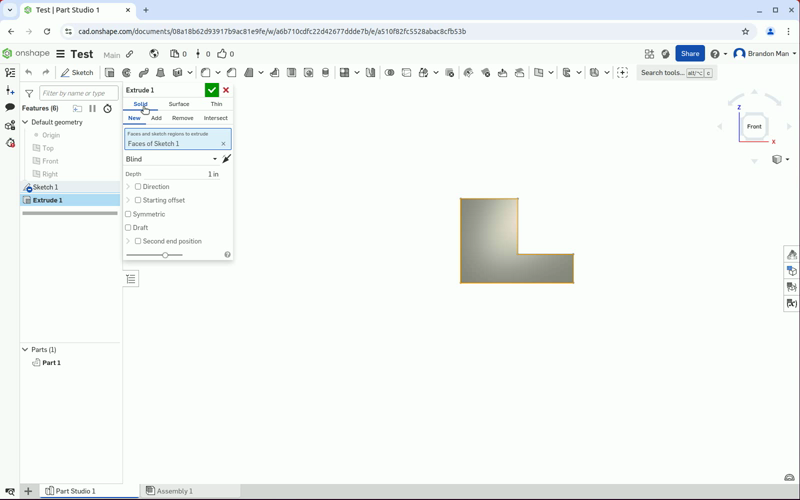
click(143, 106)
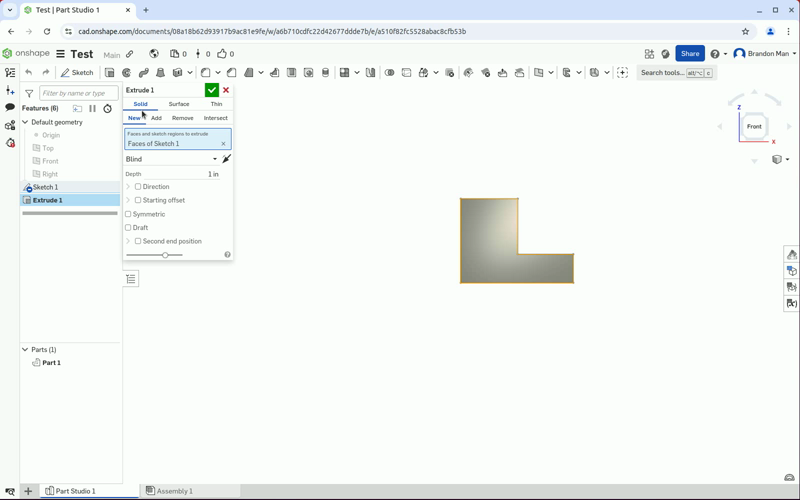
mouse_move(137, 120)
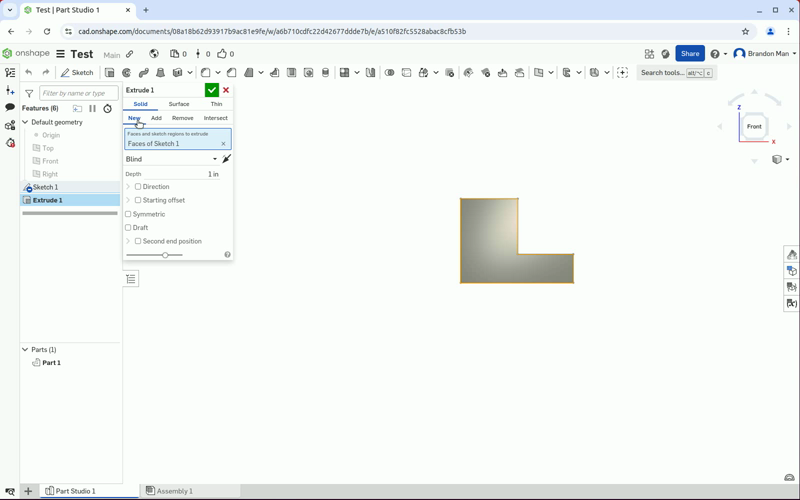
click(137, 120)
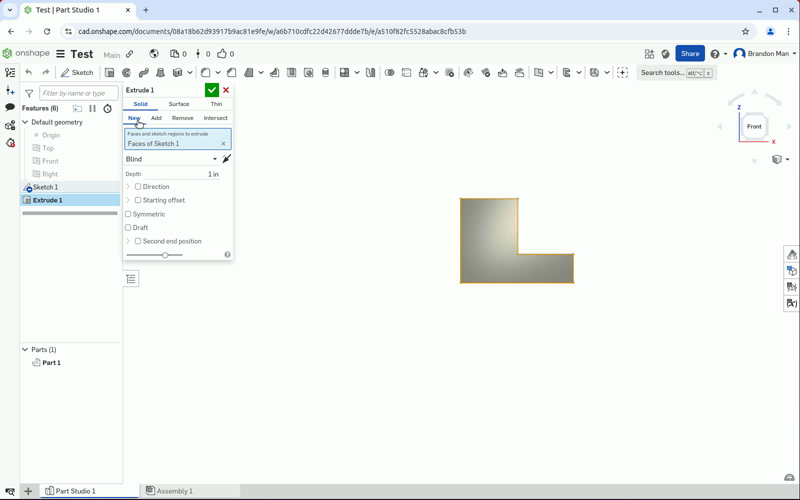
key(tab, 4)
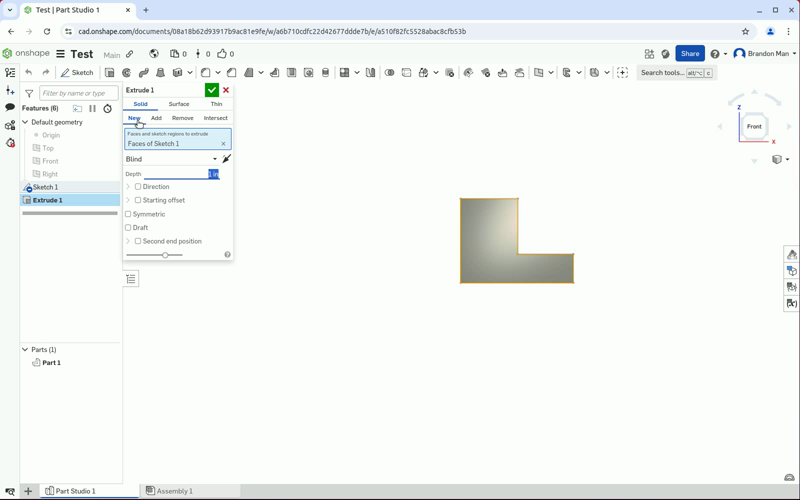
text(11.554)
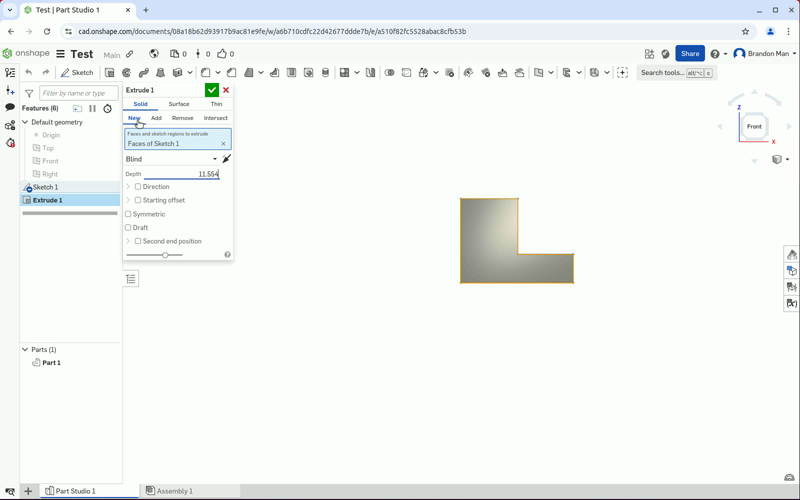
key(enter)
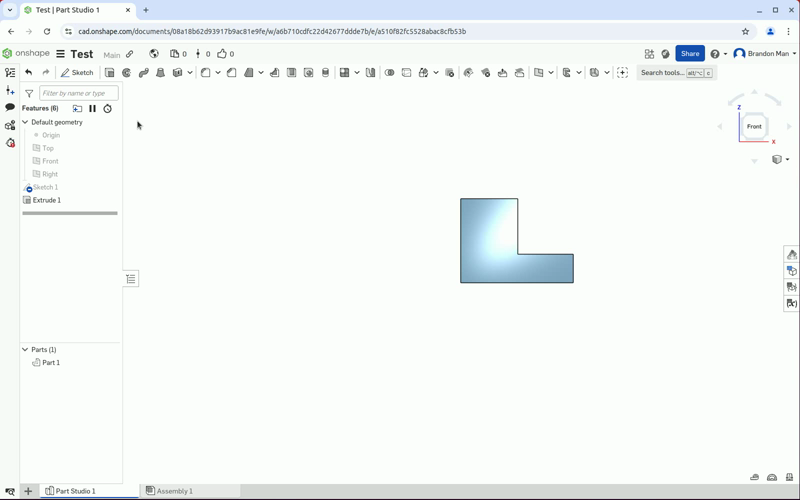
key(shift+h)
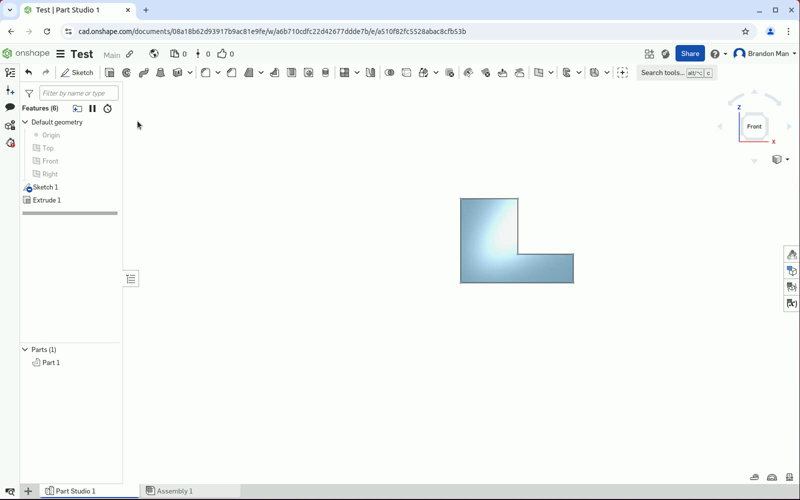
key(shift+h)
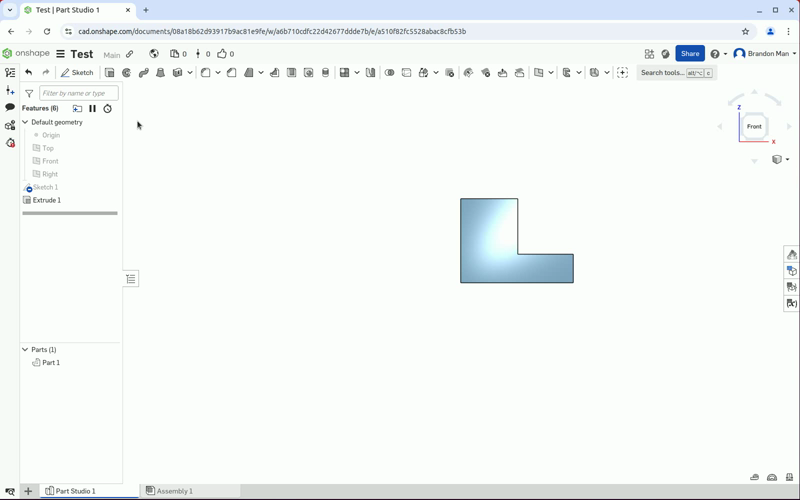
mouse_move(73, 189)
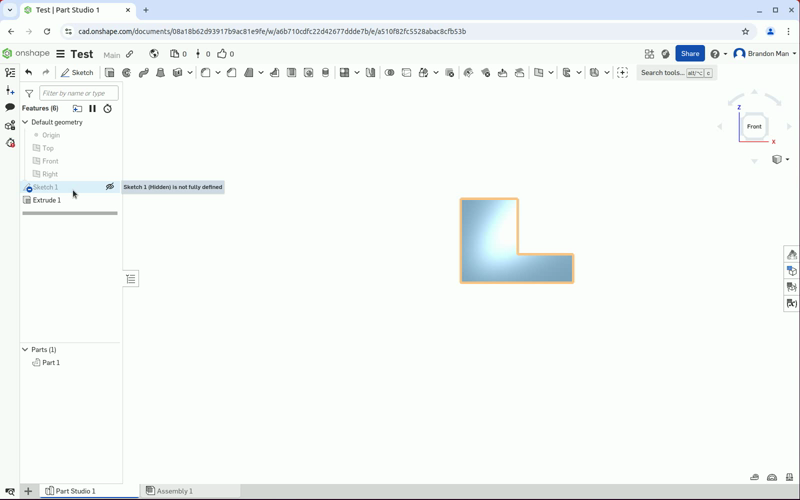
click(73, 189)
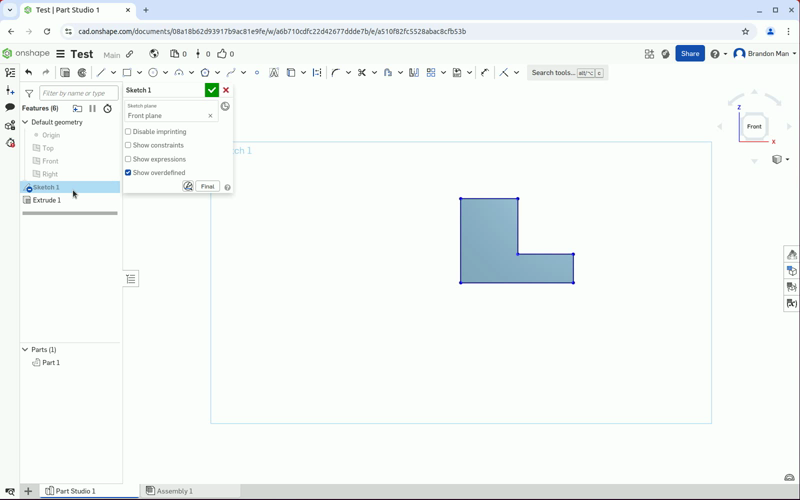
mouse_move(229, 92)
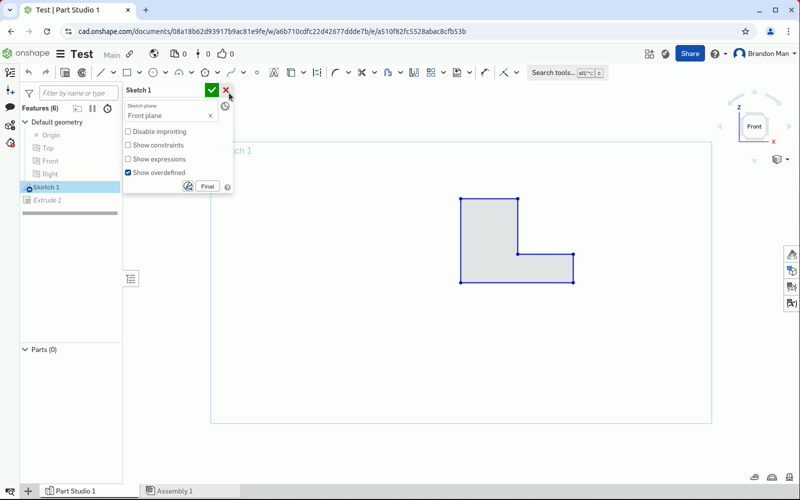
click(229, 92)
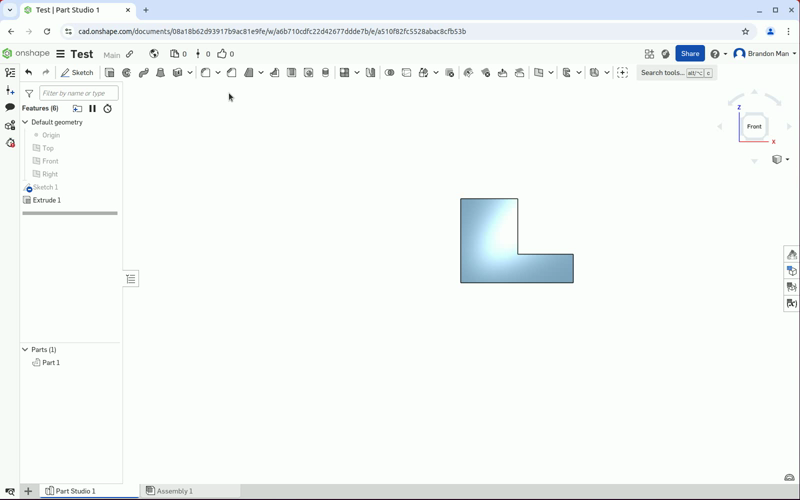
mouse_move(541, 75)
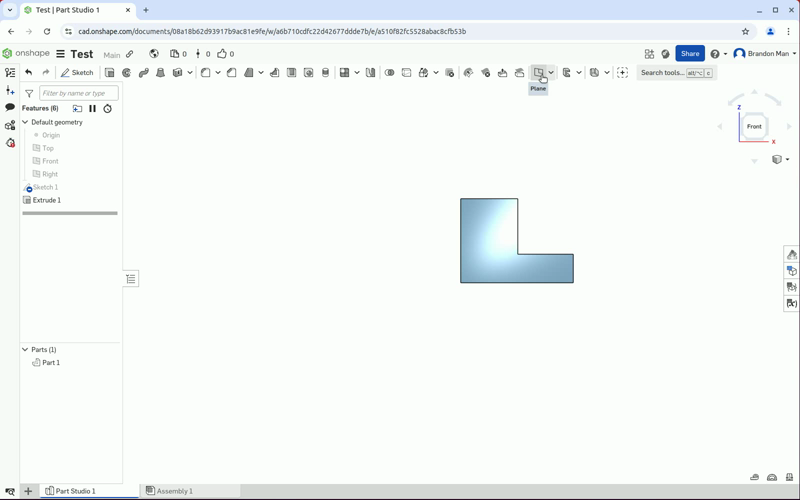
click(541, 75)
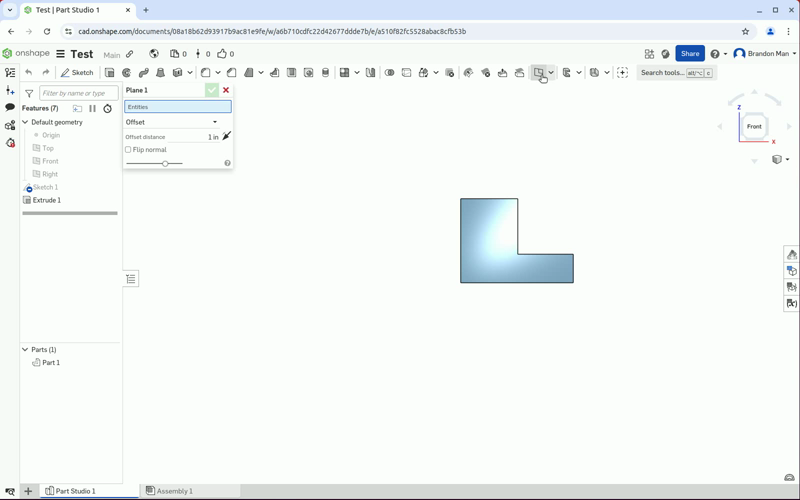
mouse_move(73, 163)
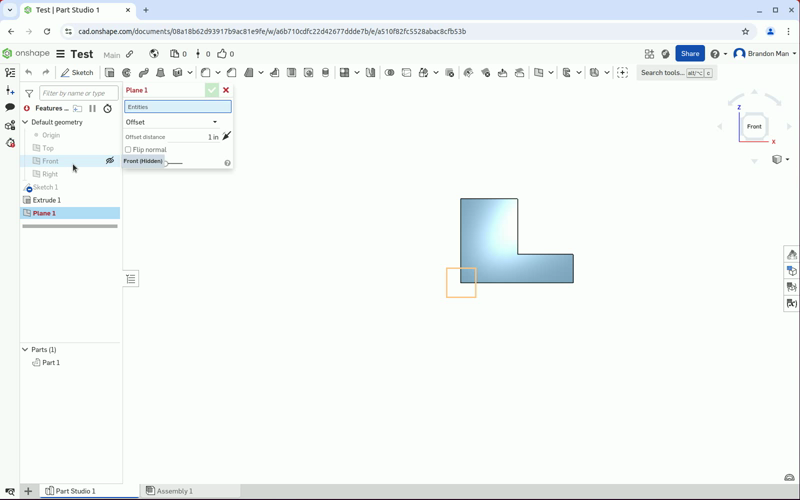
click(73, 163)
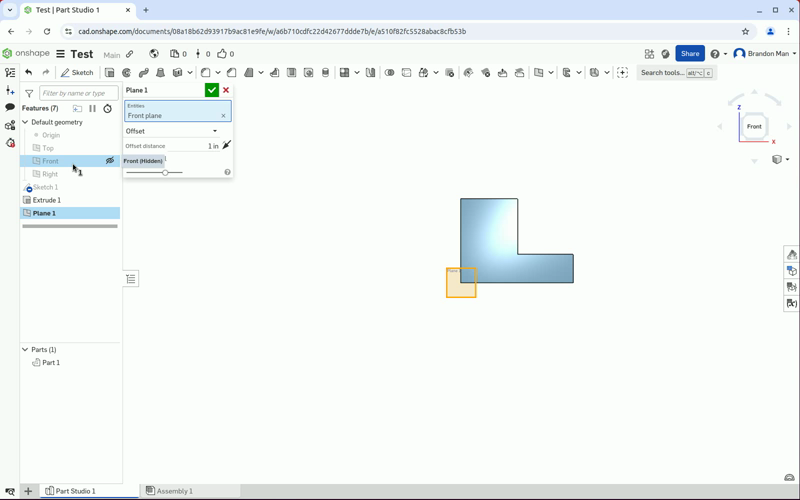
key(tab, 2)
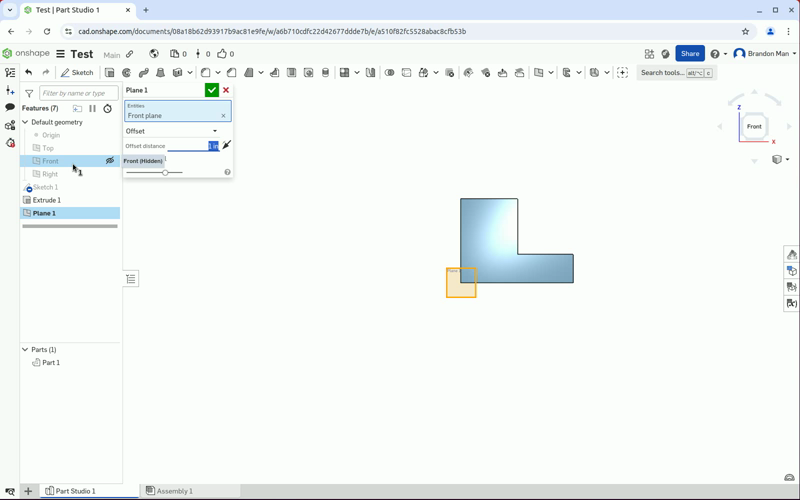
text(11.554)
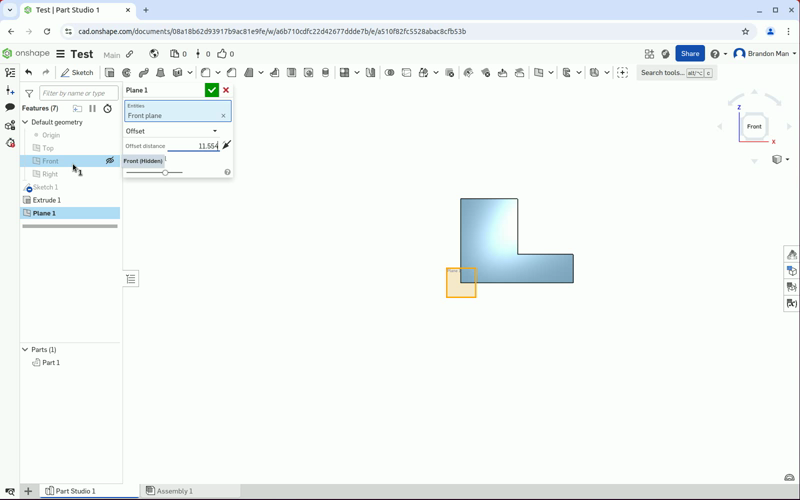
key(enter, 2)
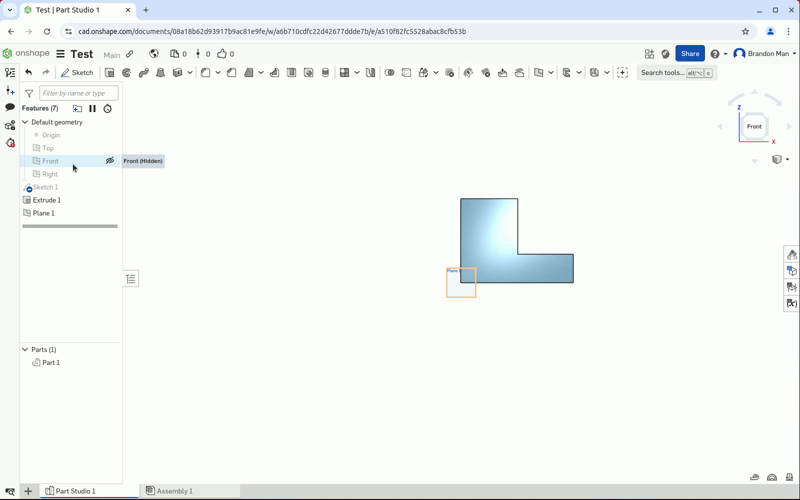
key(shift+s)
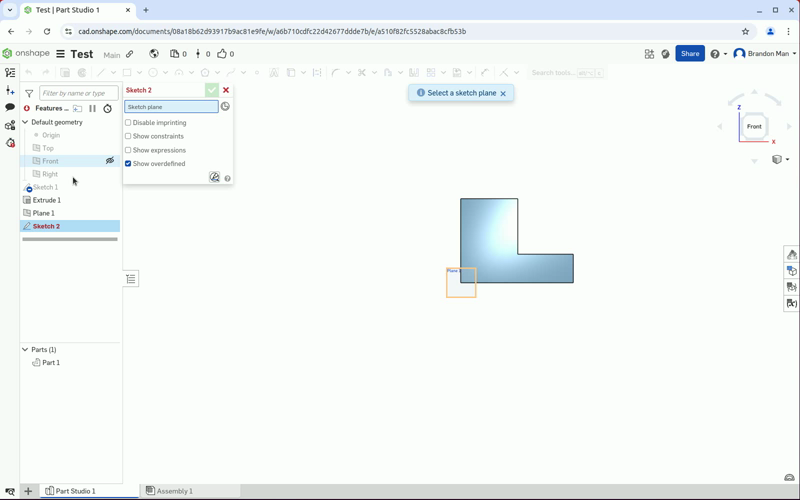
mouse_move(73, 215)
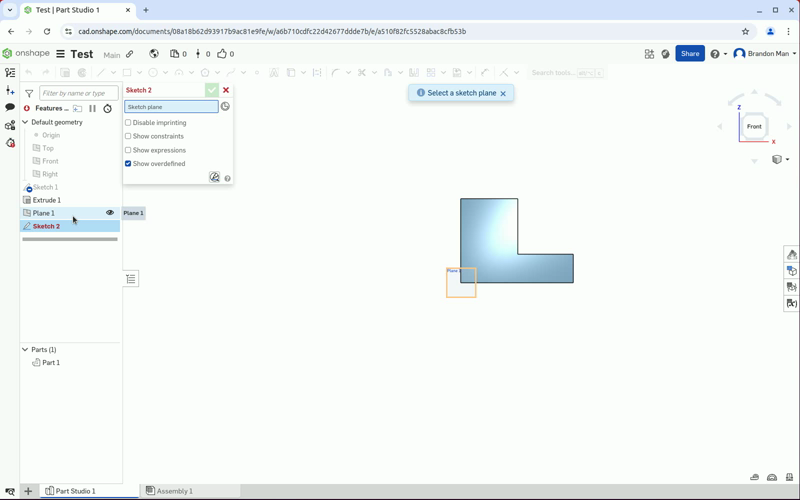
click(73, 215)
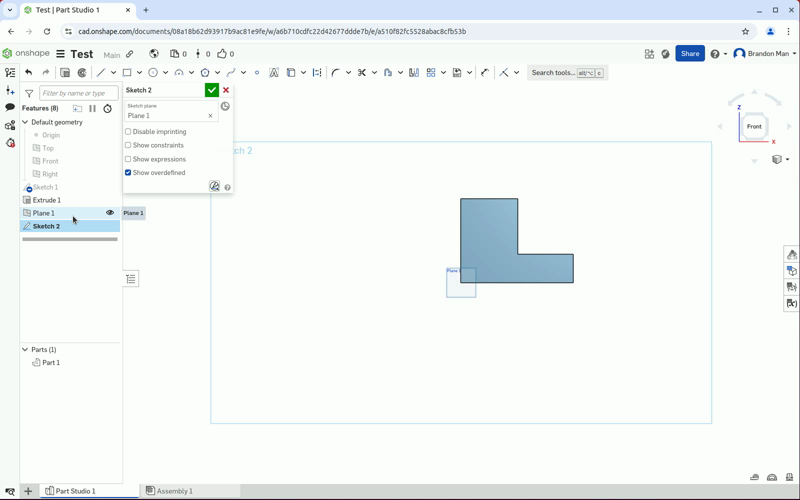
mouse_move(73, 352)
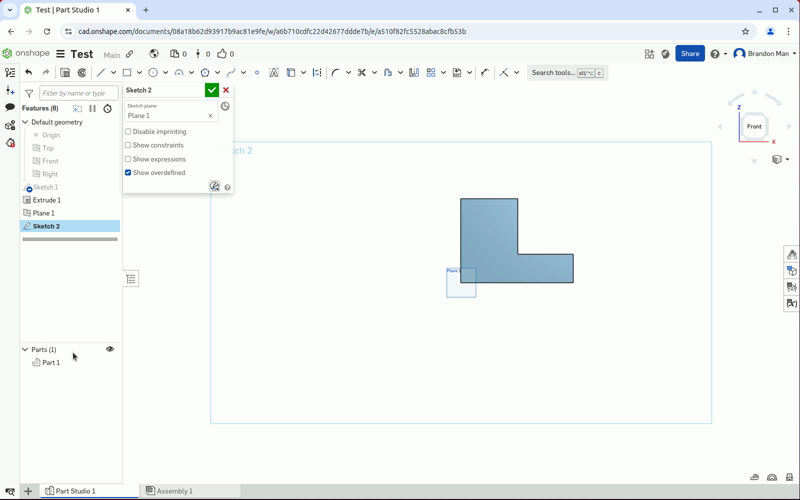
key(y)
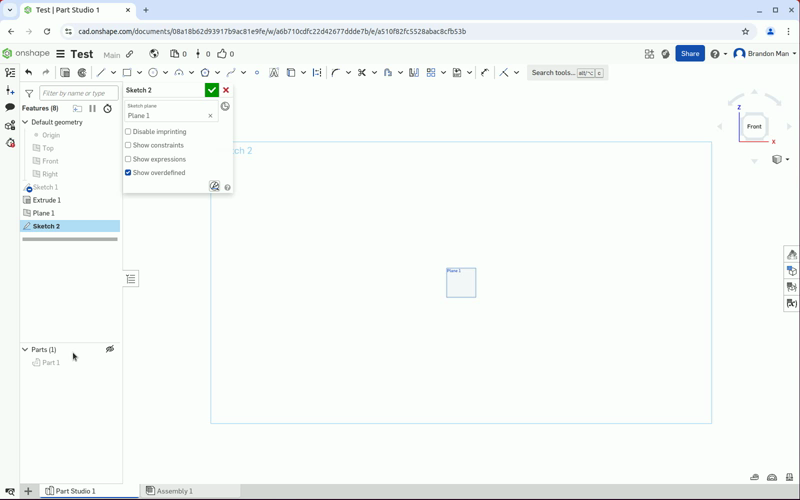
key(l)
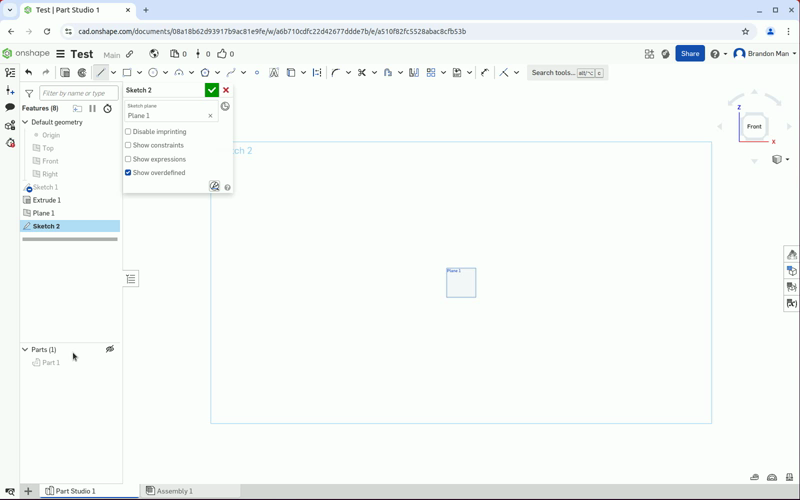
key_down(shift)
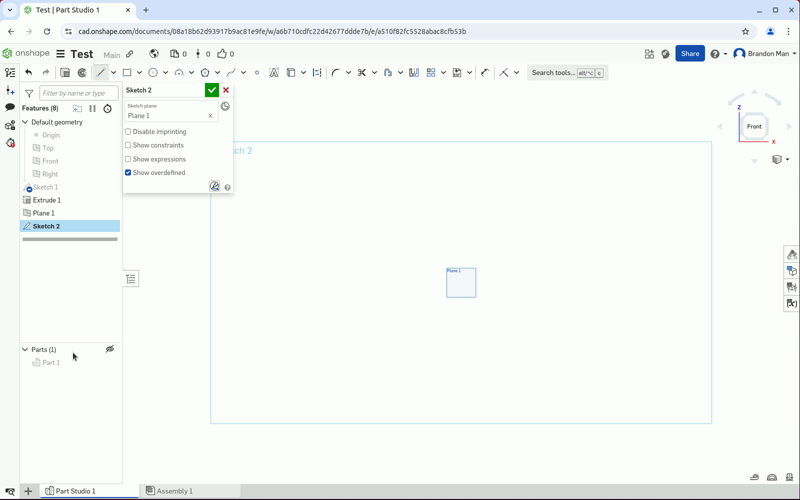
mouse_move(460, 282)
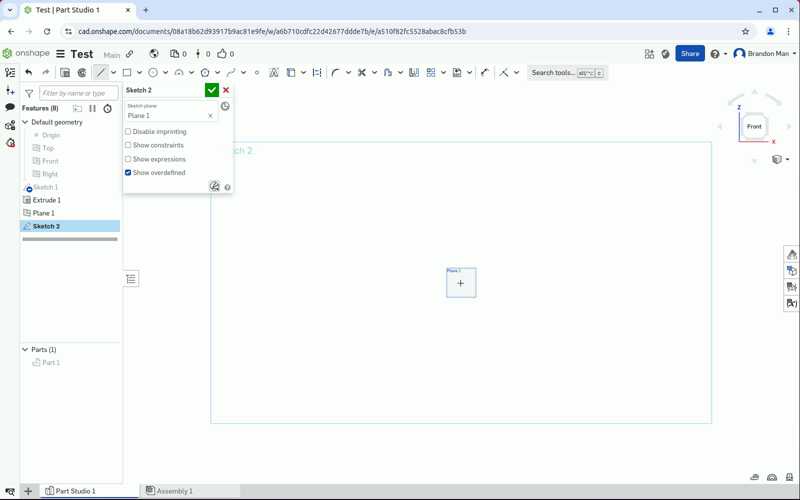
click(460, 282)
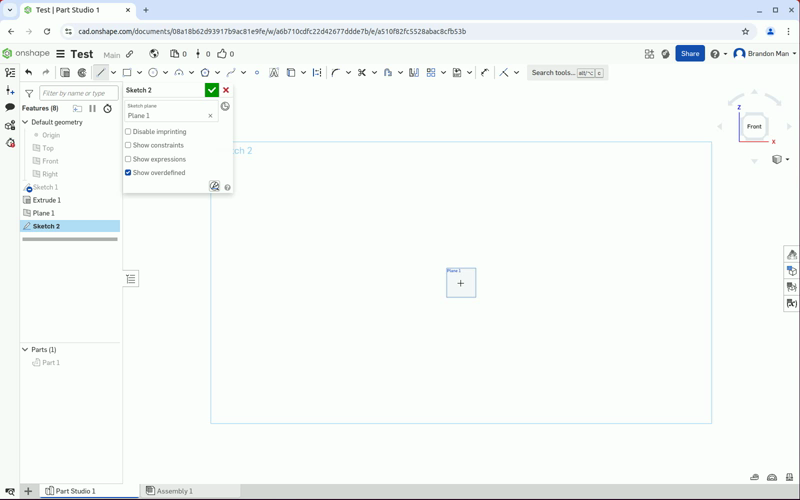
key_up(shift)
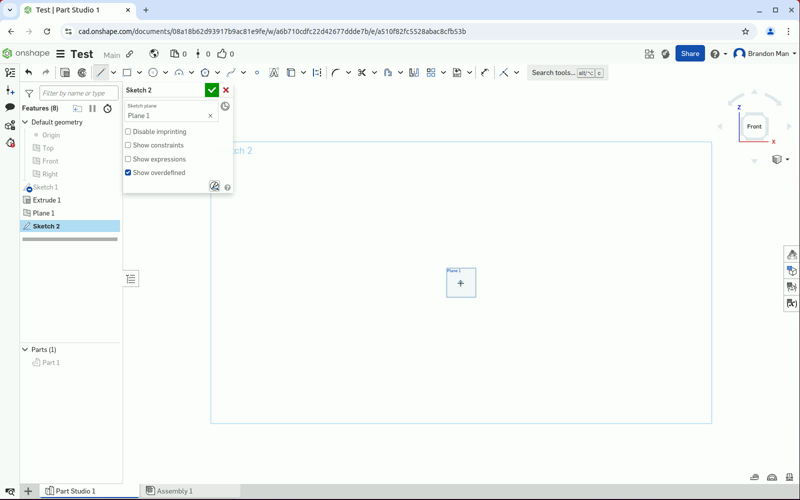
key_down(shift)
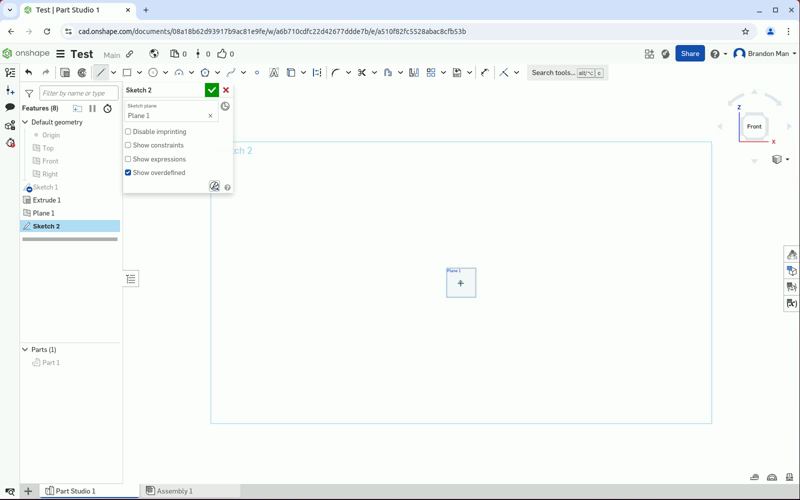
mouse_move(573, 282)
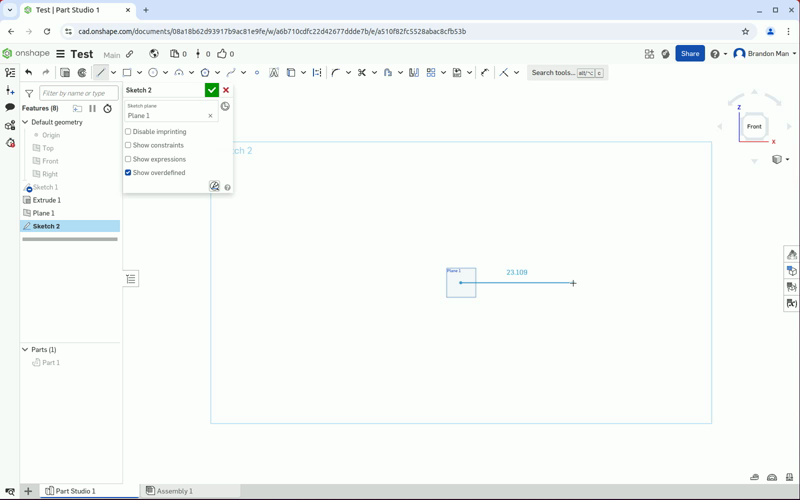
click(573, 282)
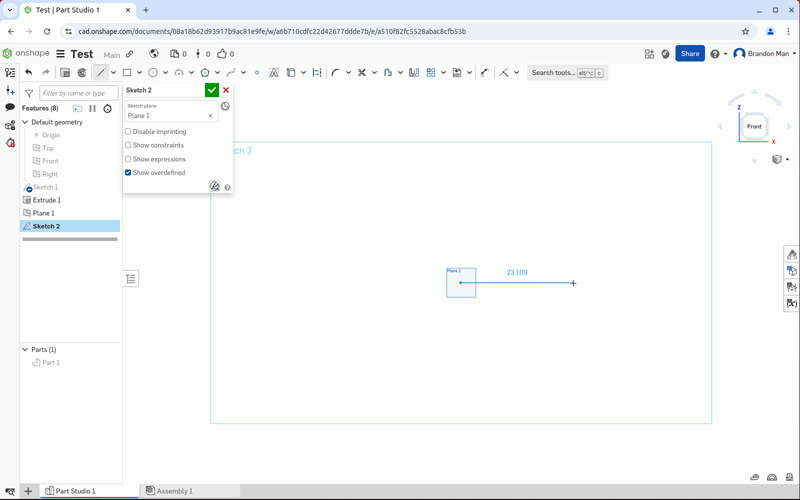
key_up(shift)
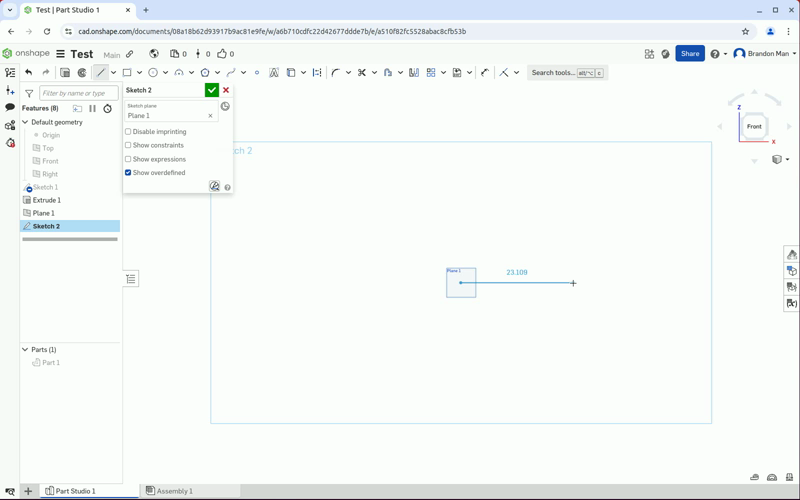
key_down(shift)
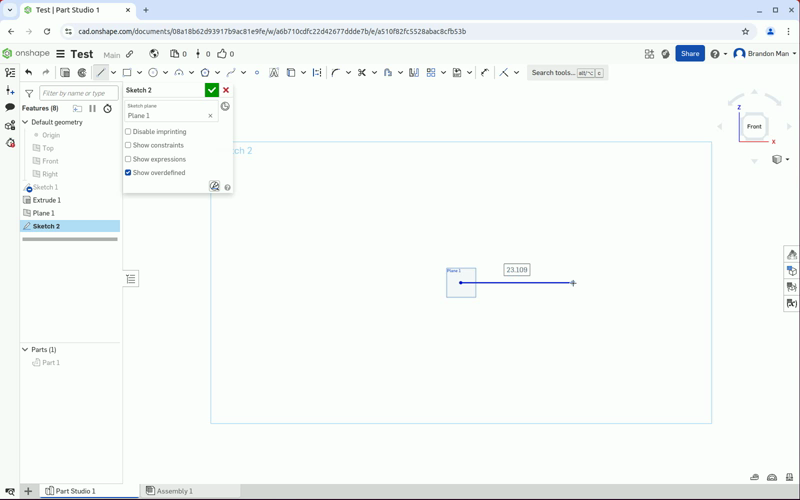
mouse_move(589, 282)
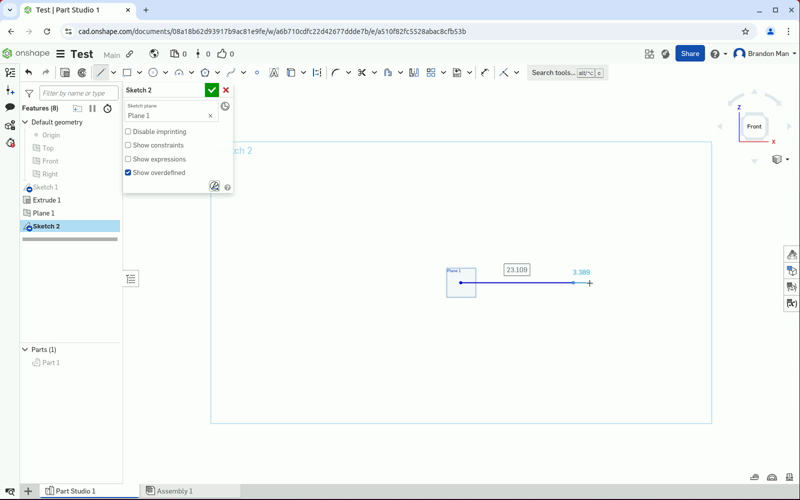
mouse_move(573, 254)
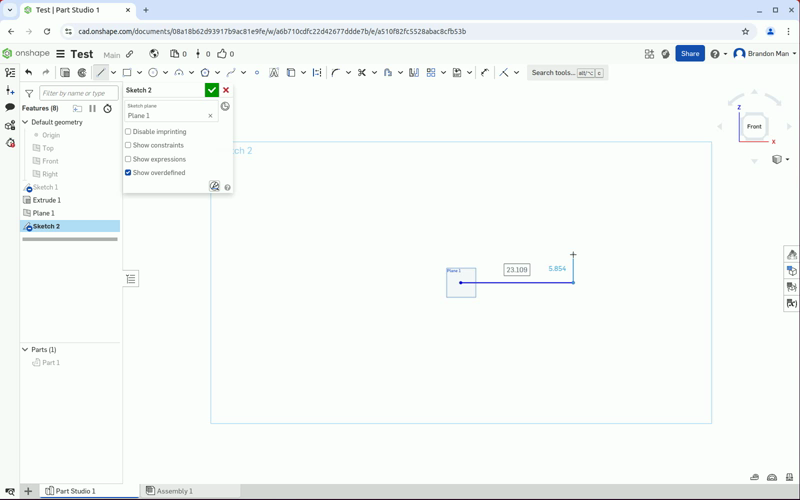
click(573, 254)
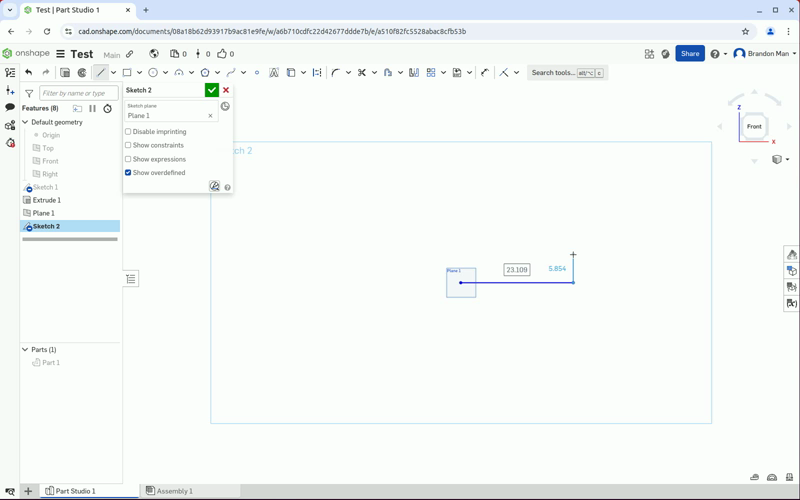
key_up(shift)
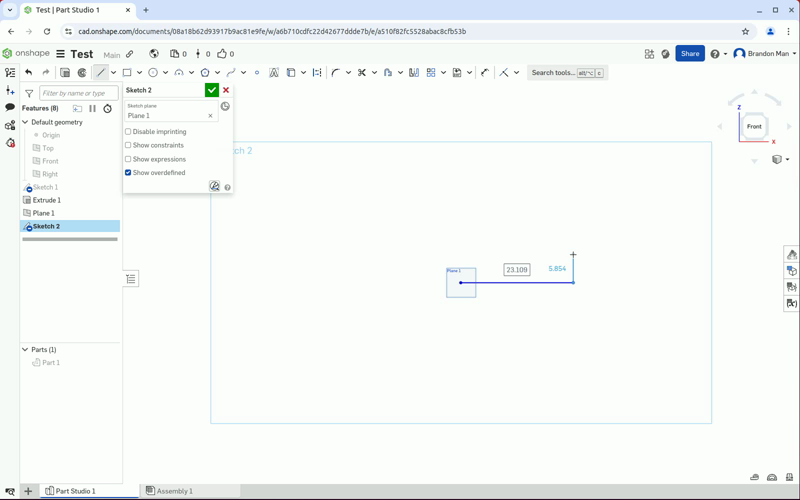
key_down(shift)
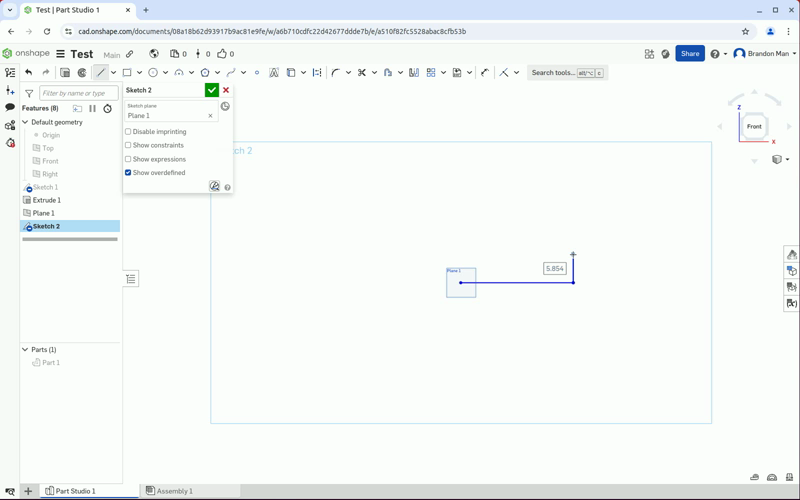
mouse_move(589, 254)
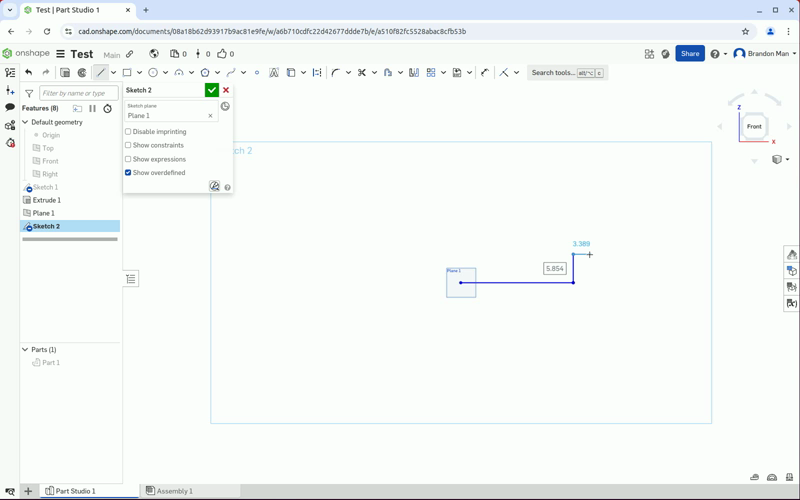
mouse_move(517, 254)
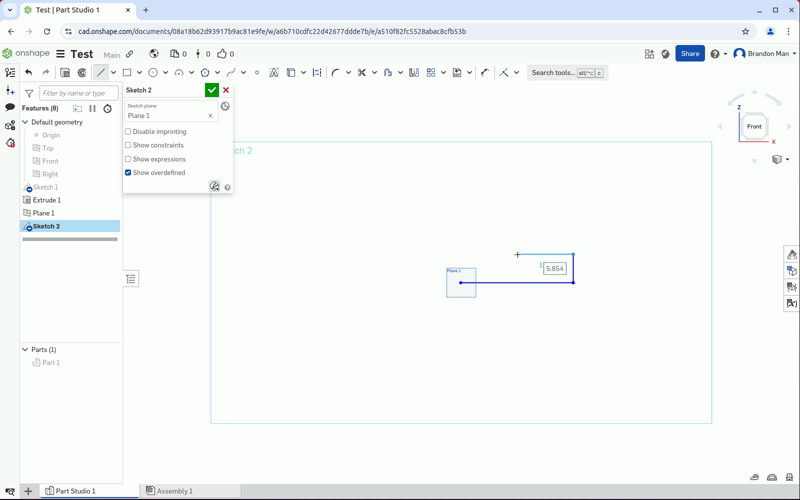
click(517, 254)
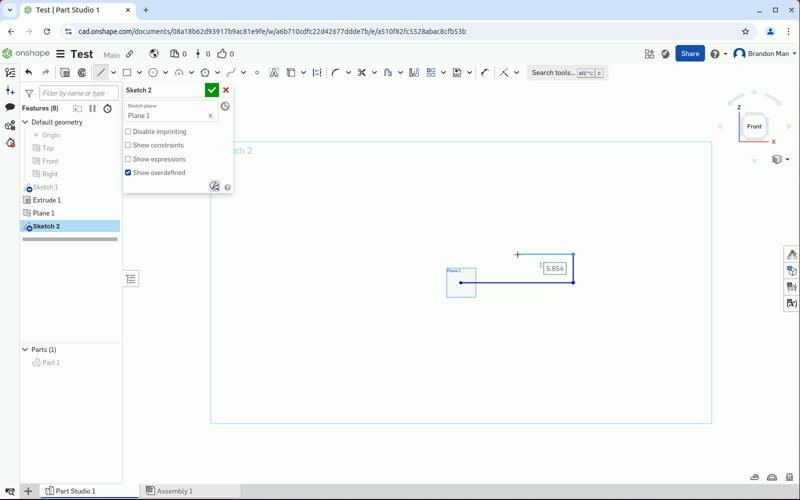
key_up(shift)
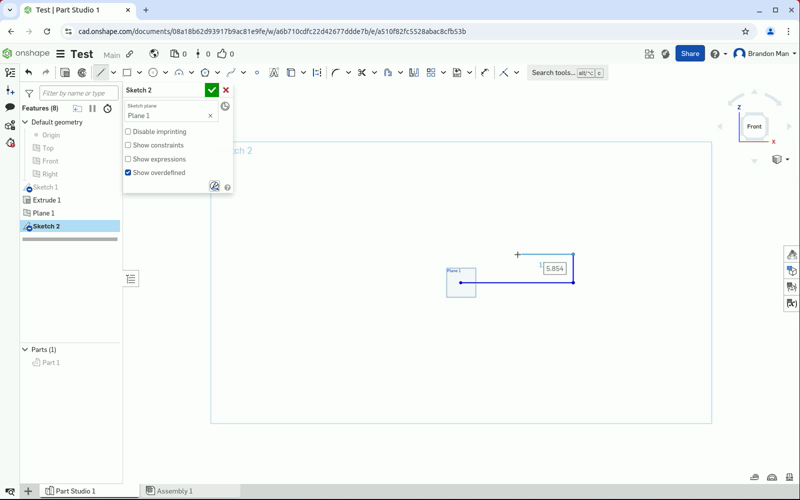
key_down(shift)
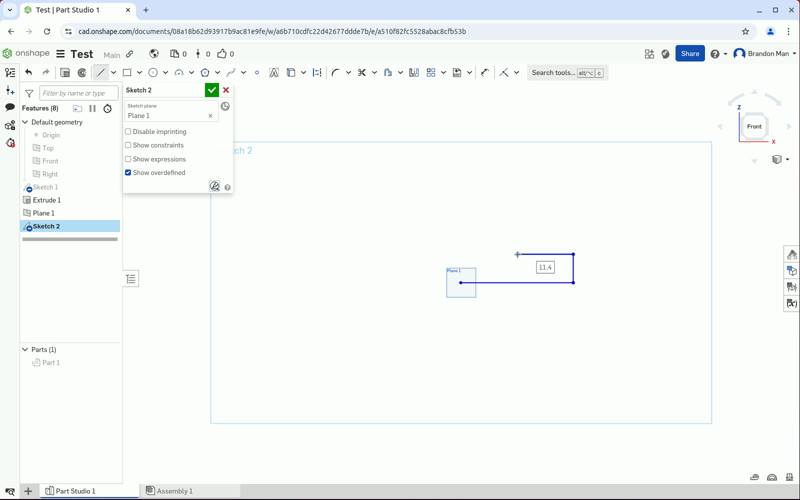
mouse_move(547, 254)
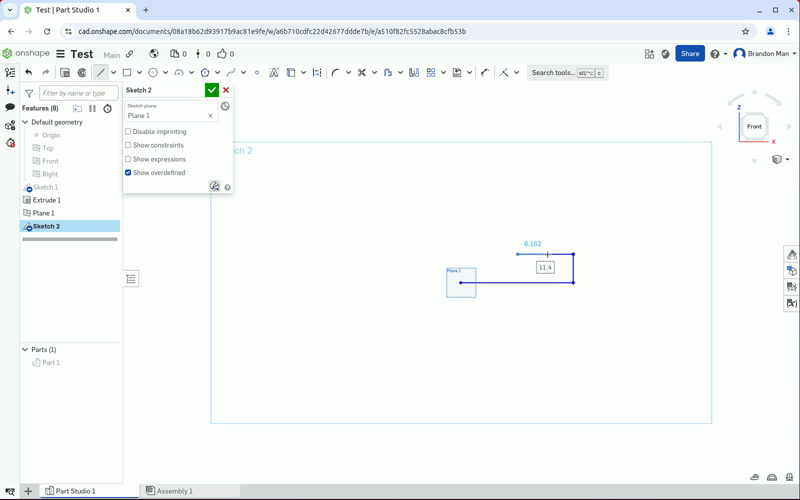
mouse_move(460, 254)
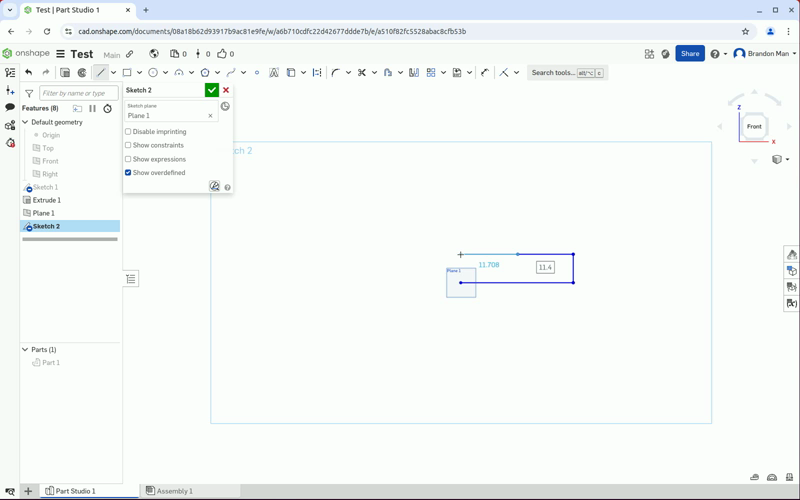
click(460, 254)
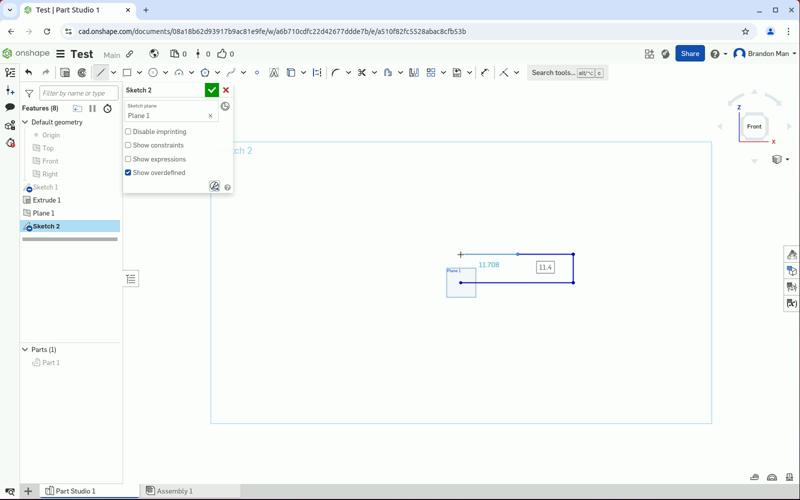
key_up(shift)
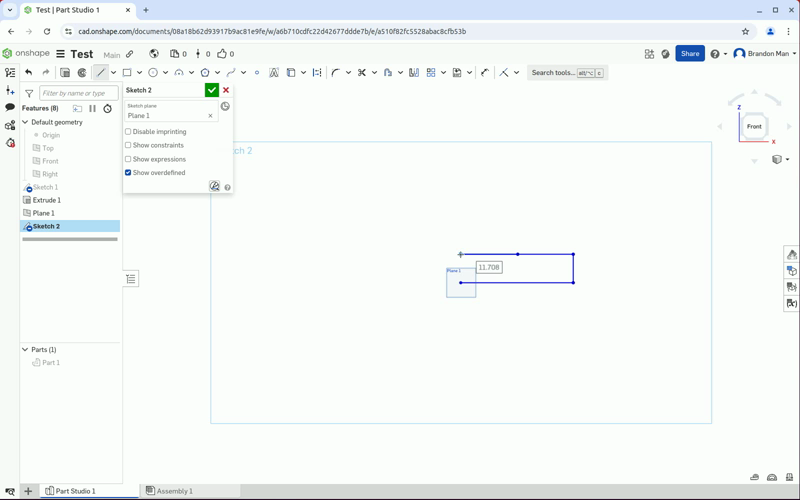
mouse_move(490, 254)
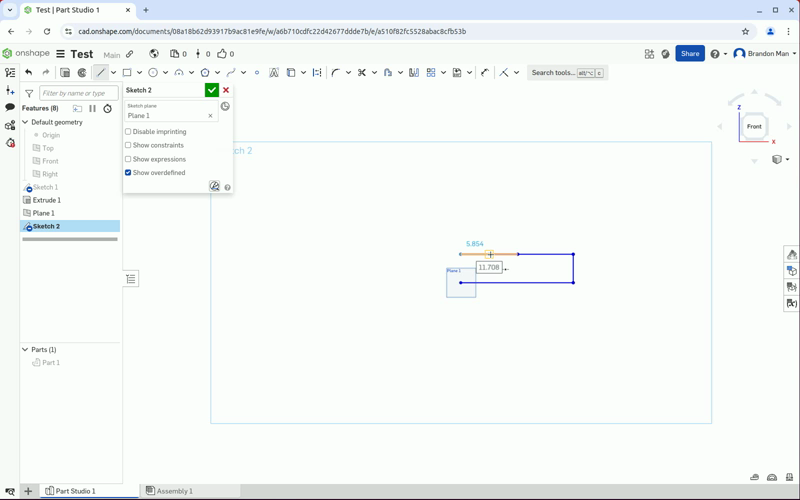
key_down(shift)
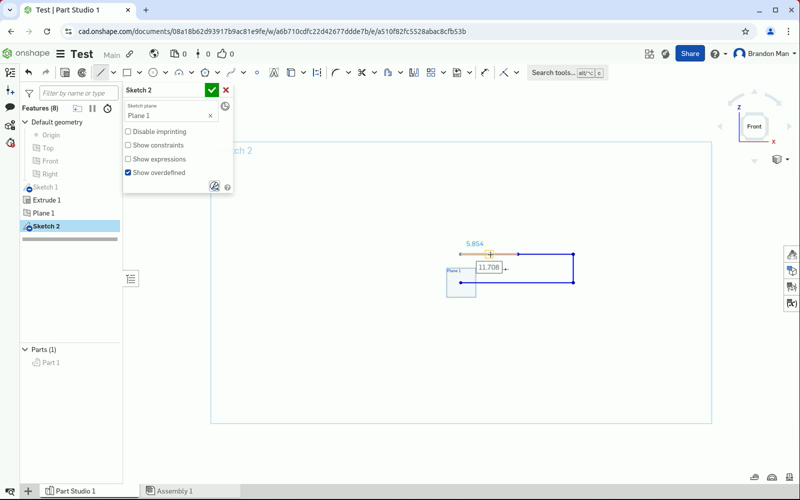
mouse_move(460, 282)
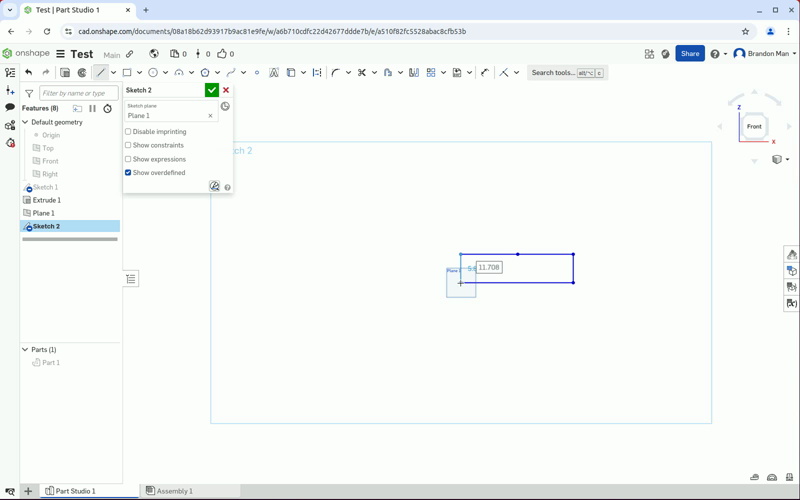
key_up(shift)
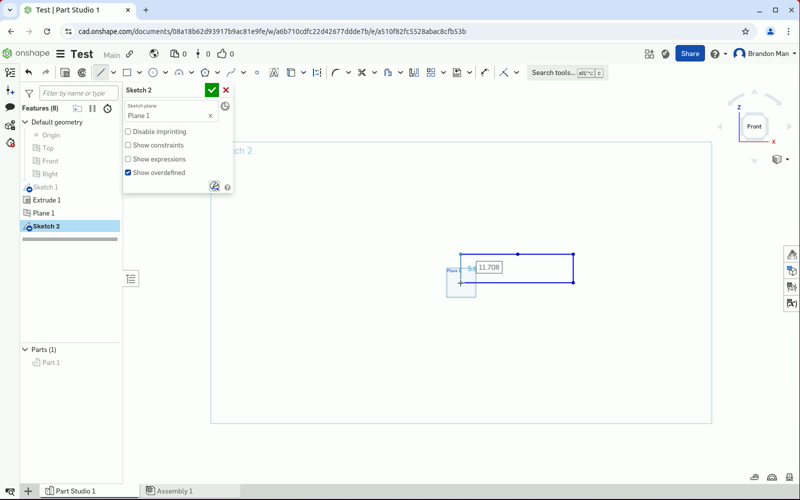
click(460, 282)
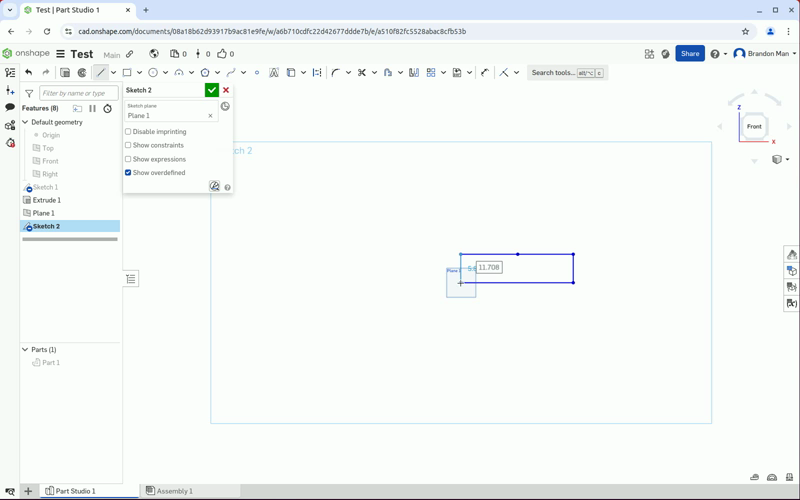
key(esc)
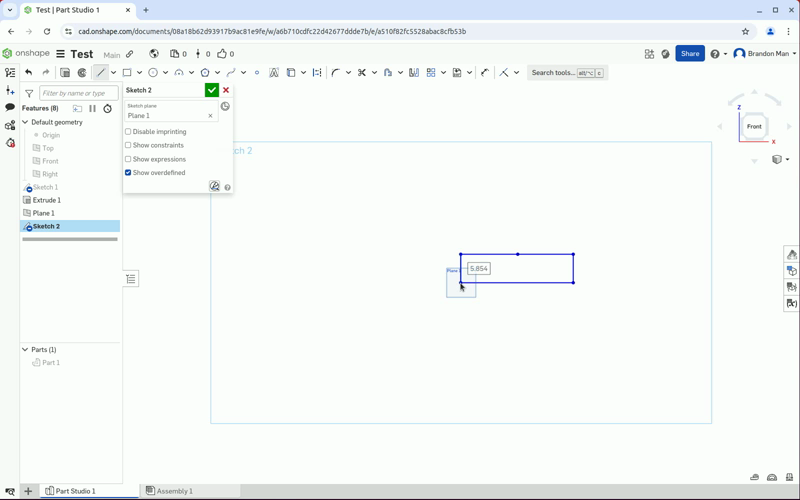
mouse_move(467, 268)
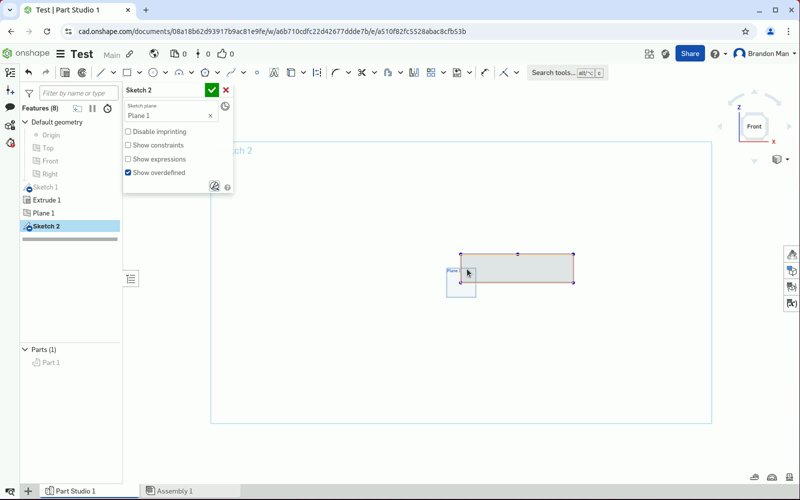
click(467, 268)
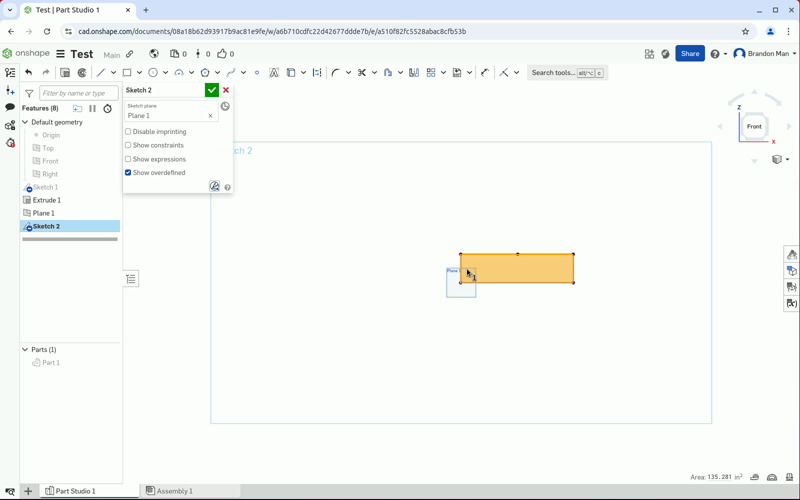
mouse_move(73, 352)
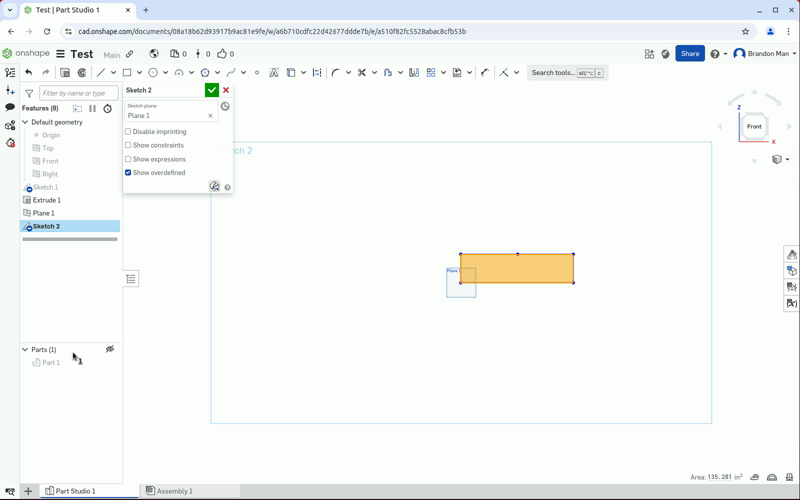
key(shift+y)
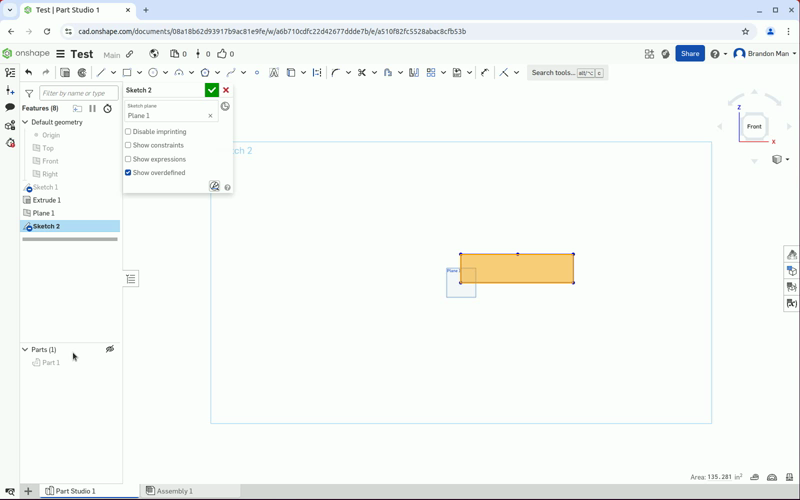
key(shift+e)
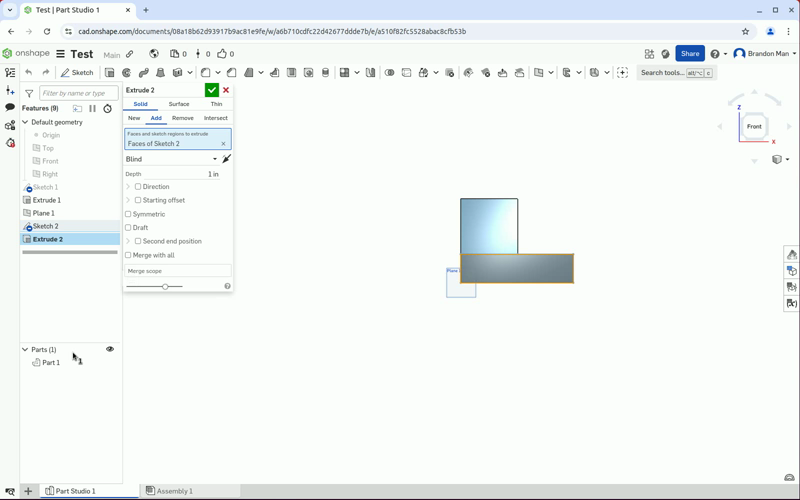
mouse_move(143, 106)
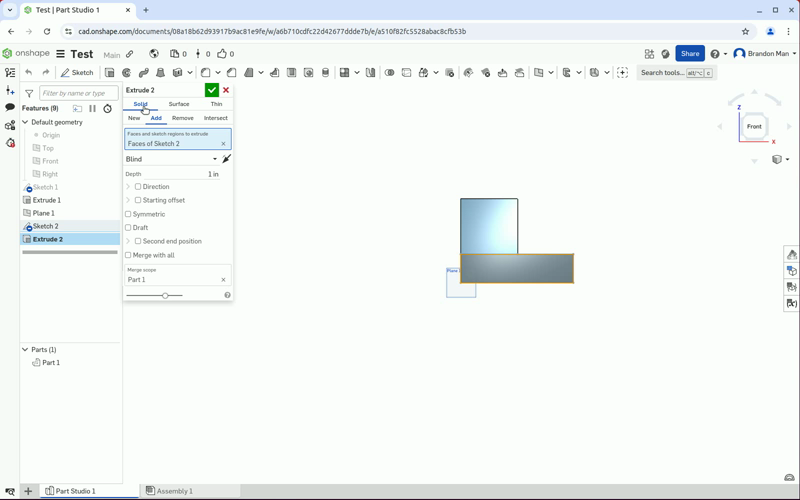
click(143, 106)
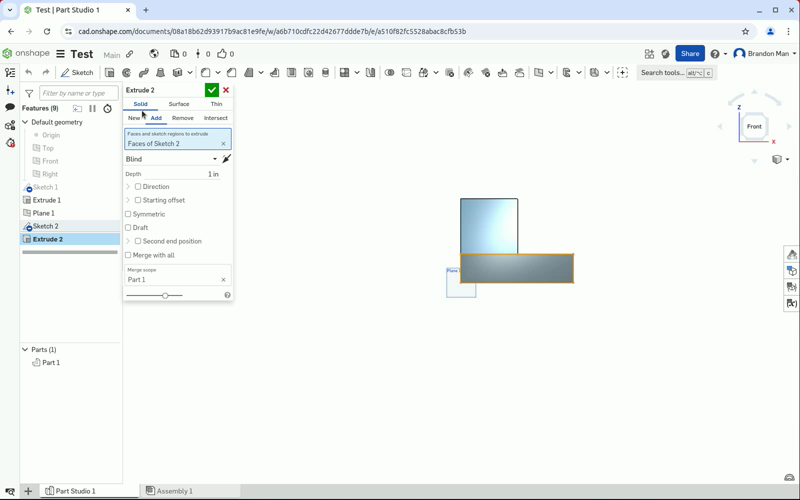
mouse_move(137, 120)
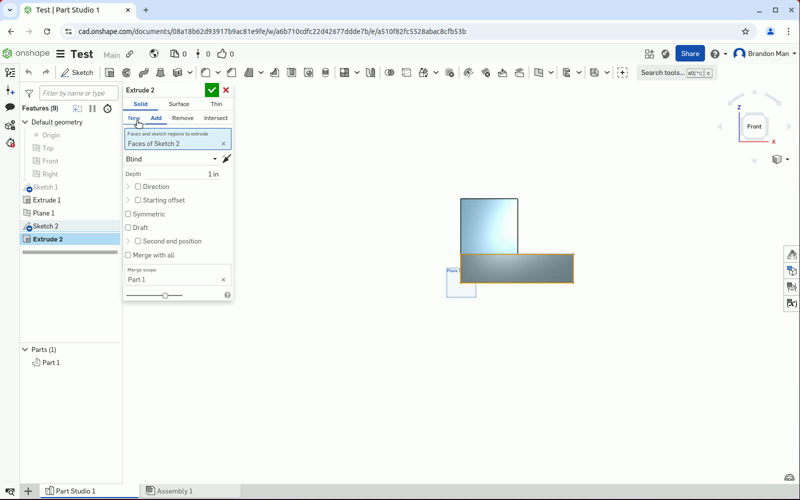
click(137, 120)
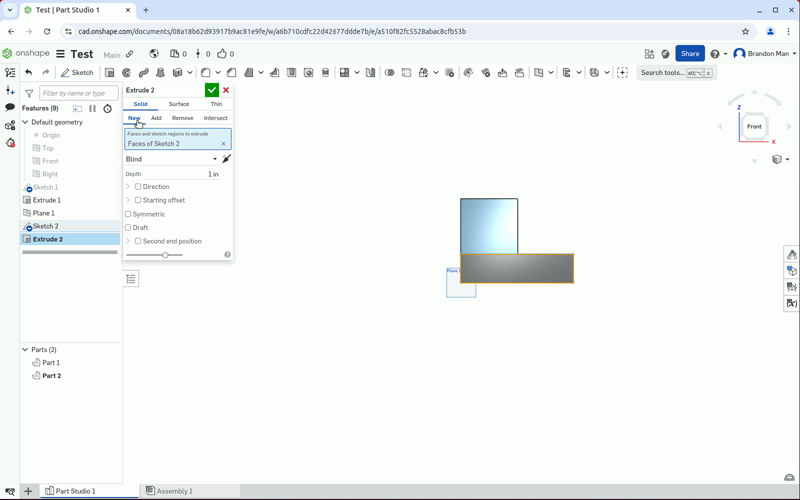
key(tab, 4)
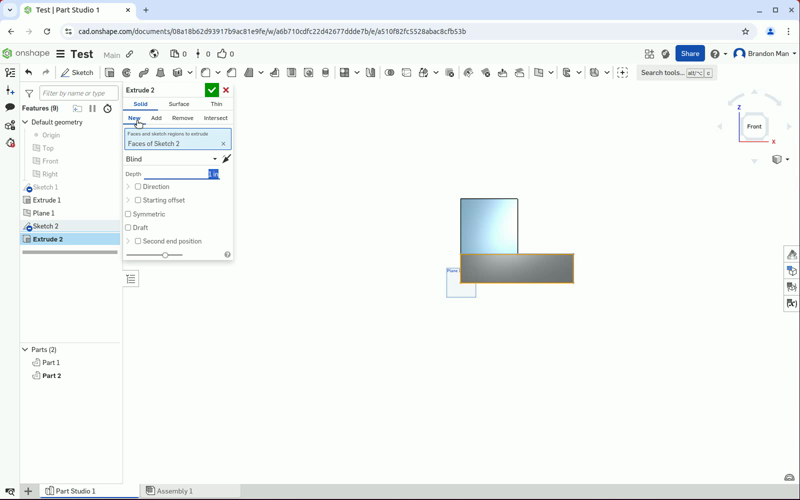
text(11.554)
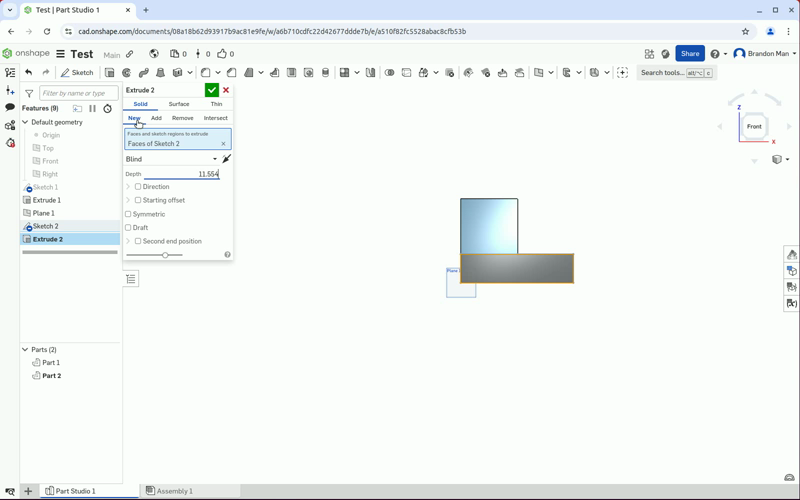
key(enter)
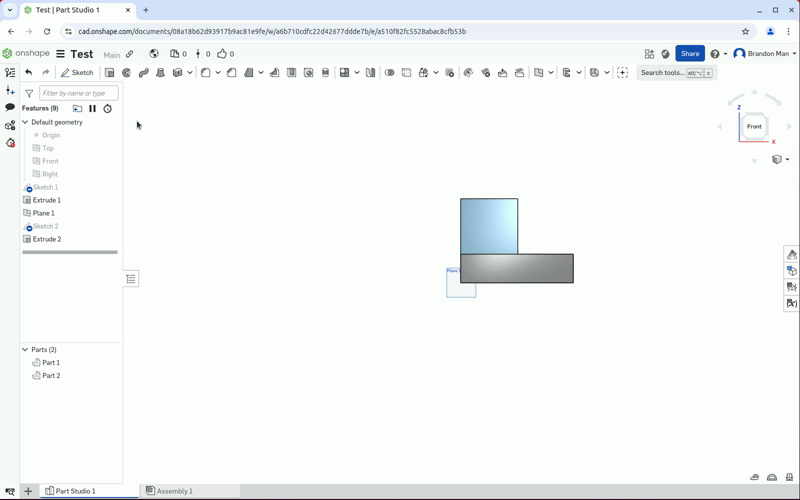
key(shift+h)
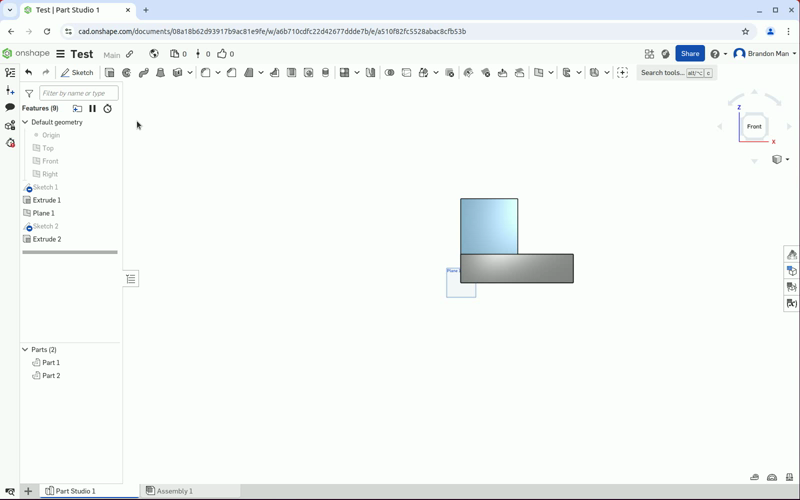
key(shift+h)
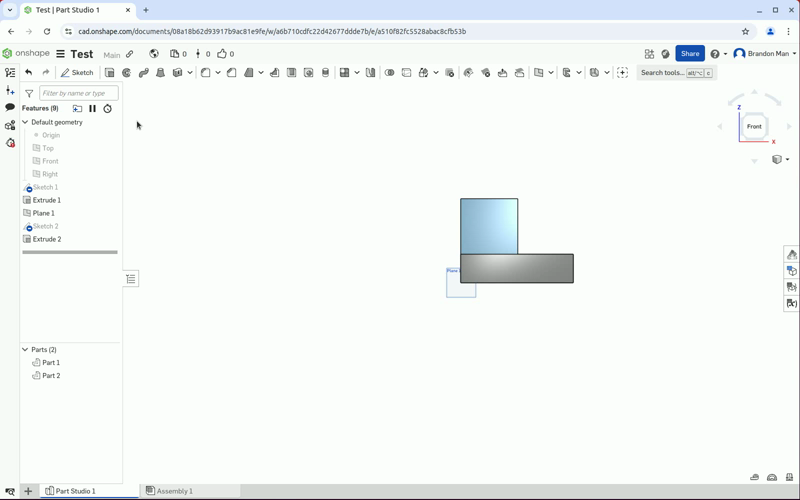
mouse_move(73, 189)
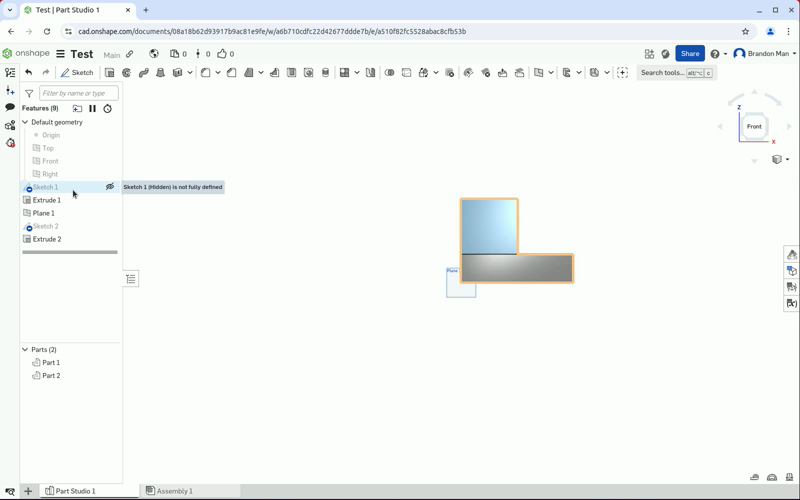
click(73, 189)
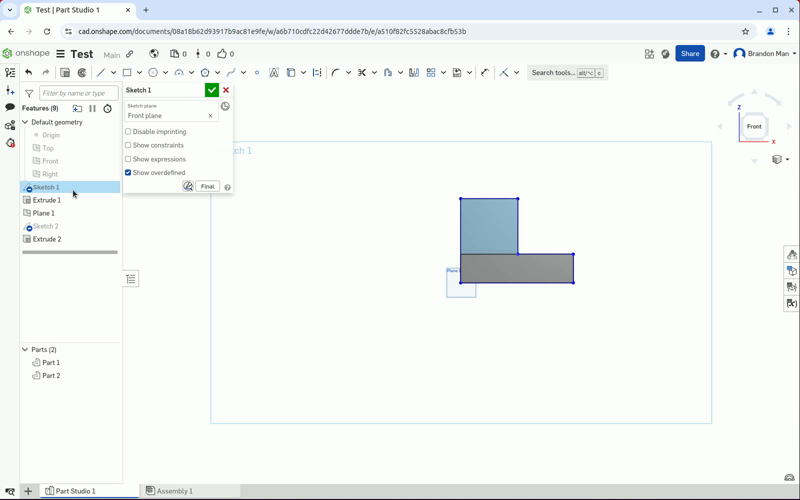
mouse_move(229, 92)
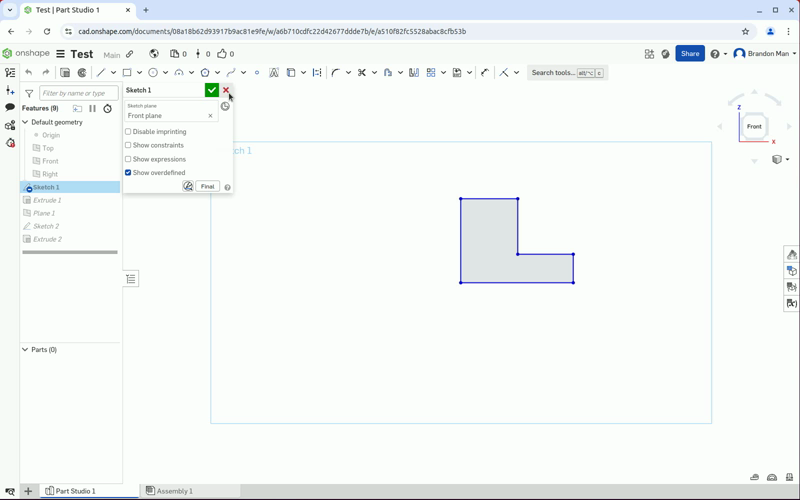
click(229, 92)
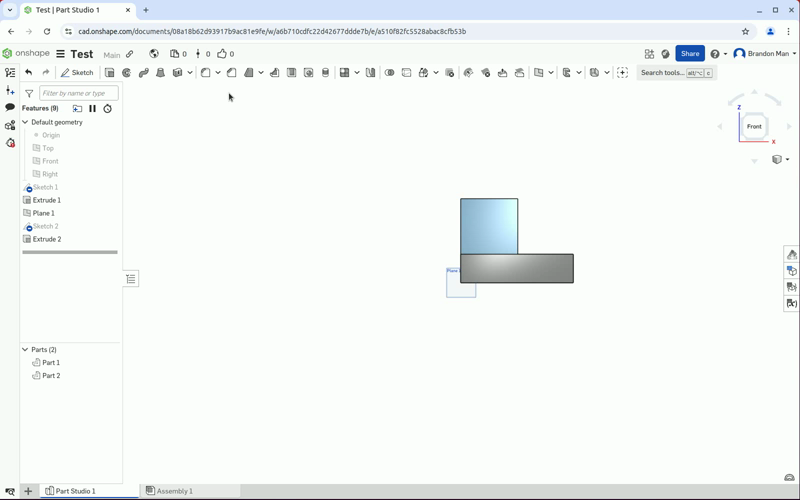
mouse_move(73, 352)
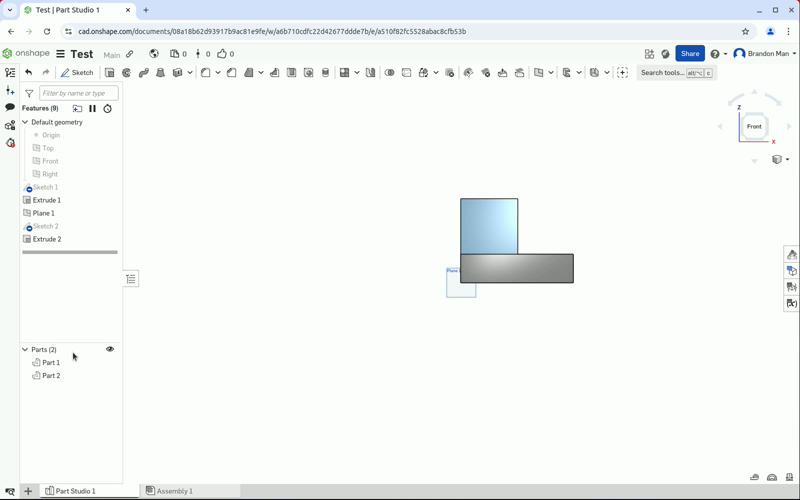
key(y)
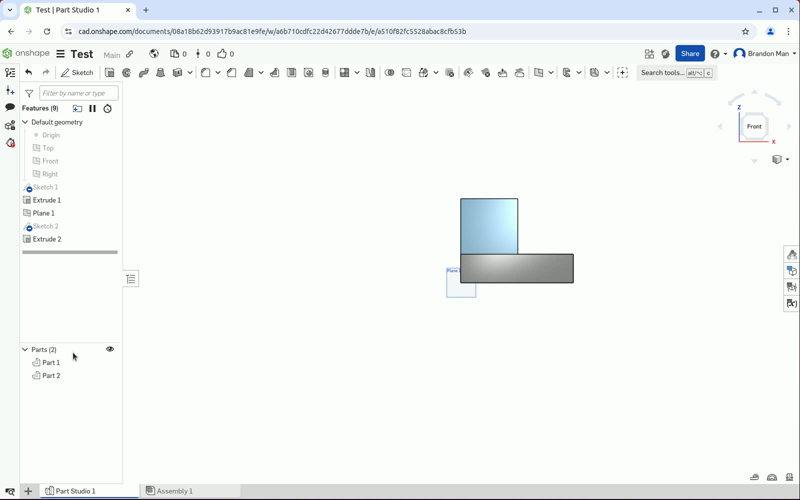
key(shift+p)
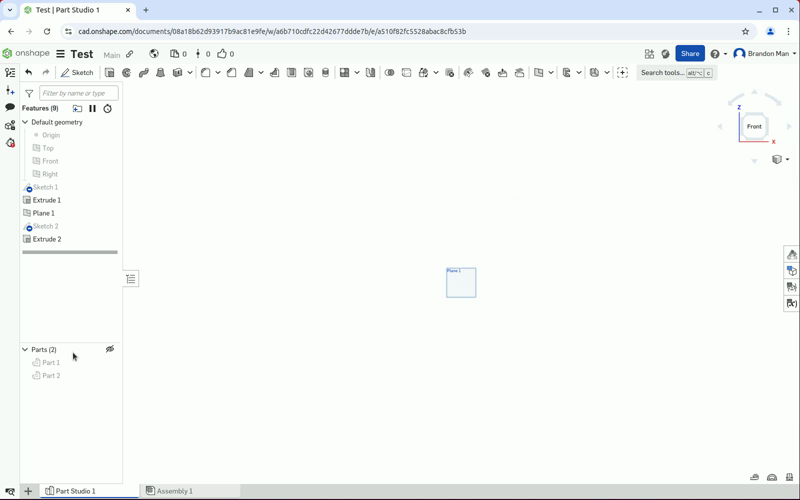
key(space)
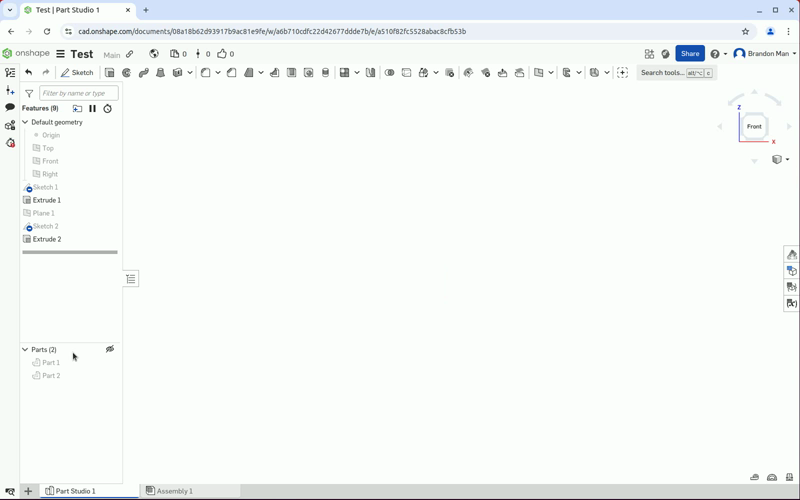
key_down(shift)
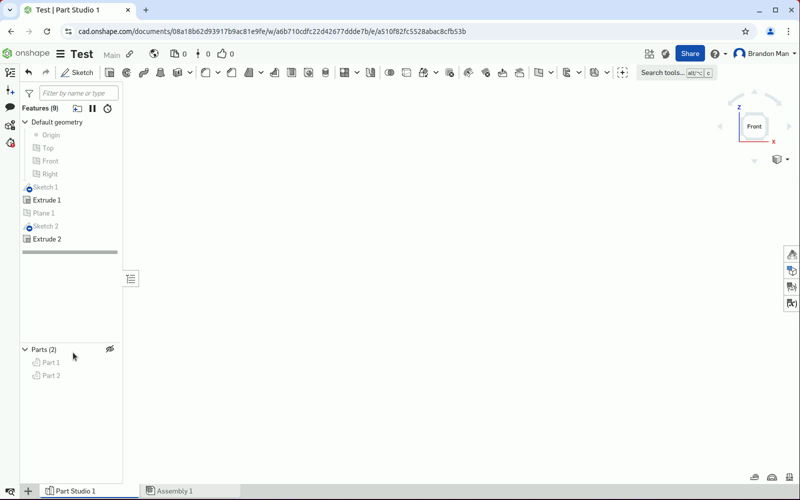
key(down)
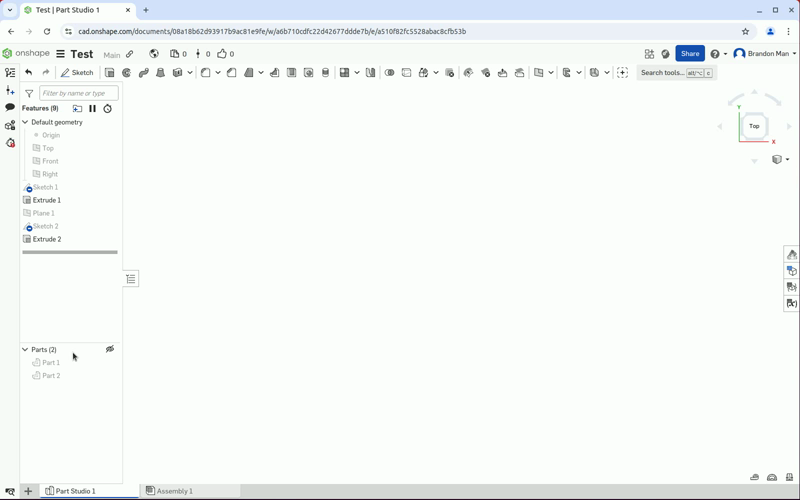
key_up(shift)
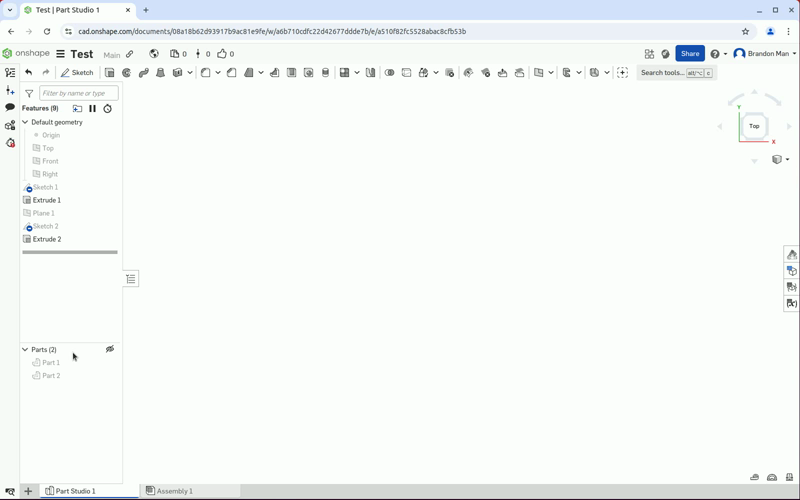
mouse_move(73, 352)
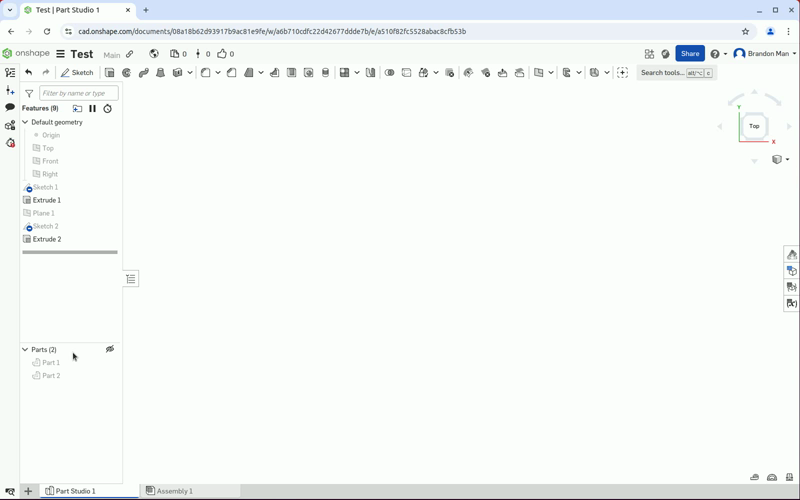
key(shift+y)
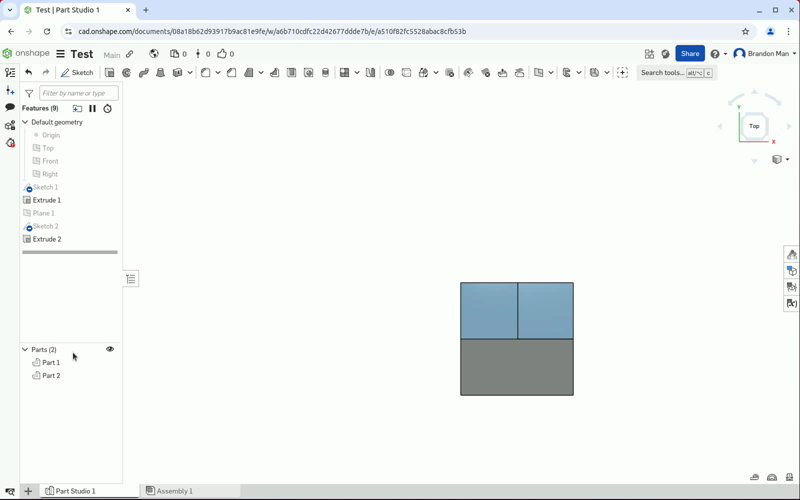
mouse_move(541, 75)
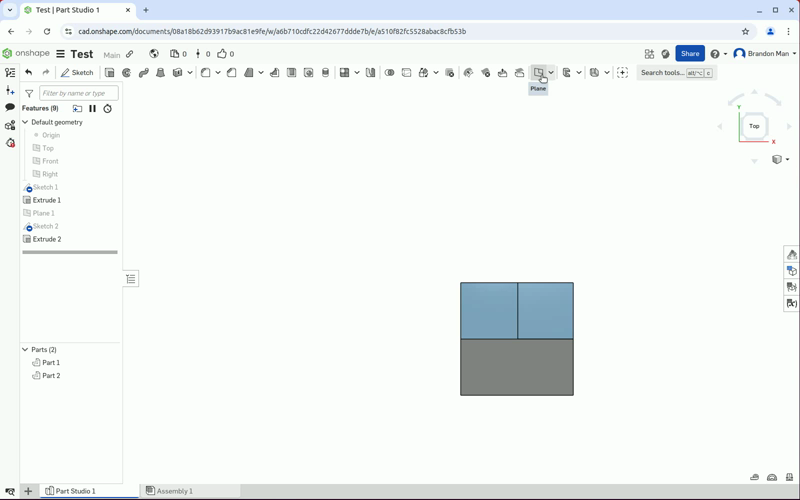
click(541, 75)
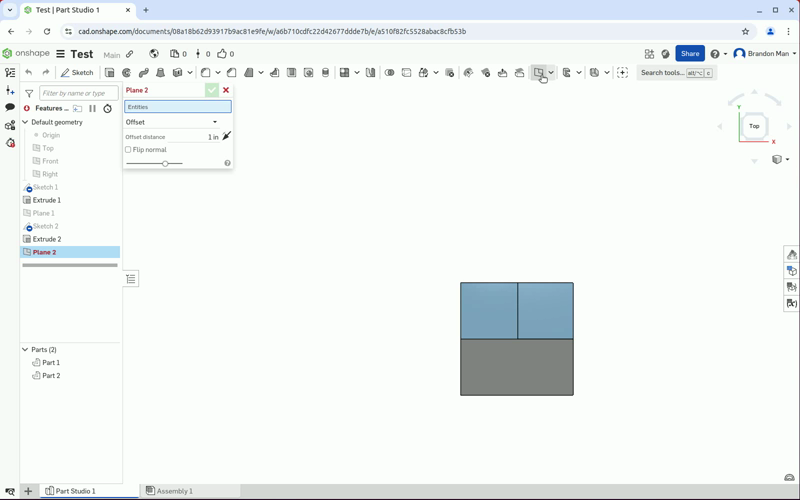
mouse_move(73, 150)
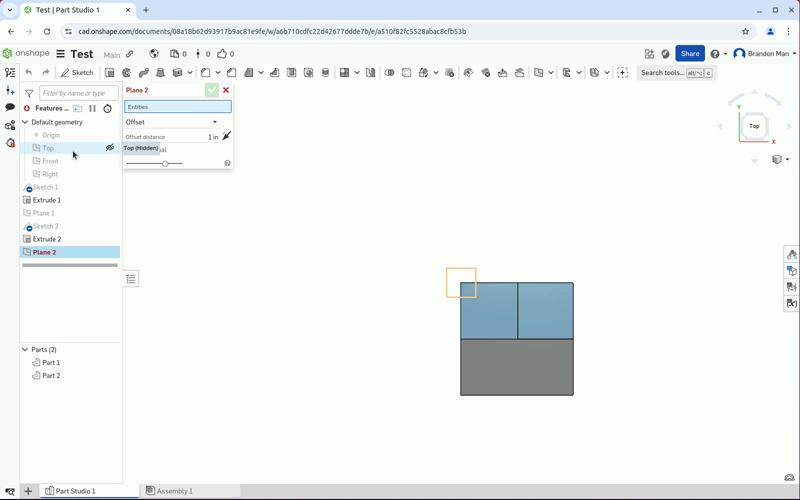
click(73, 150)
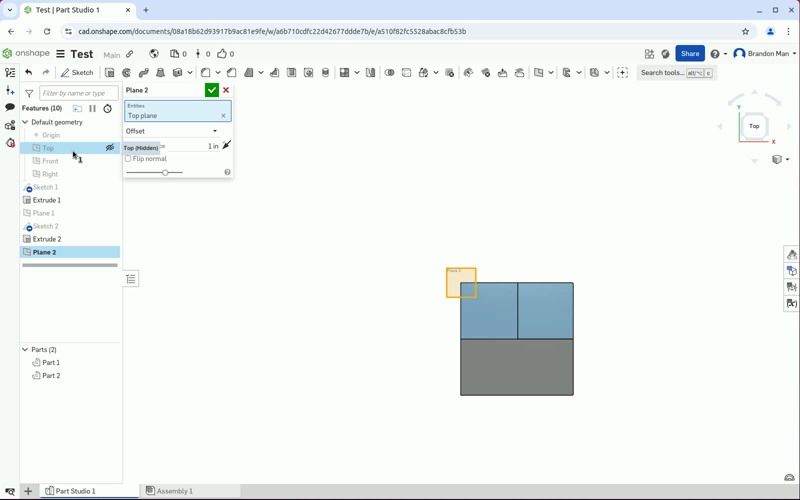
key(tab, 2)
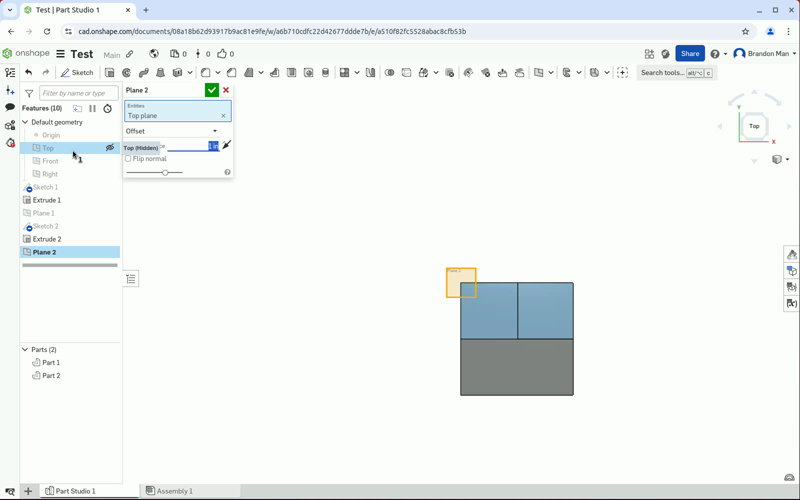
text(5.792)
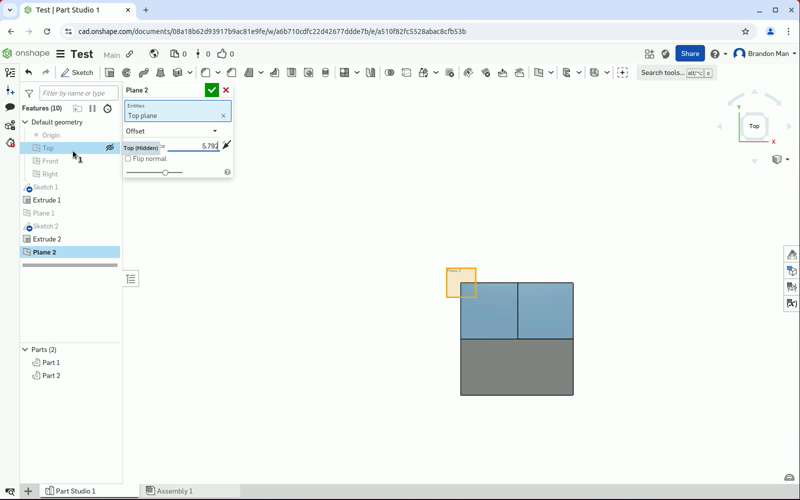
key(enter, 2)
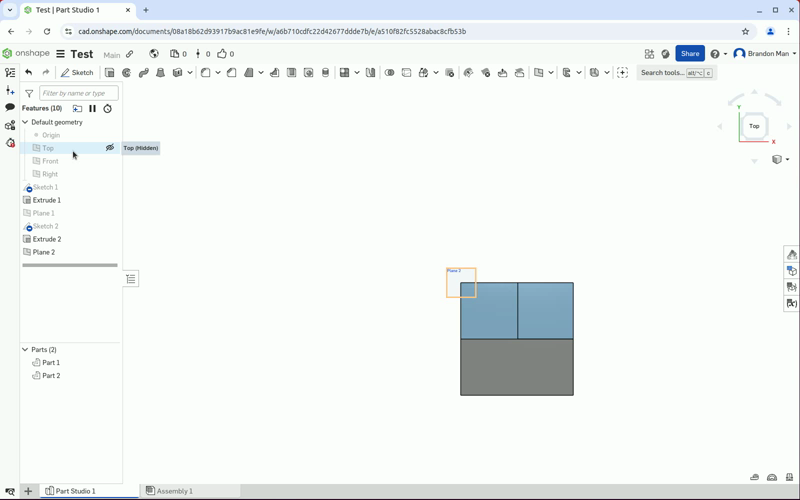
key(shift+s)
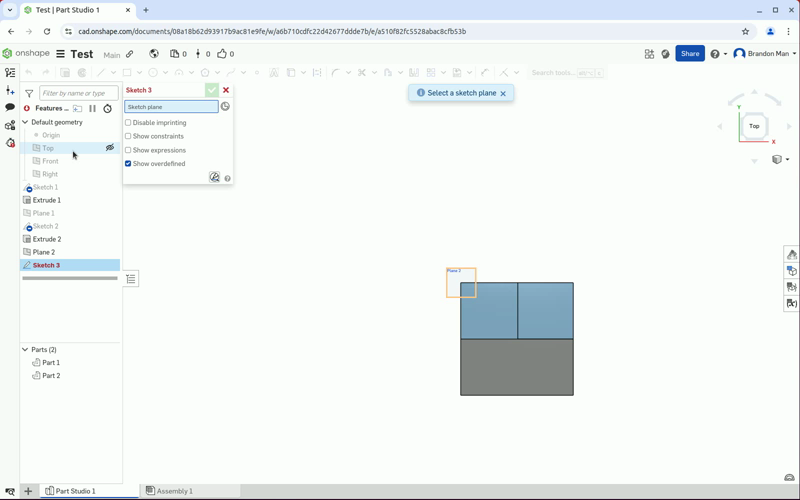
mouse_move(73, 254)
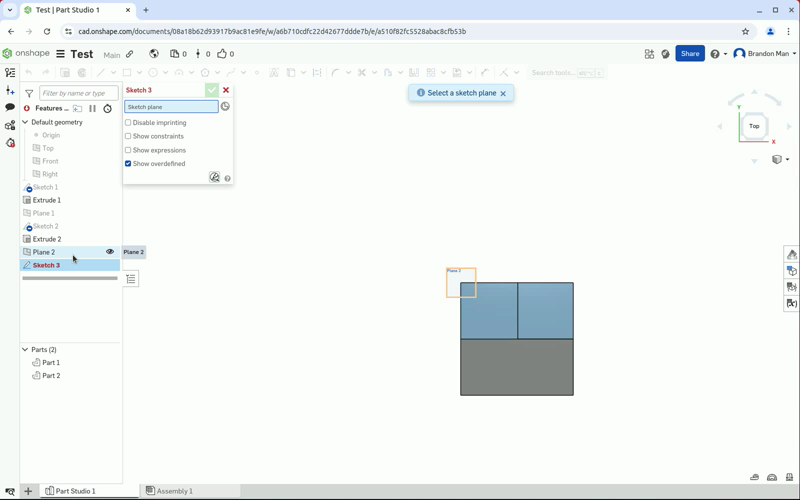
click(73, 254)
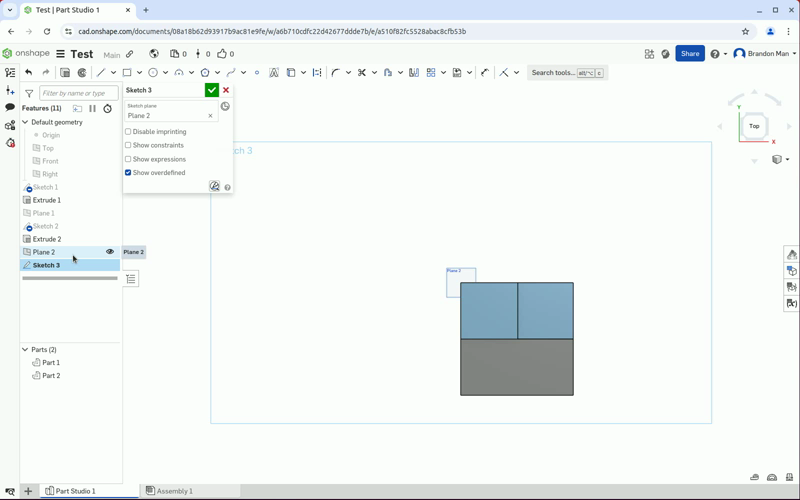
mouse_move(73, 352)
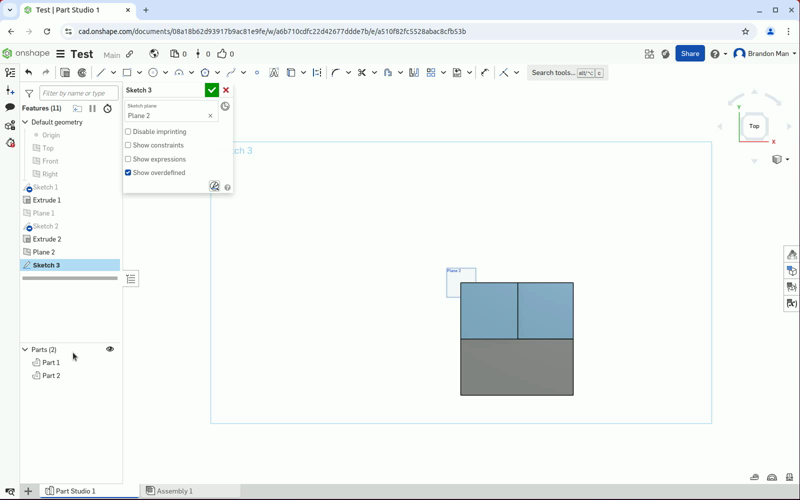
key(y)
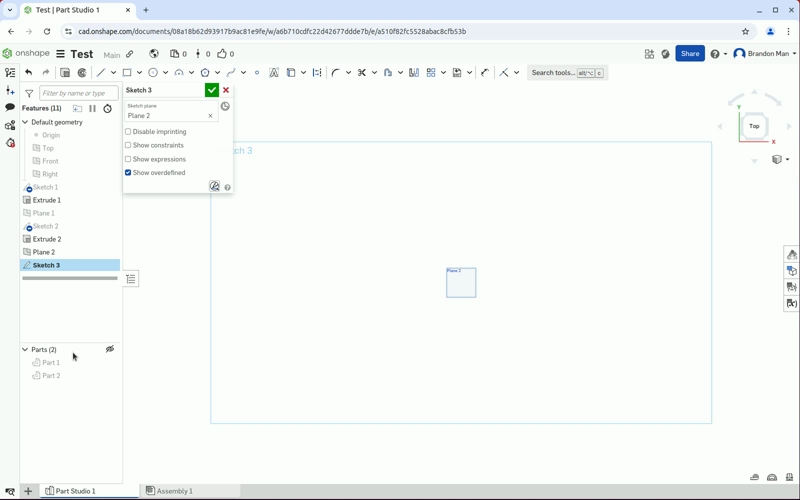
key(l)
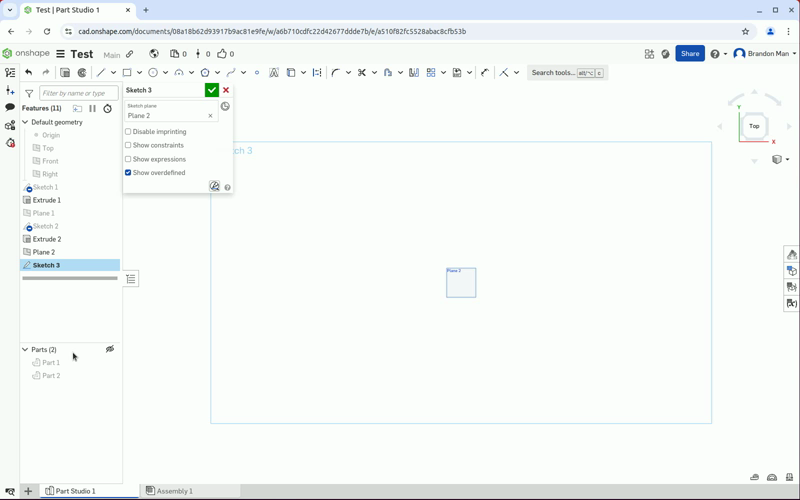
key_down(shift)
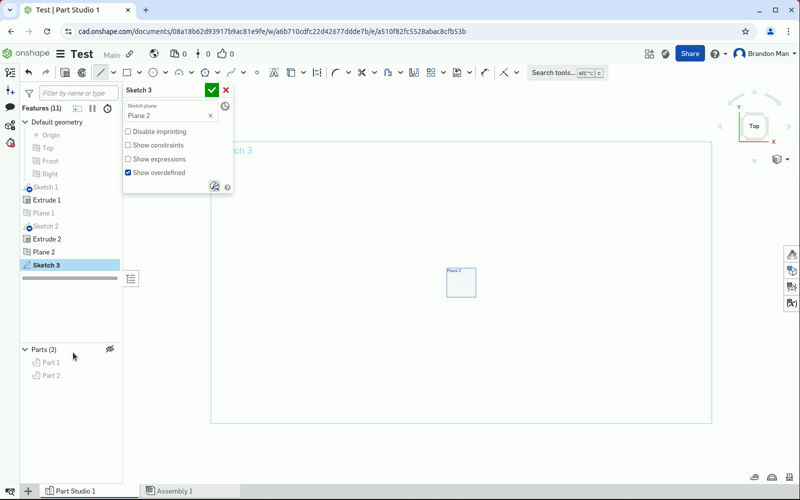
mouse_move(460, 395)
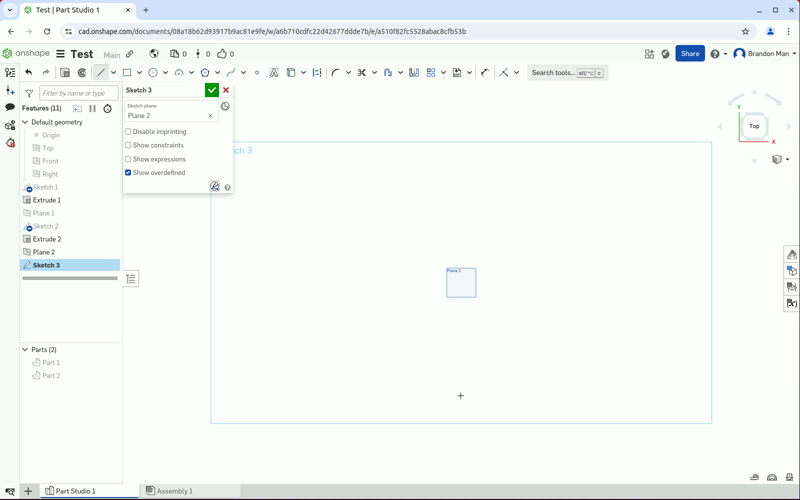
click(460, 395)
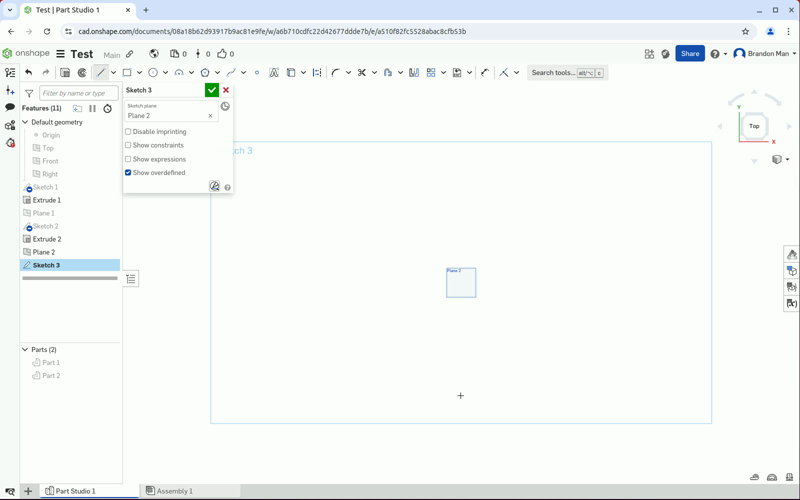
key_up(shift)
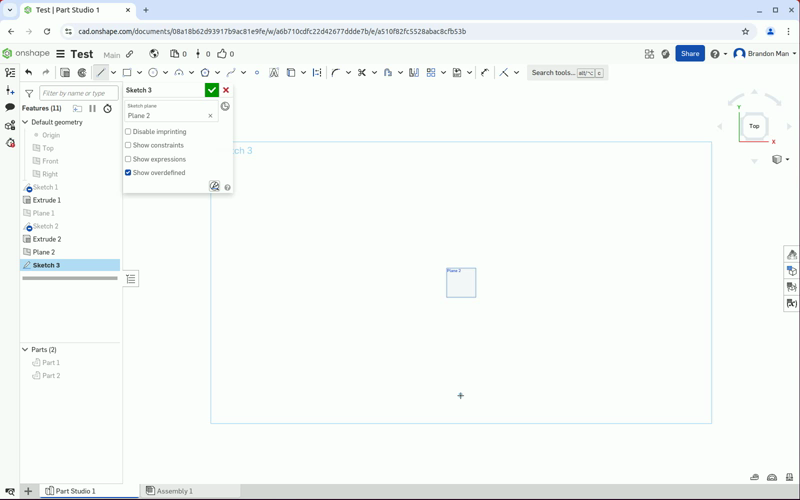
key_down(shift)
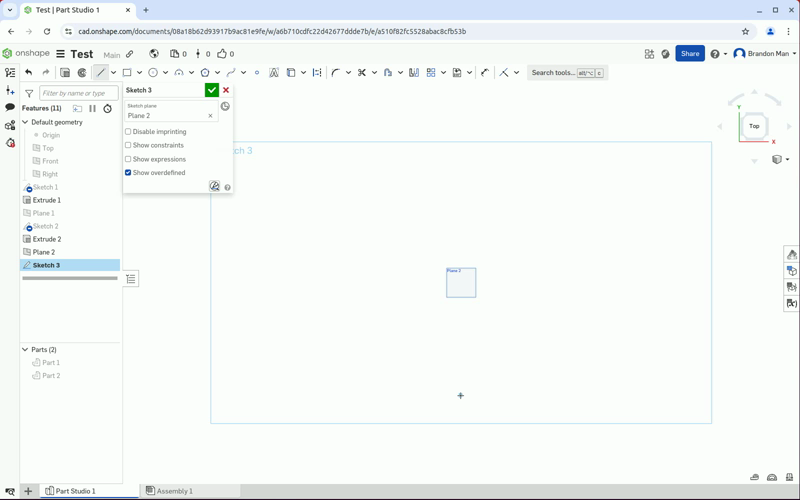
mouse_move(573, 395)
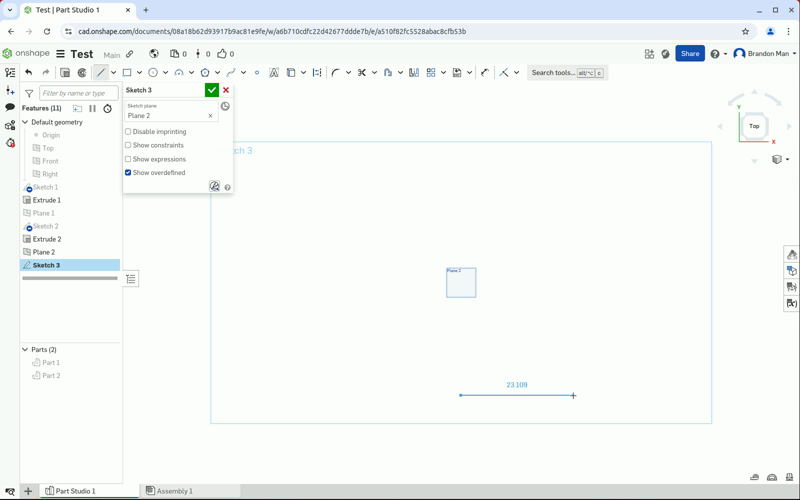
click(573, 395)
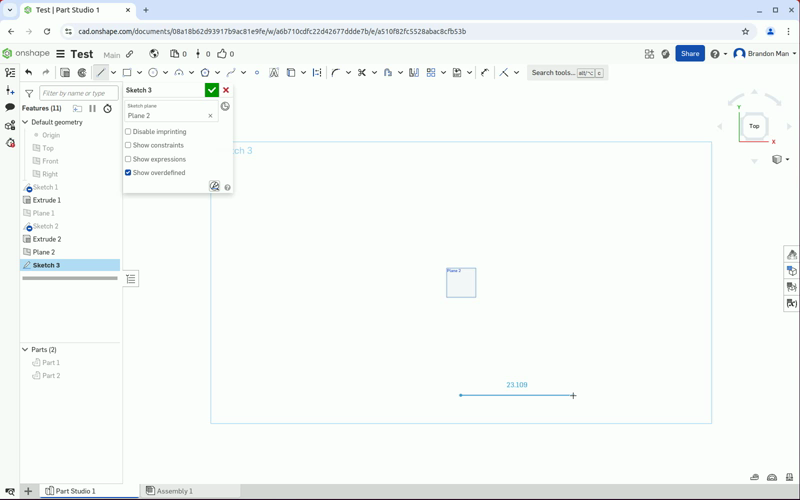
key_up(shift)
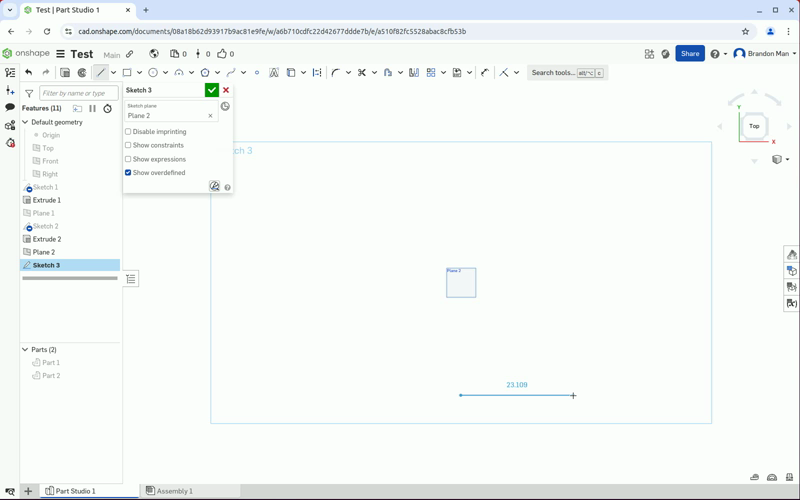
key_down(shift)
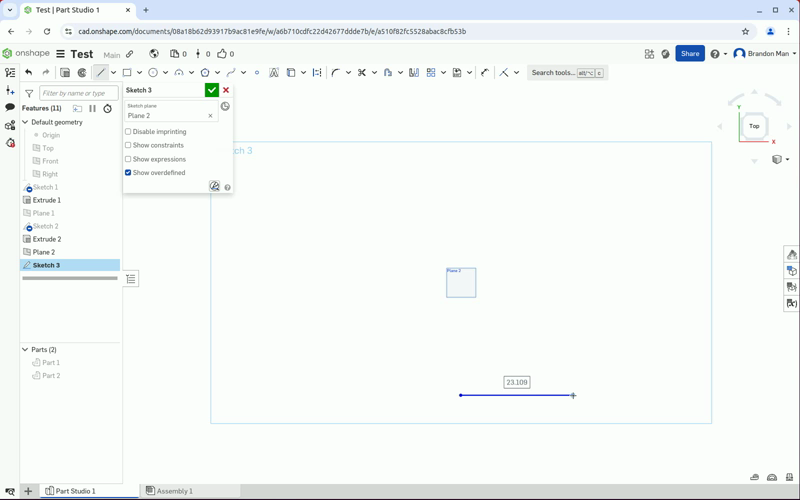
mouse_move(460, 338)
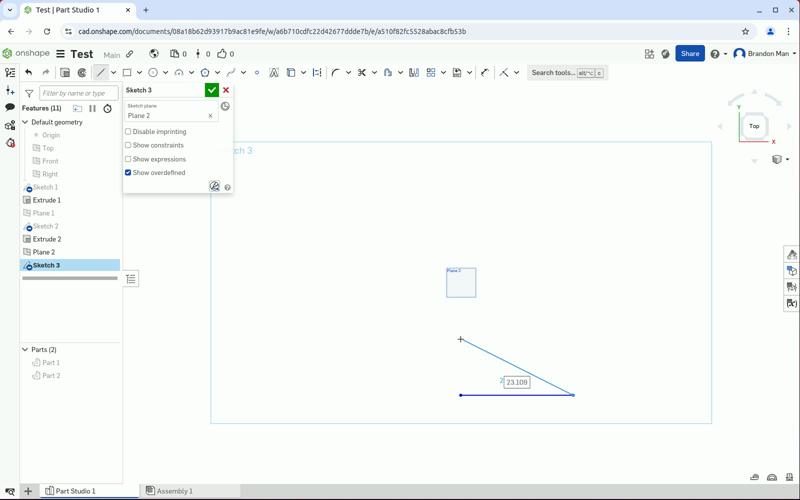
click(460, 338)
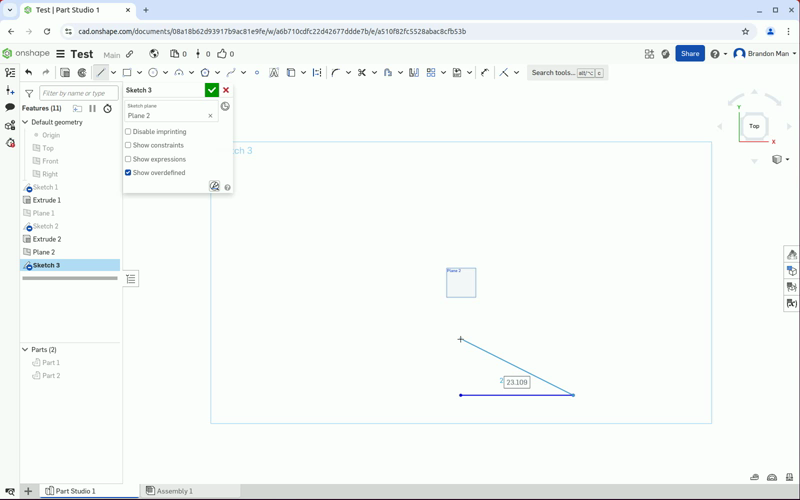
key_up(shift)
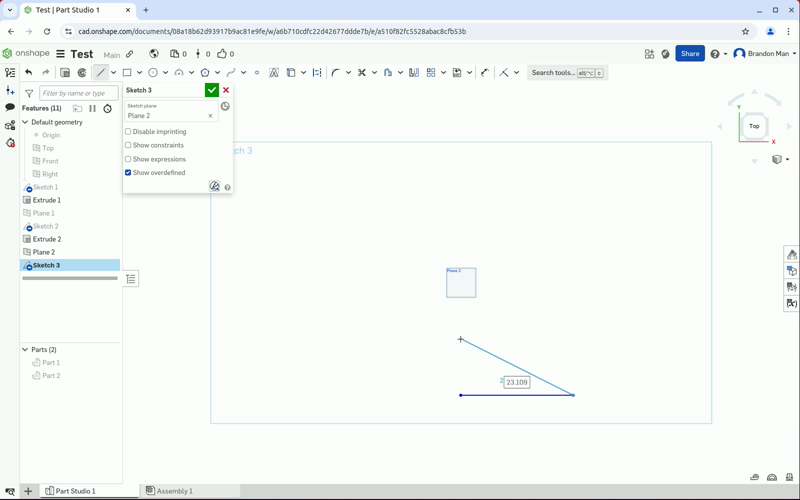
mouse_move(490, 338)
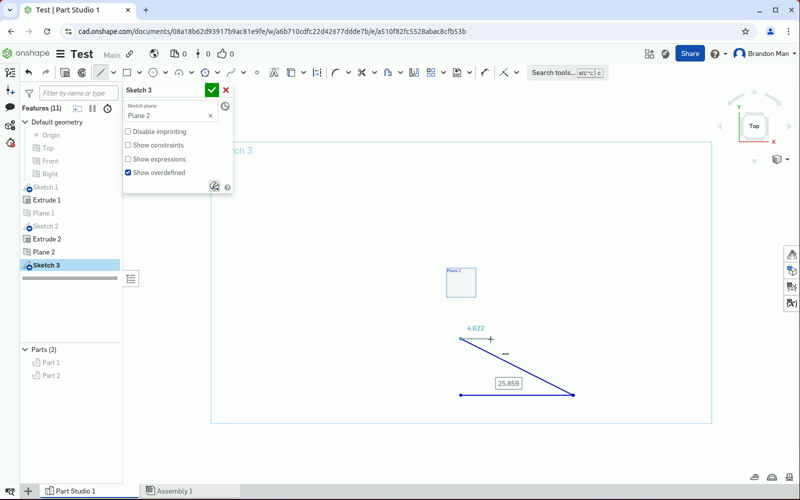
key_down(shift)
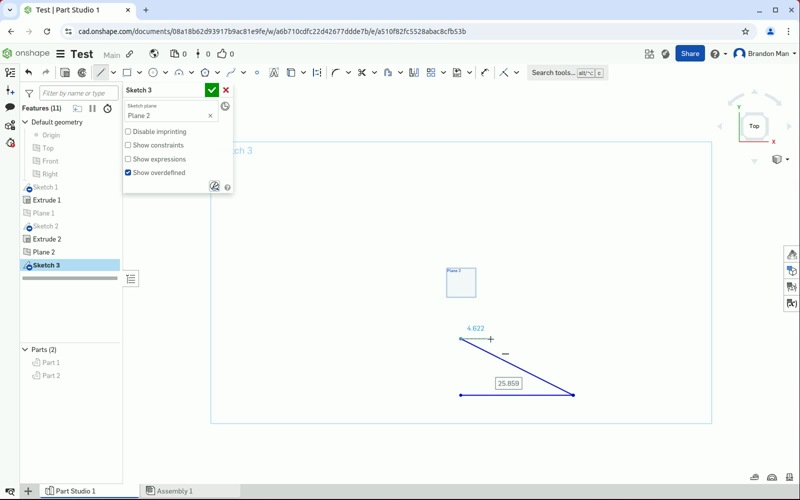
mouse_move(460, 395)
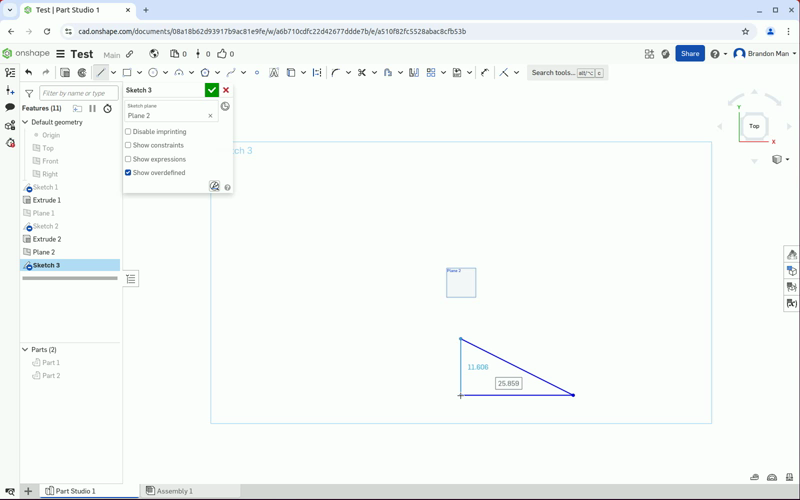
key_up(shift)
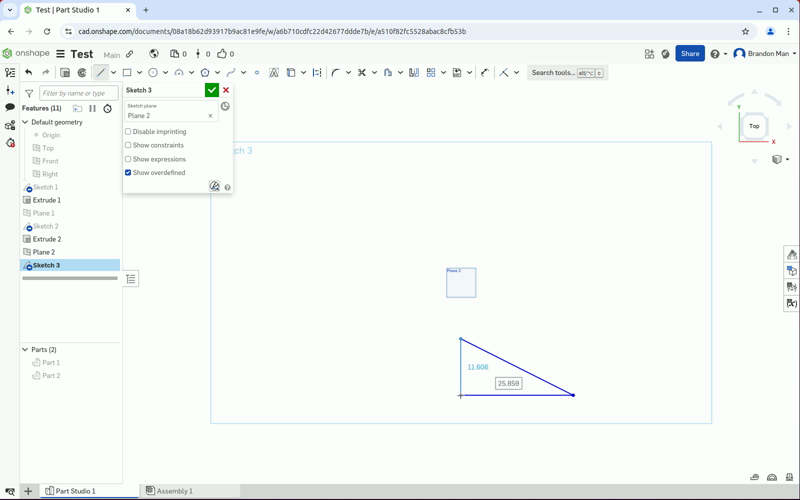
click(460, 395)
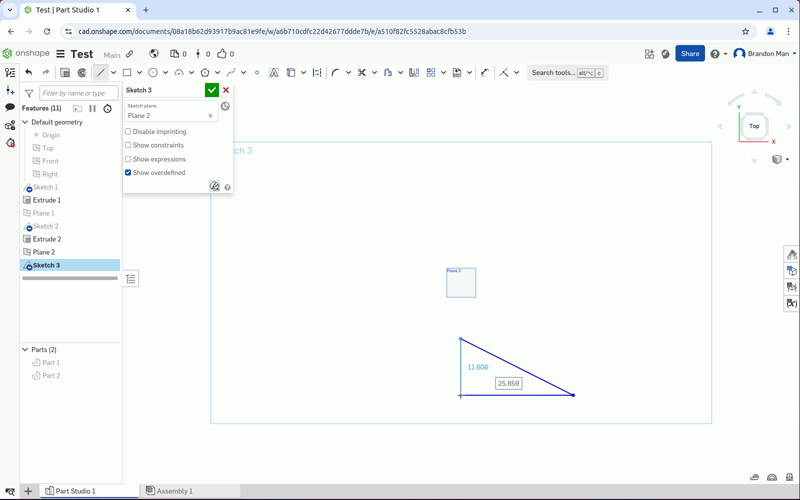
key(esc)
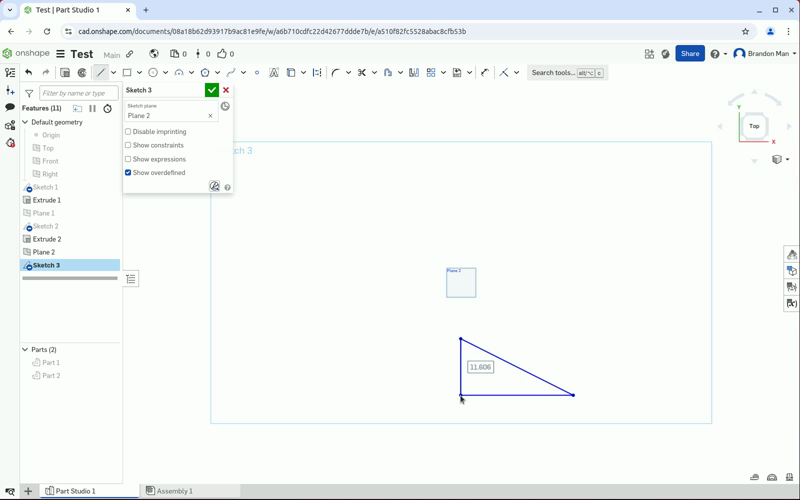
mouse_move(481, 360)
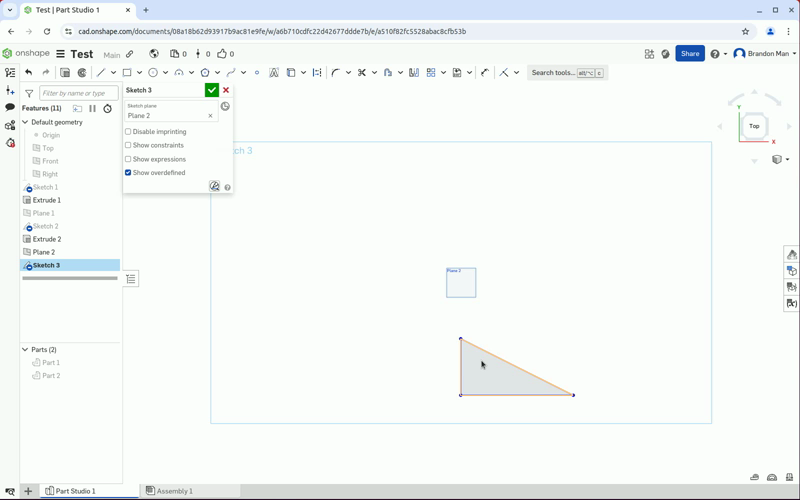
click(481, 360)
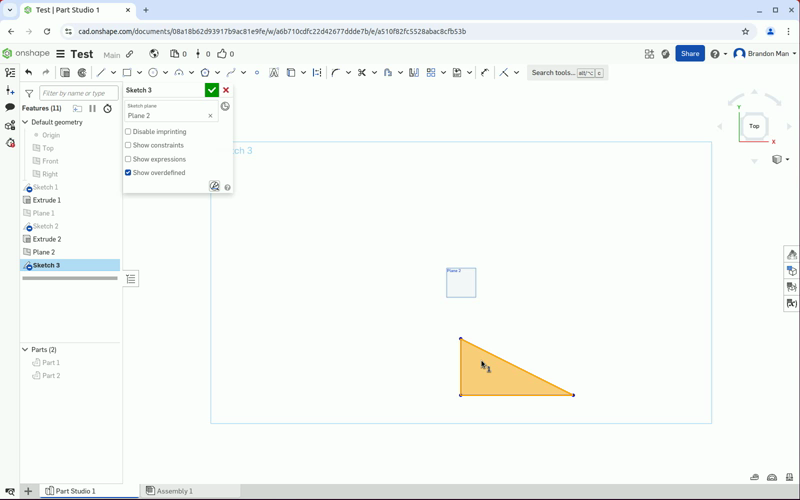
mouse_move(73, 352)
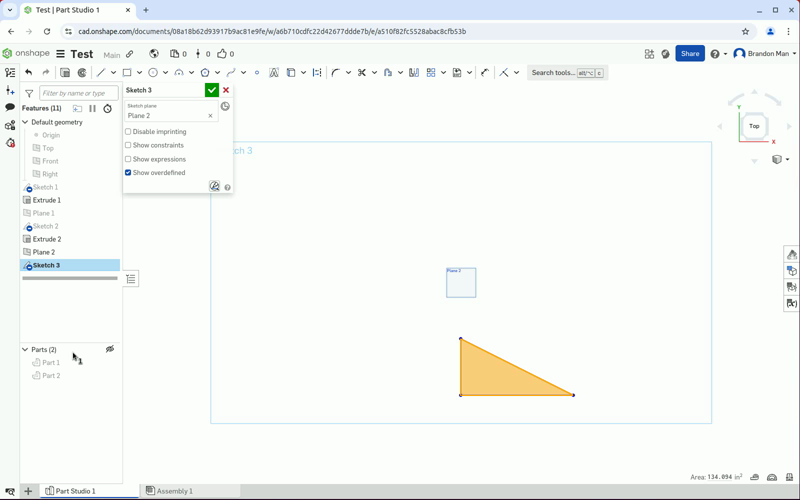
key(shift+y)
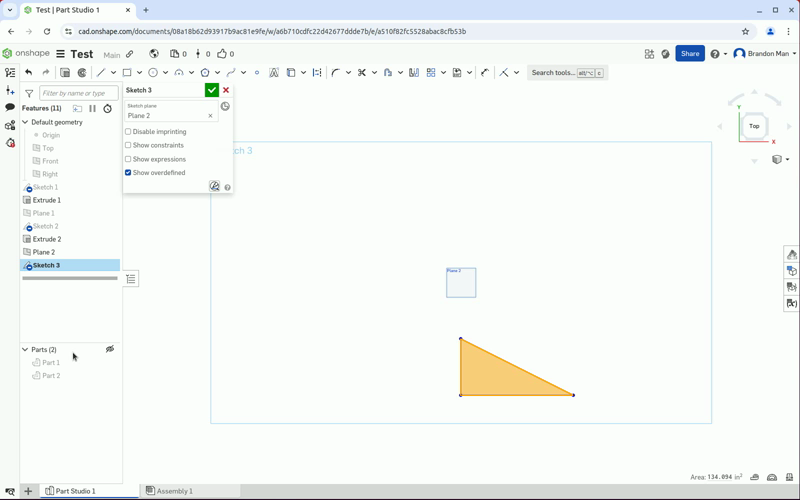
key(shift+e)
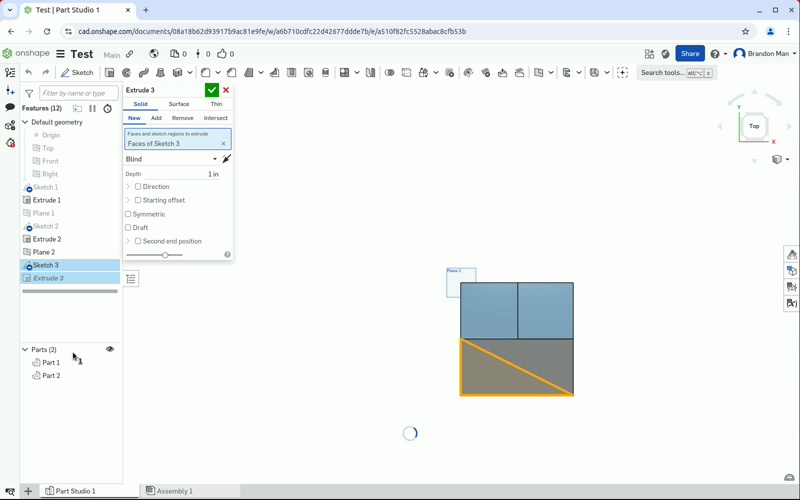
mouse_move(143, 106)
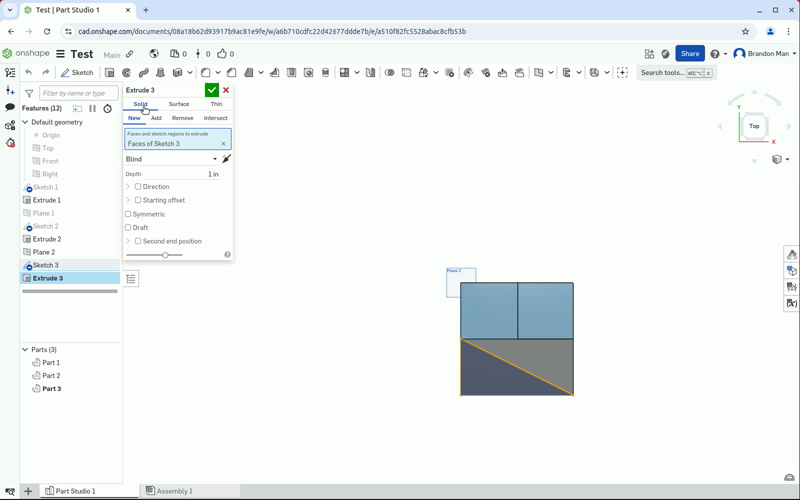
click(143, 106)
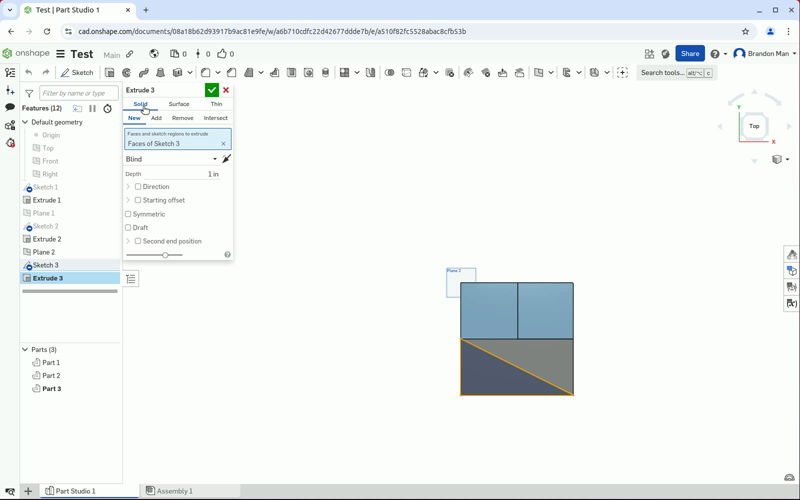
mouse_move(186, 120)
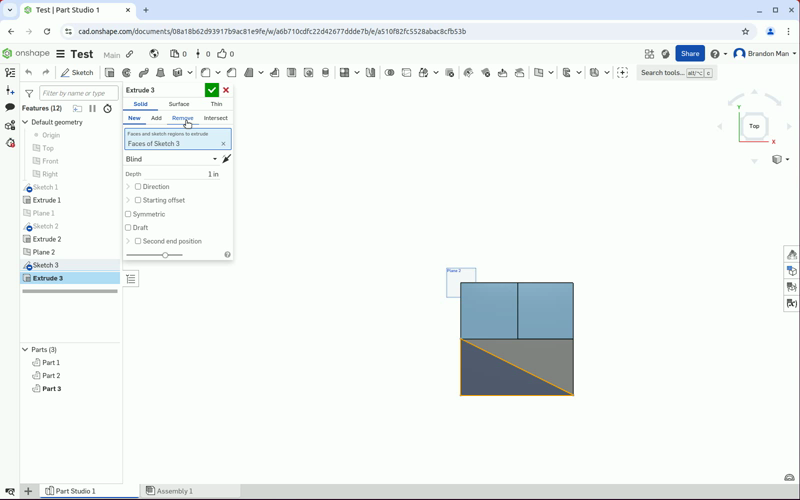
click(186, 120)
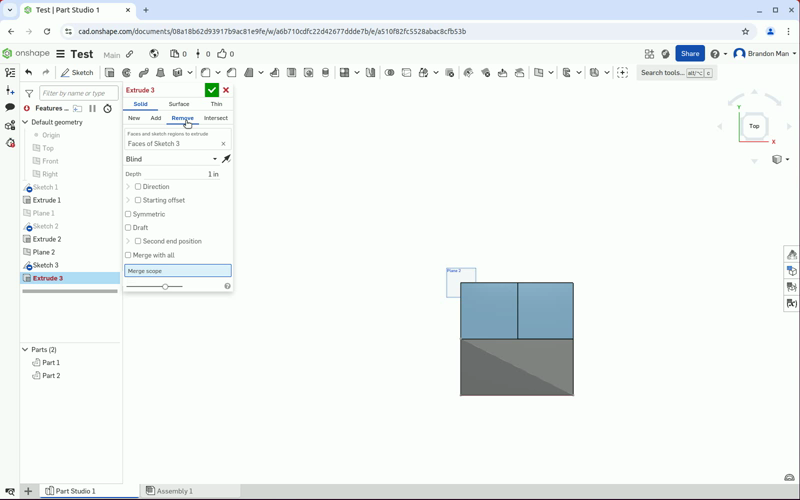
key(tab, 4)
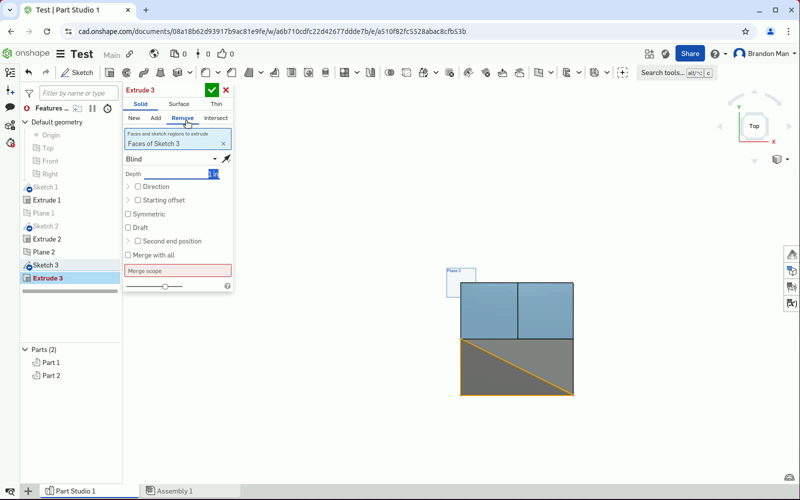
text(5.777)
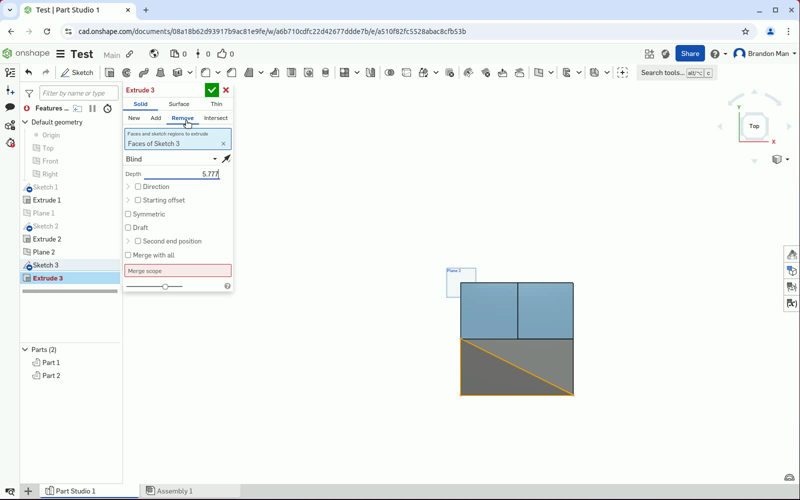
key(tab, 6)
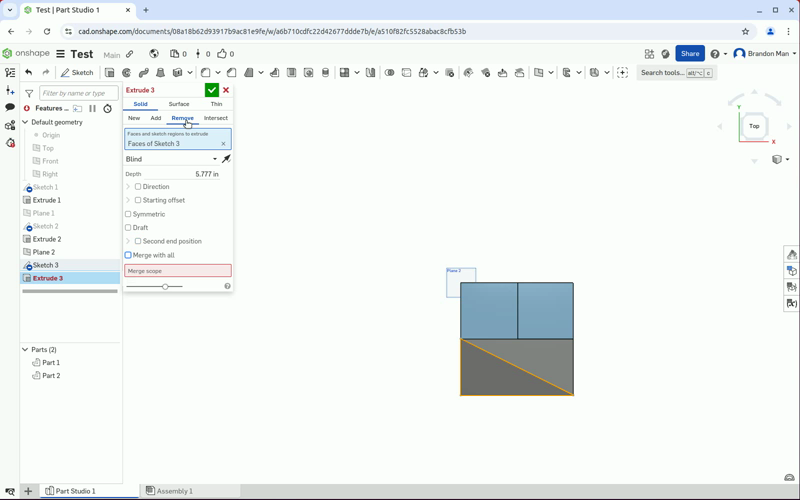
key(space)
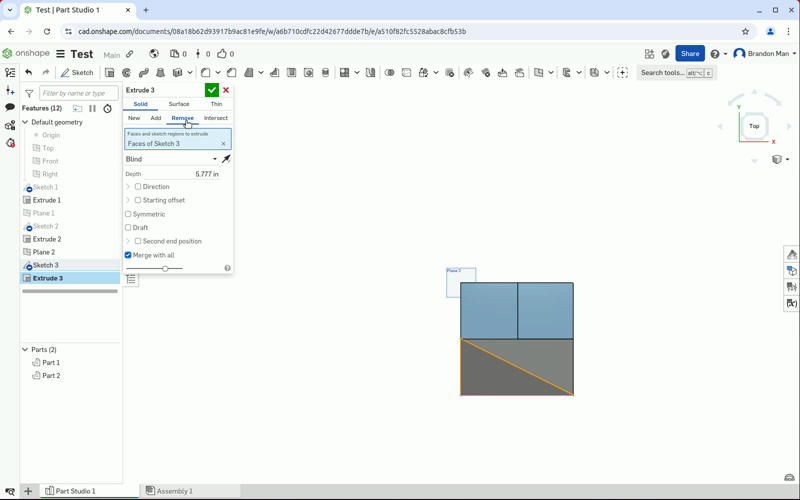
key(enter)
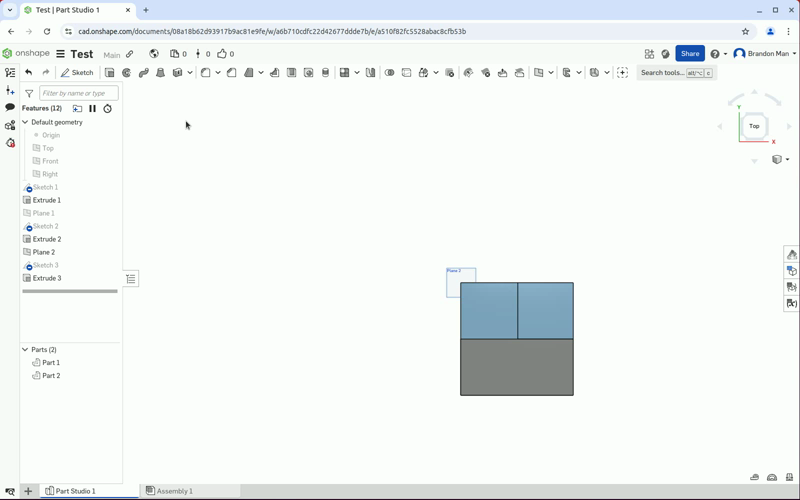
key(shift+h)
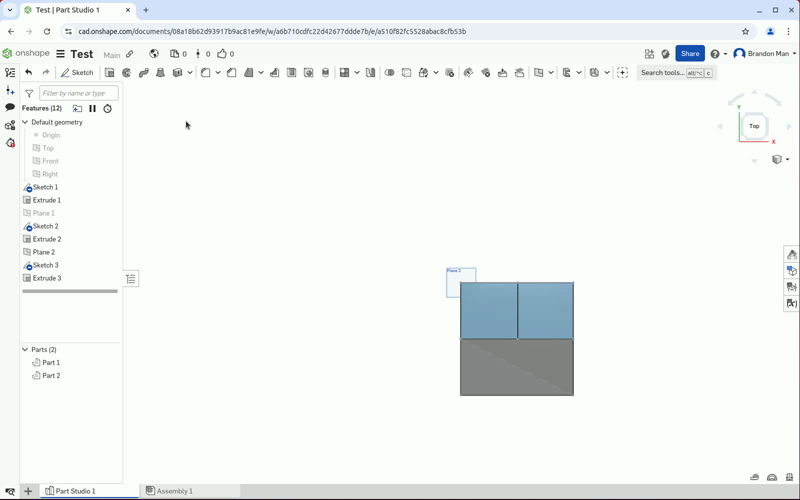
key(shift+h)
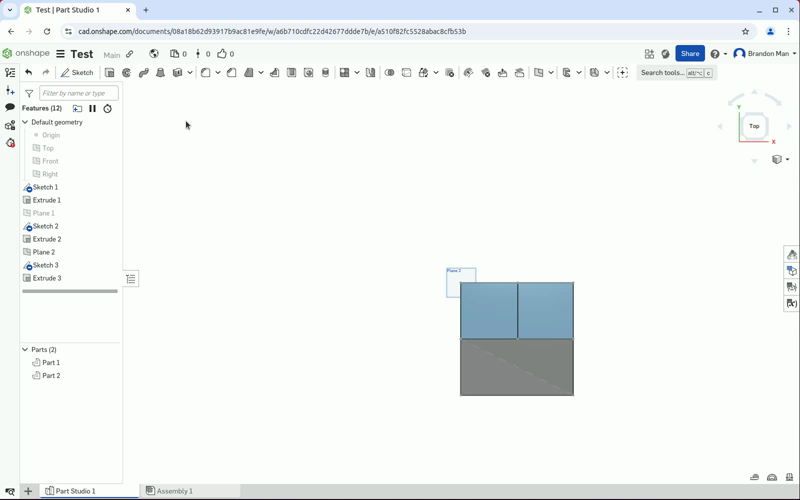
key(shift+7)
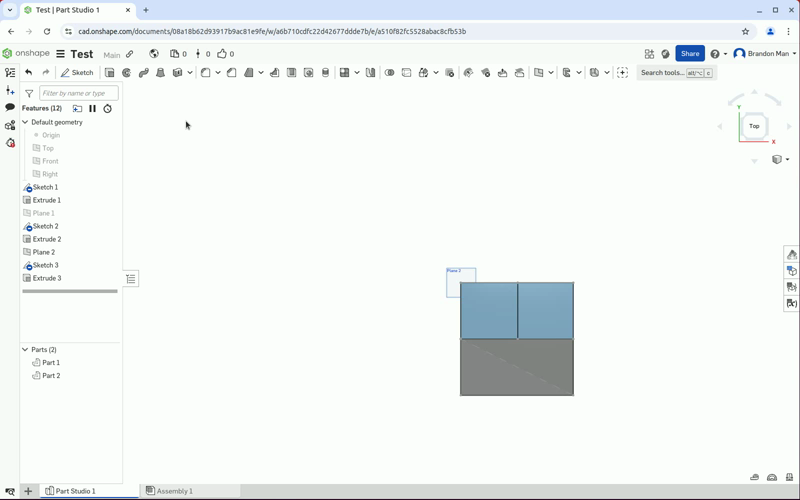
key(up, 3)
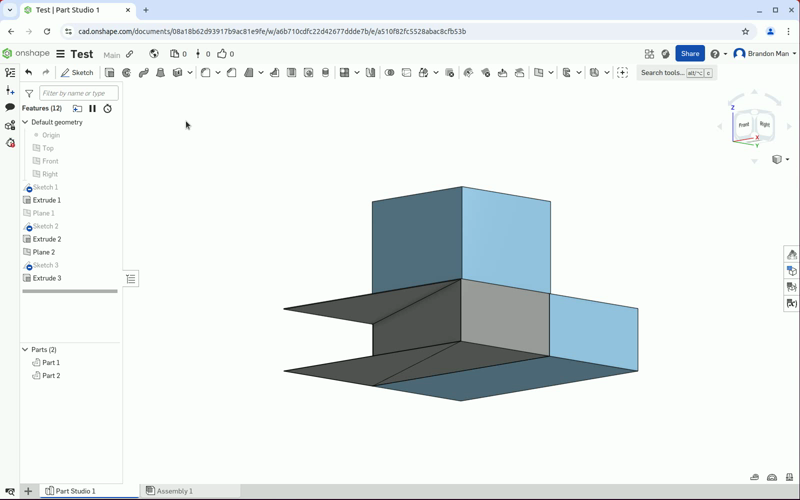
key(left, 3)
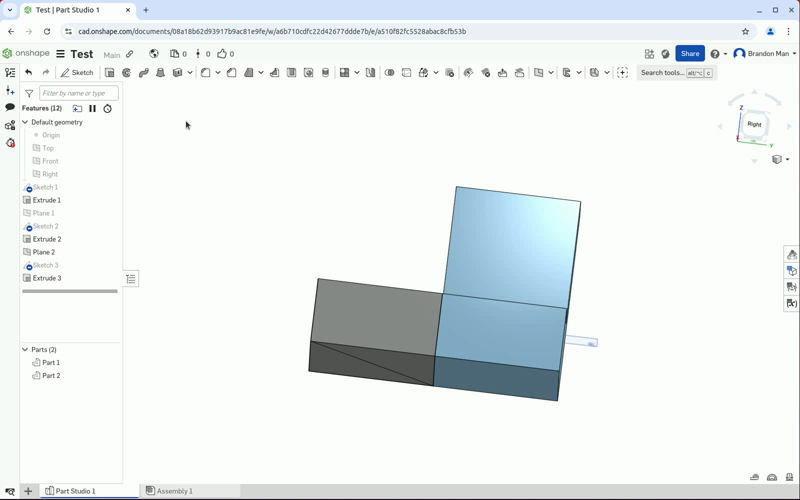
key(right, 3)
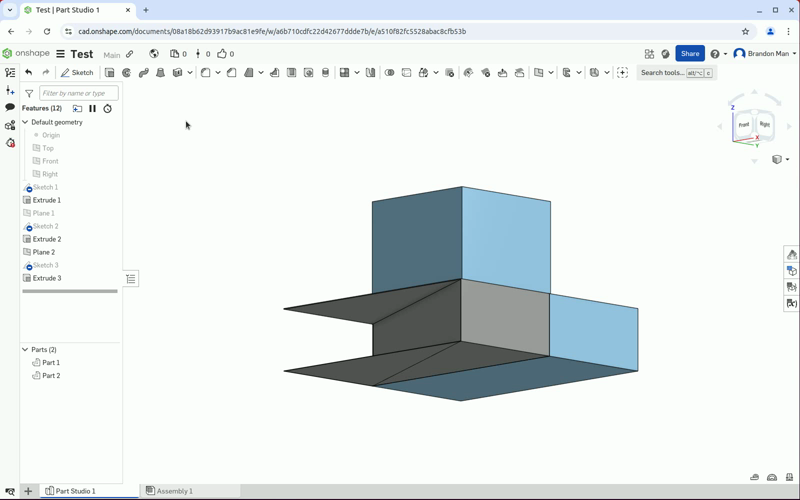
key(down, 3)
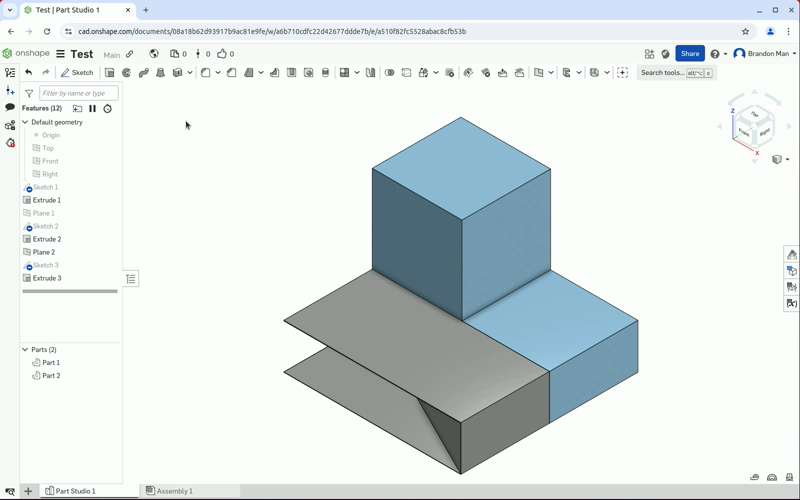
mouse_move(73, 189)
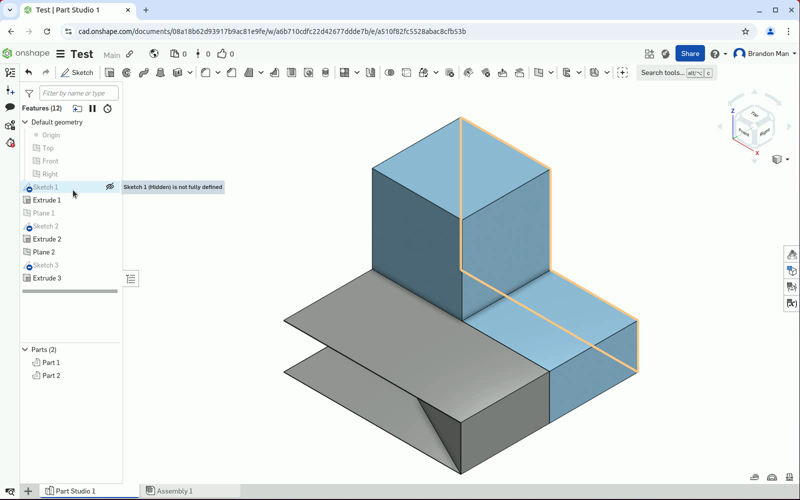
click(73, 189)